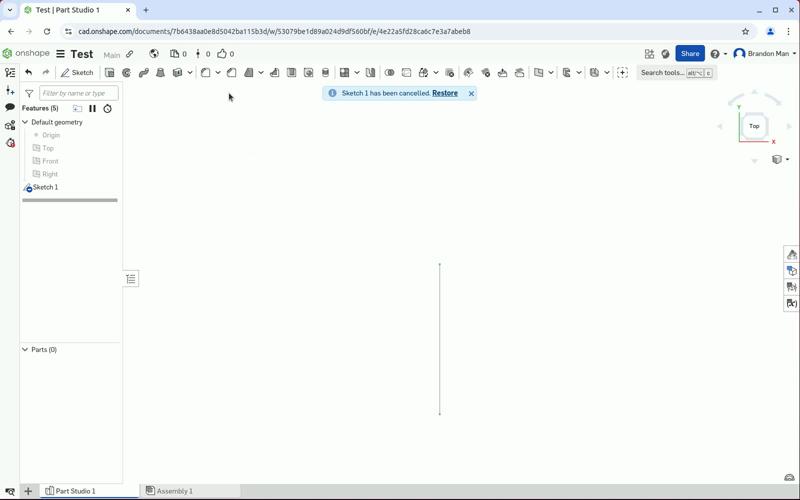
key(shift+h)
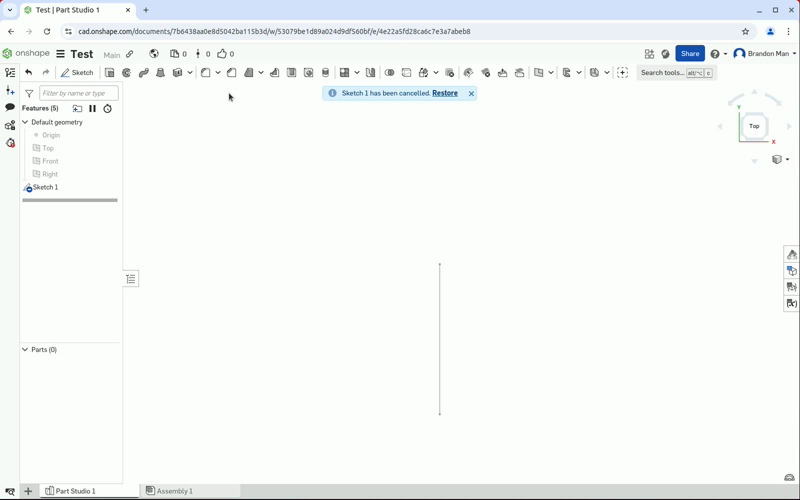
key(shift+s)
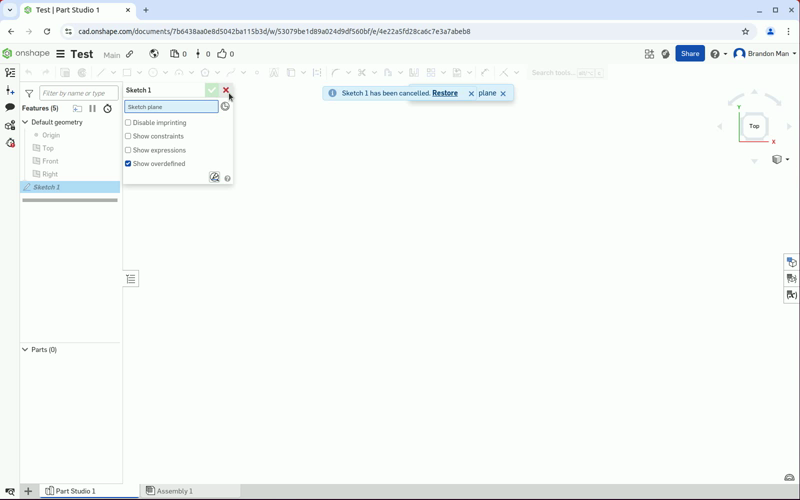
mouse_move(73, 150)
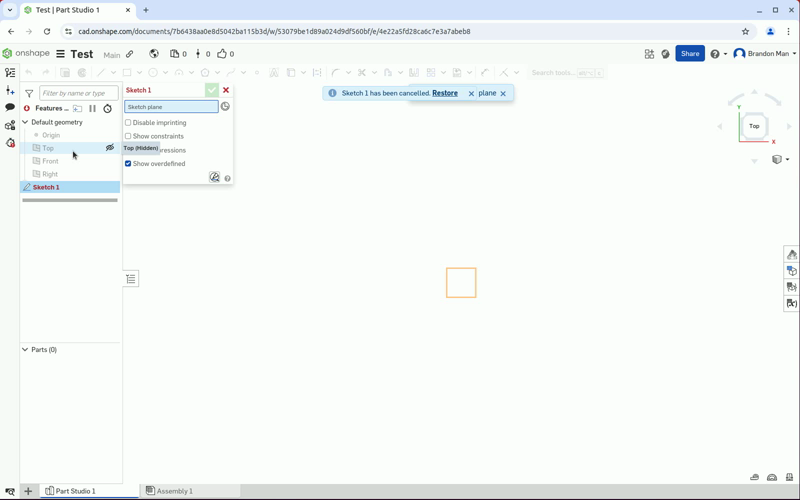
click(73, 150)
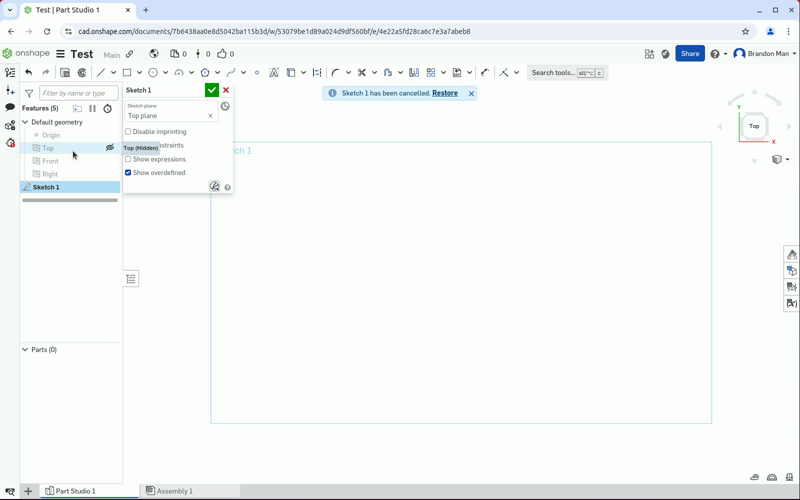
mouse_move(73, 352)
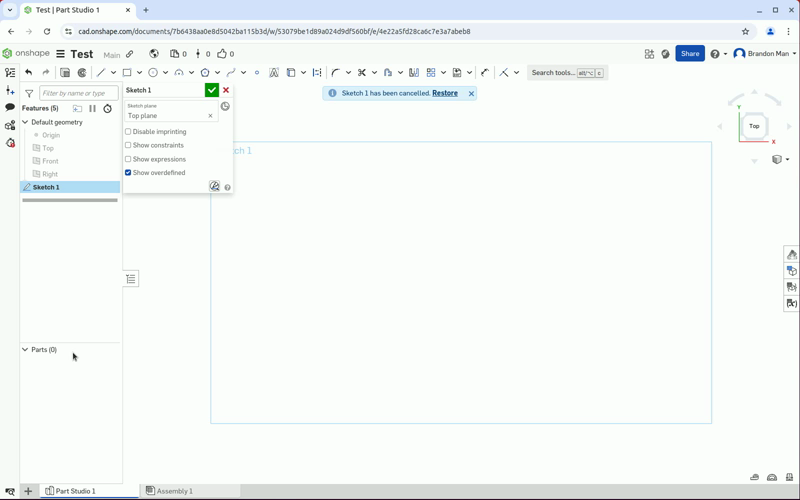
key(y)
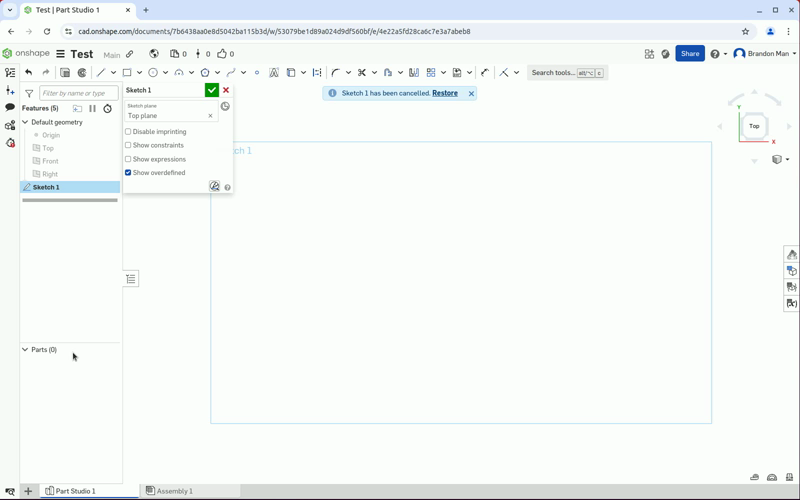
key(l)
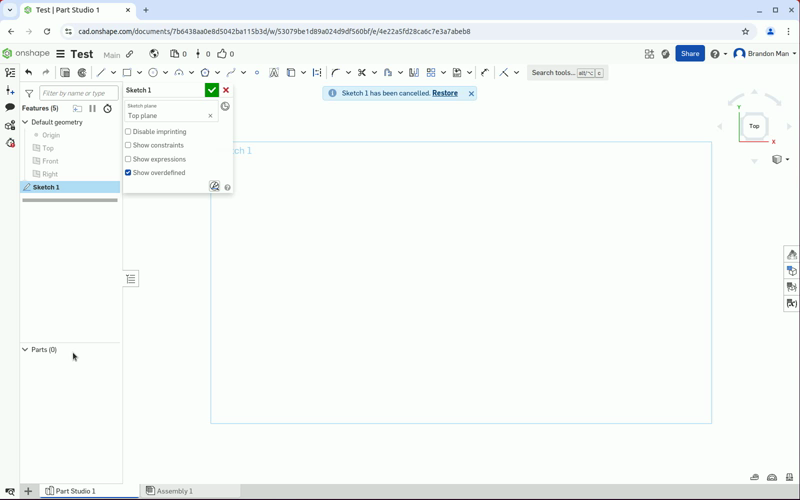
key_down(shift)
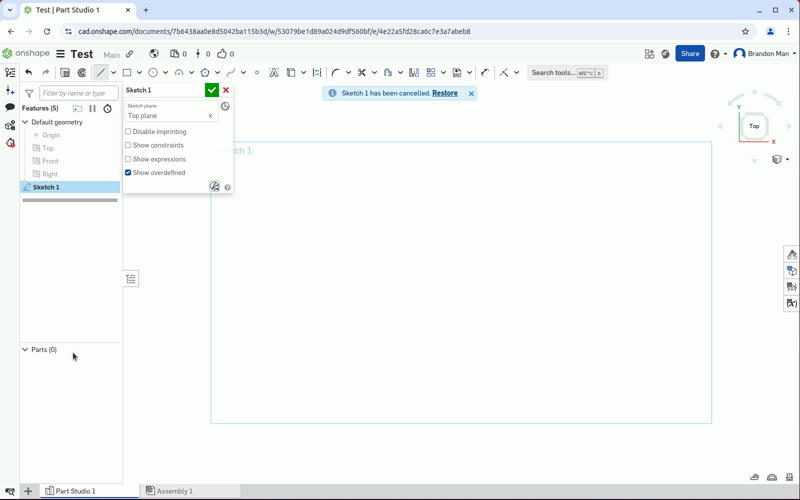
mouse_move(357, 287)
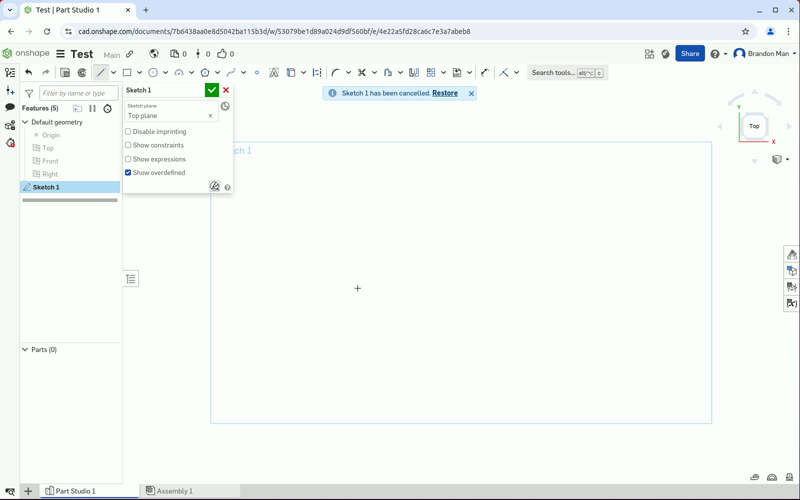
click(357, 287)
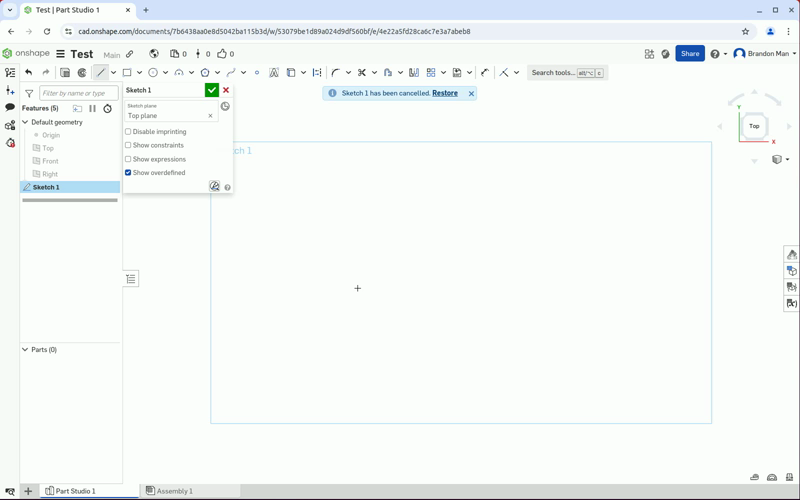
key_up(shift)
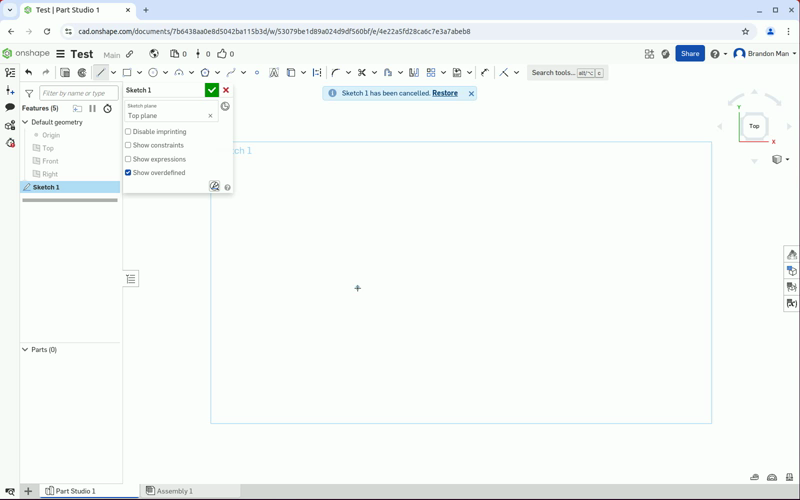
key_down(shift)
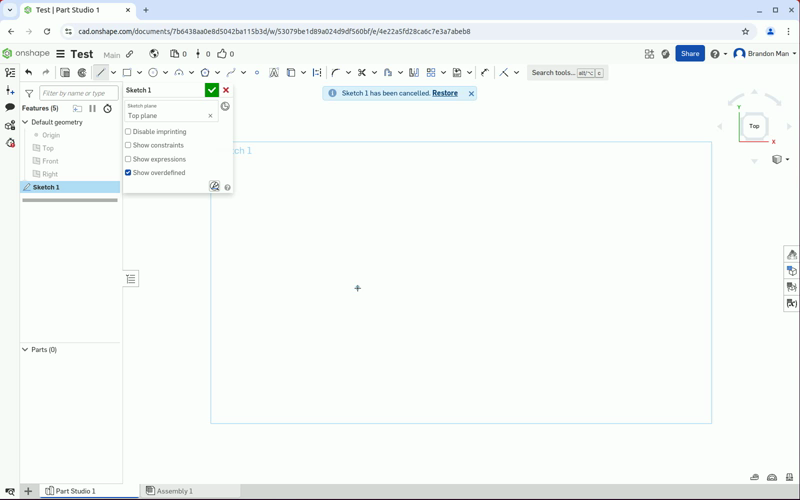
mouse_move(387, 287)
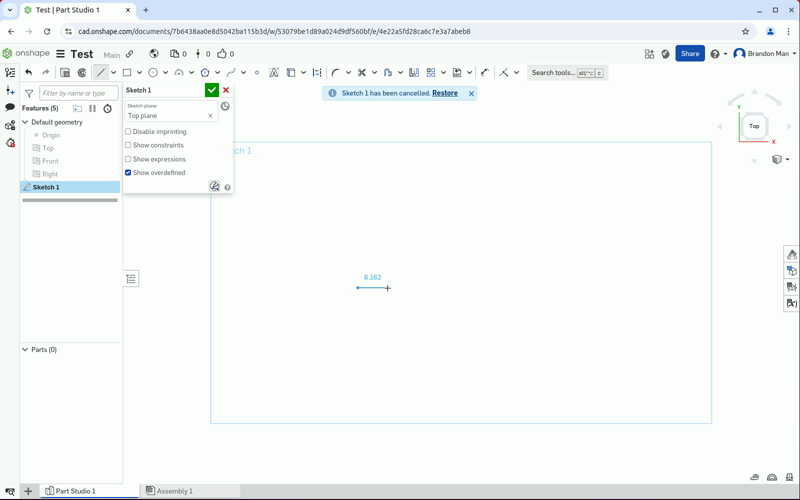
mouse_move(366, 287)
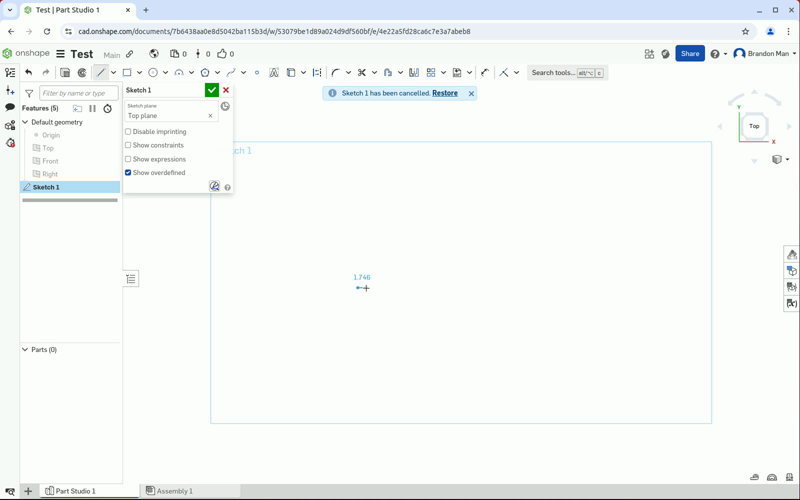
click(366, 287)
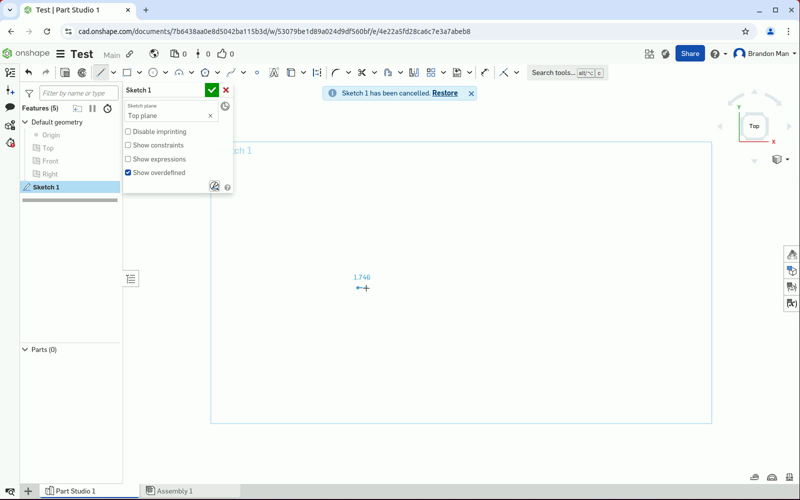
key_up(shift)
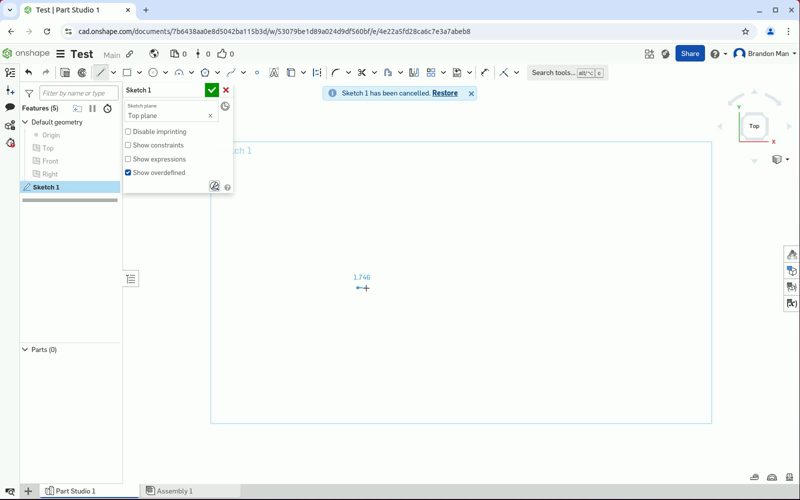
key_down(shift)
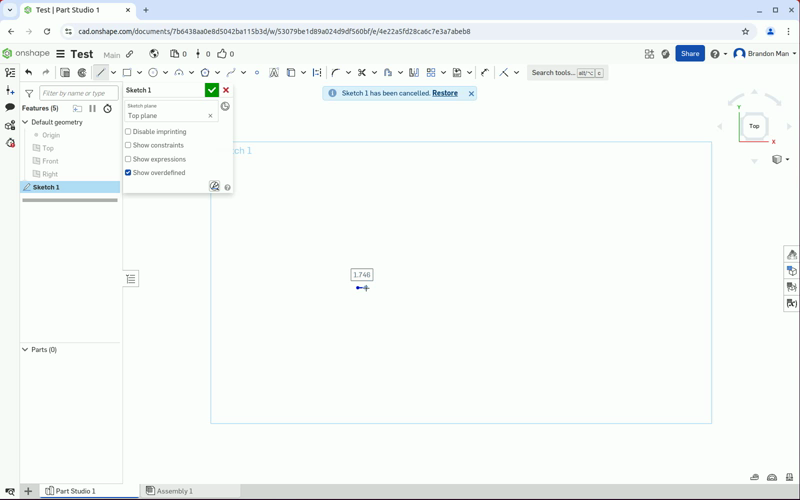
mouse_move(396, 287)
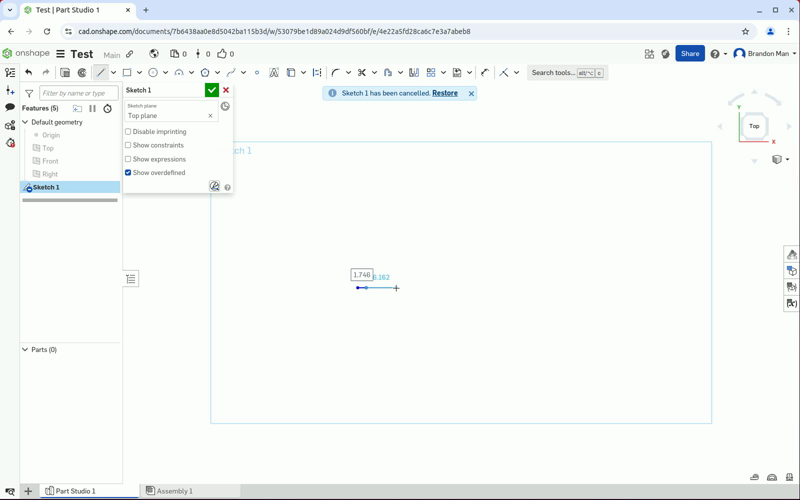
mouse_move(366, 282)
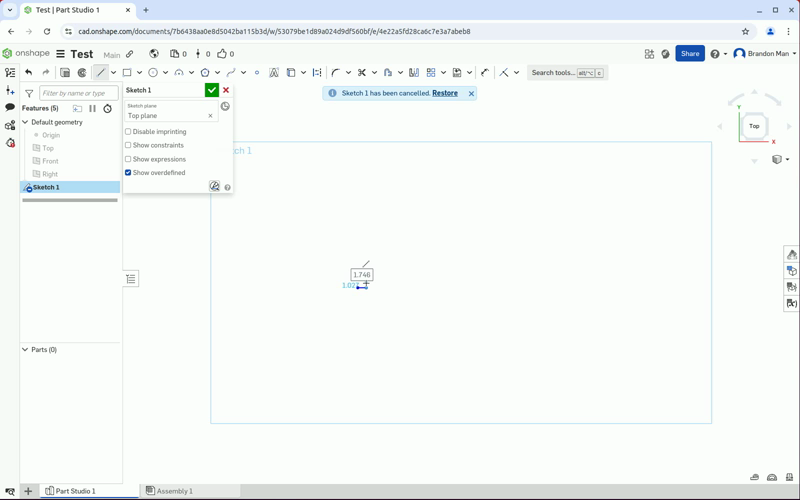
scroll(6)
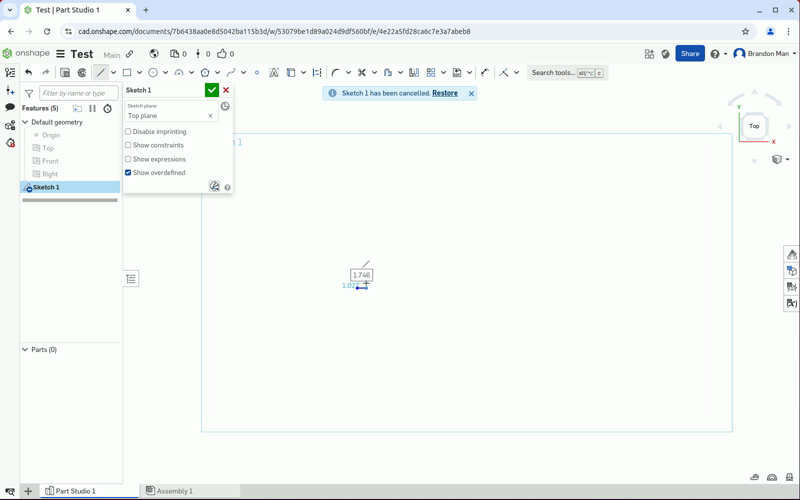
scroll(6)
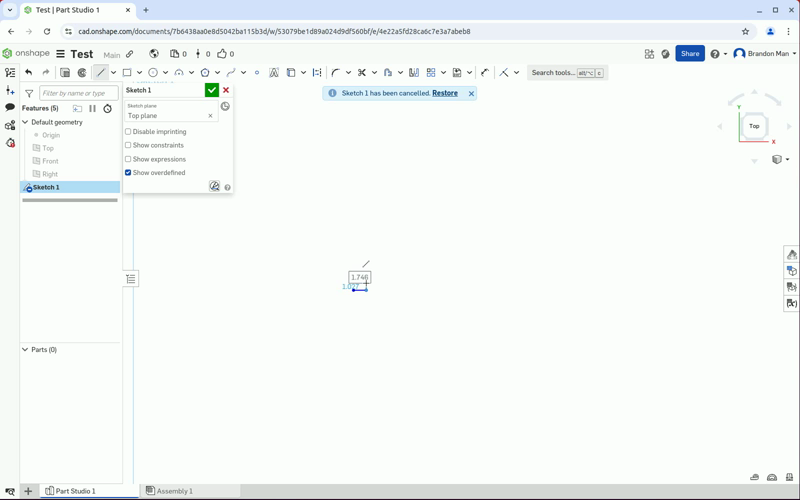
scroll(6)
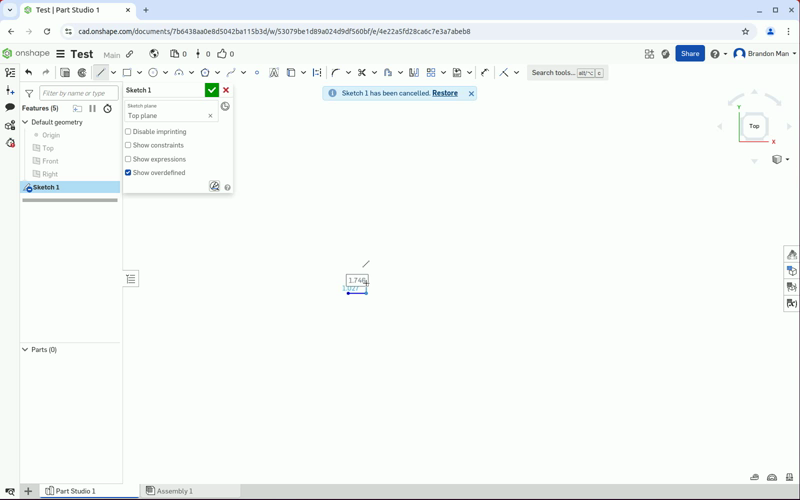
scroll(6)
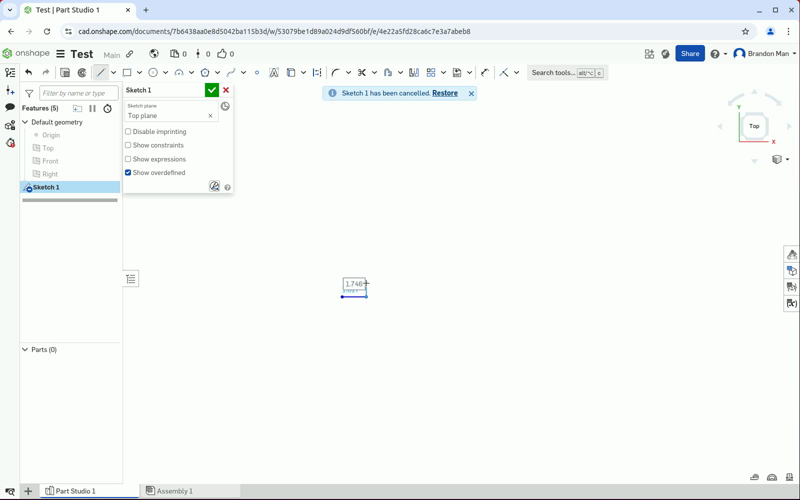
scroll(6)
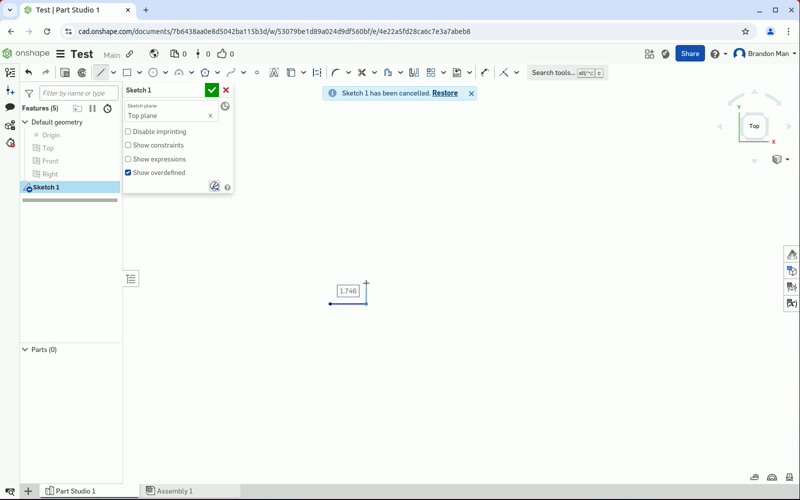
scroll(6)
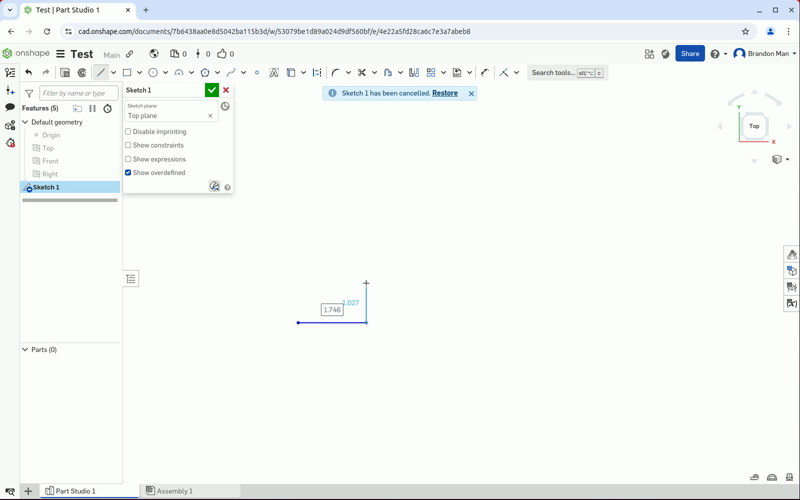
scroll(6)
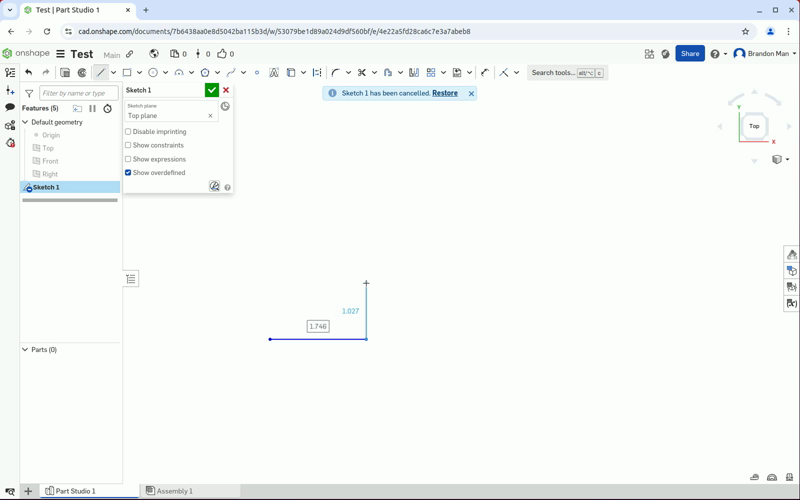
click(366, 282)
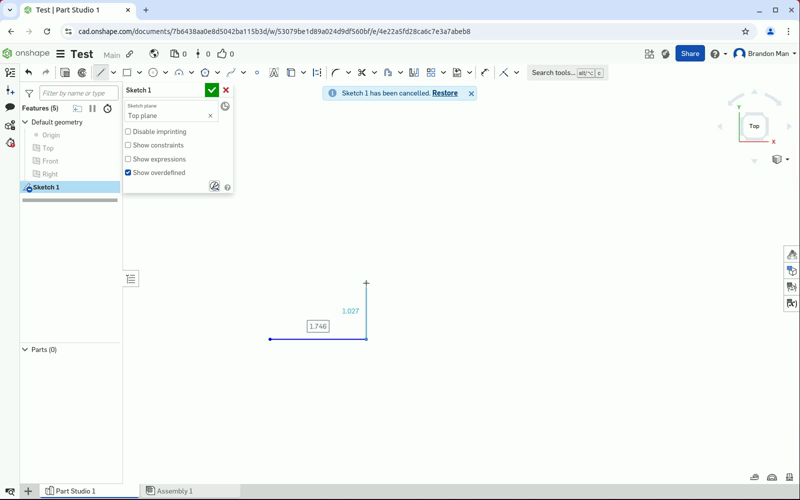
scroll(-6)
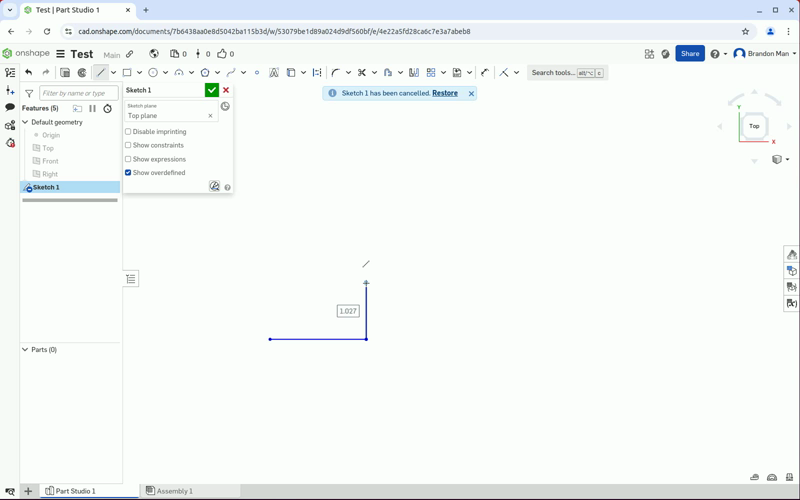
scroll(-6)
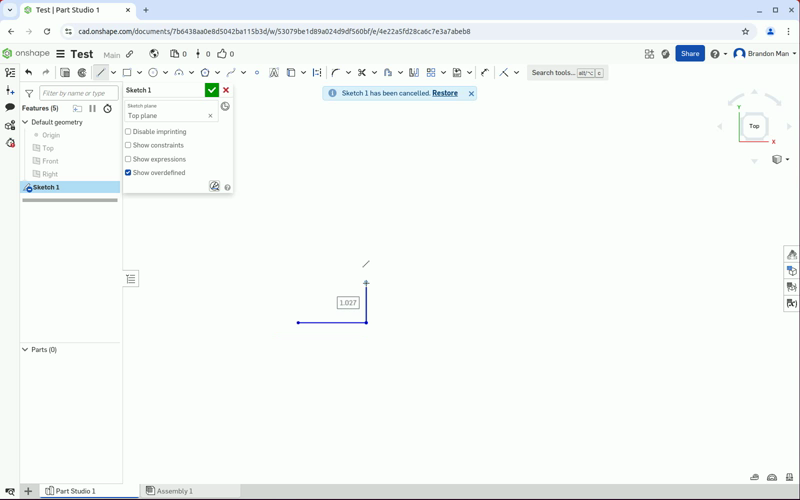
scroll(-6)
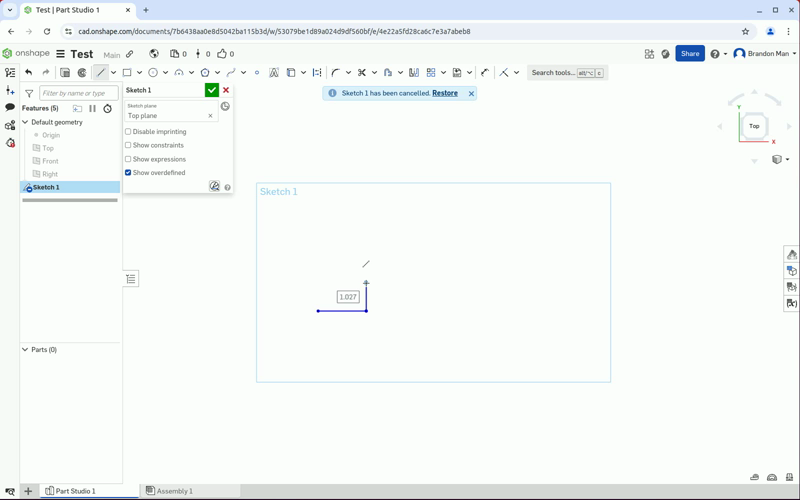
scroll(-6)
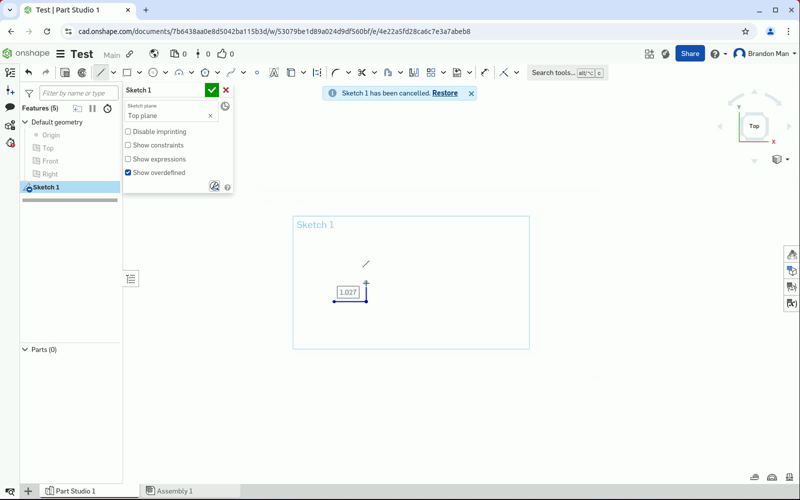
scroll(-6)
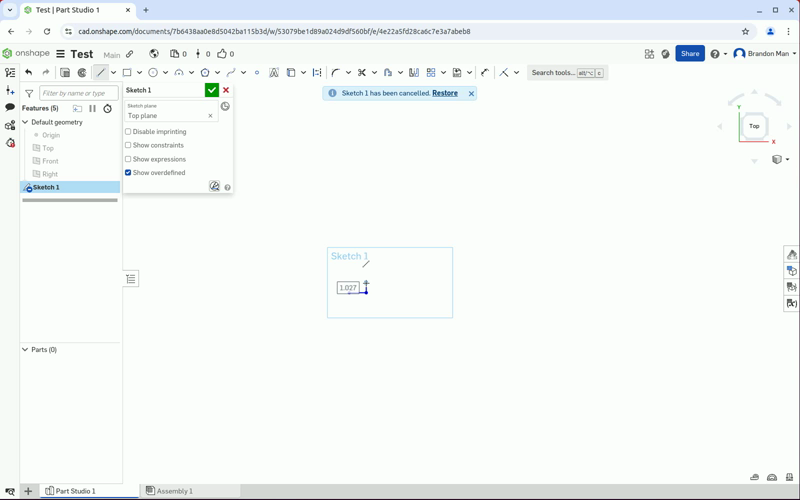
scroll(-6)
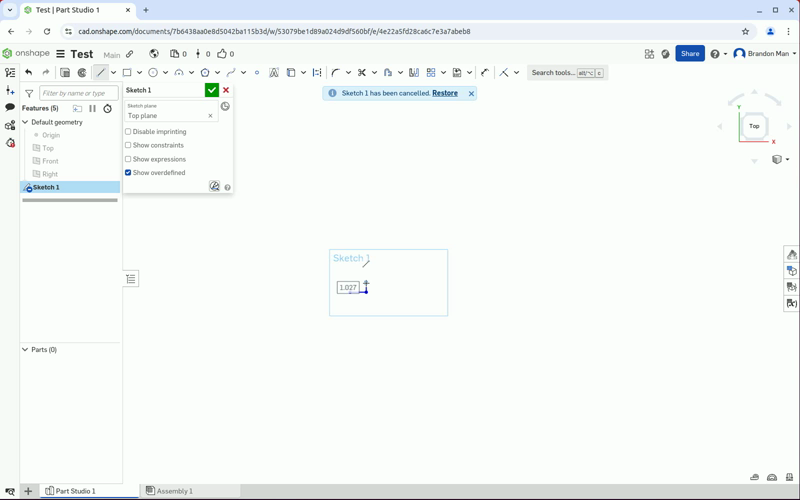
scroll(-6)
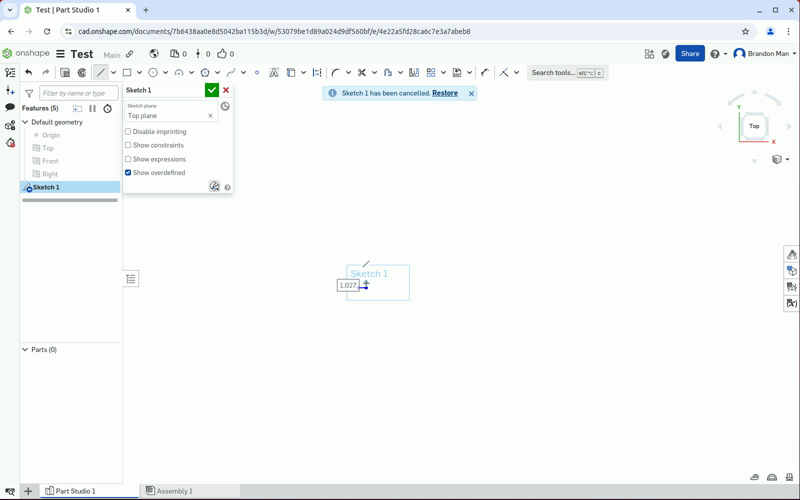
key_up(shift)
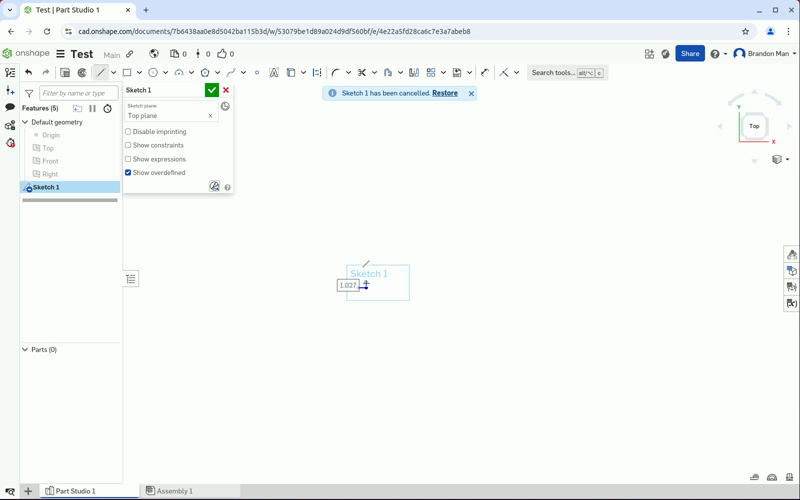
key_down(shift)
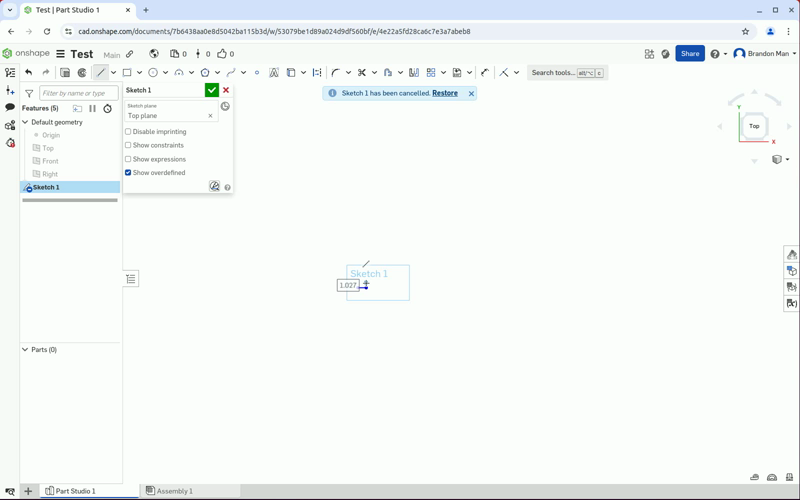
mouse_move(366, 170)
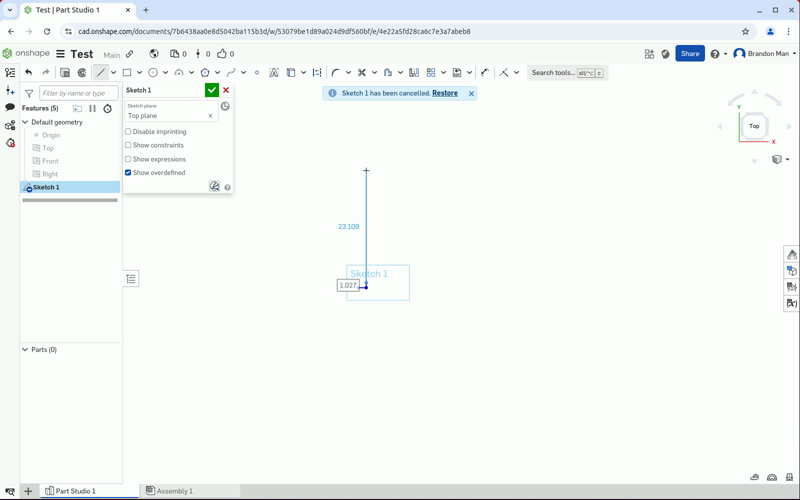
click(366, 170)
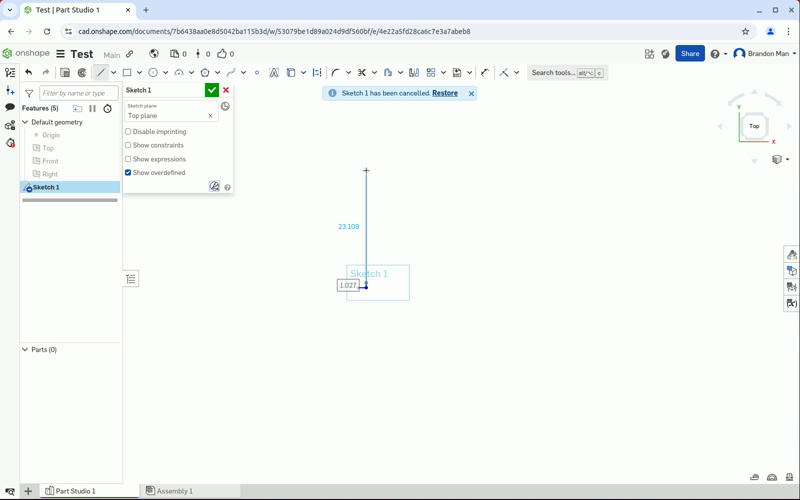
key_up(shift)
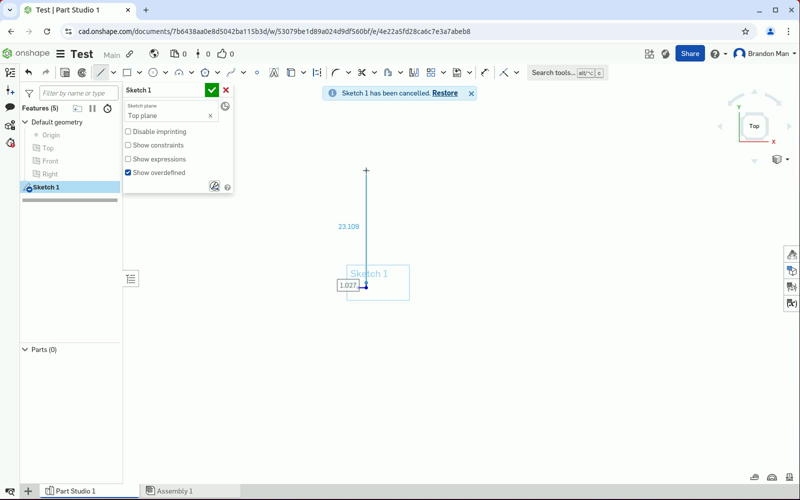
key_down(shift)
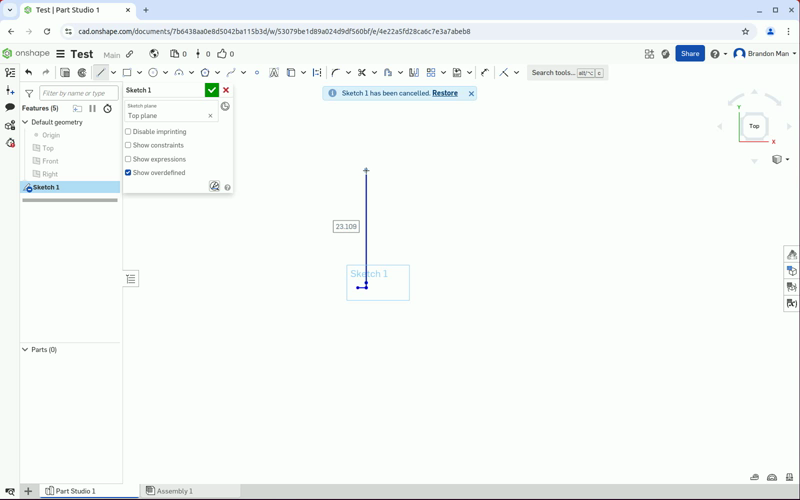
mouse_move(396, 170)
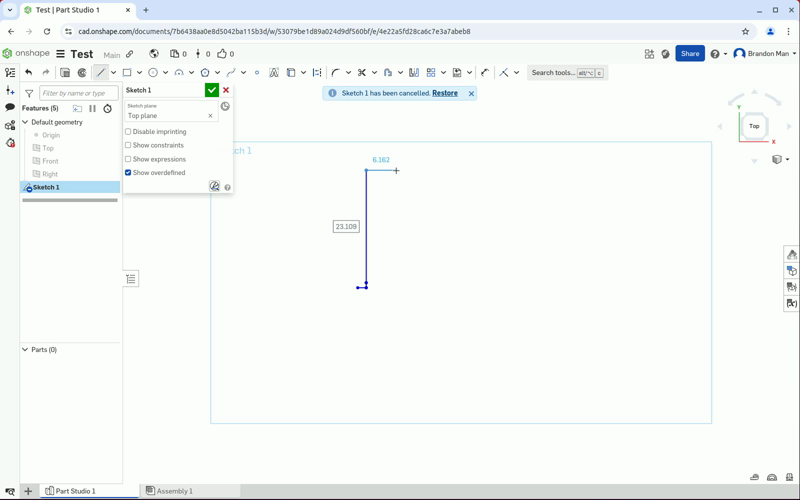
mouse_move(357, 170)
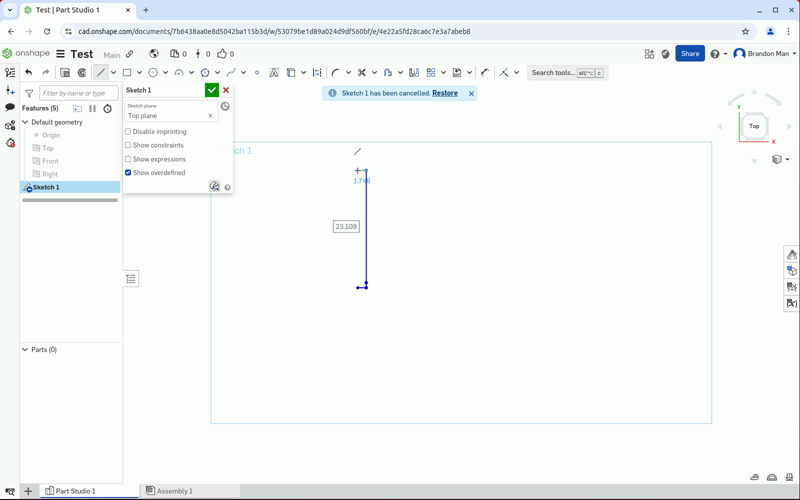
click(357, 170)
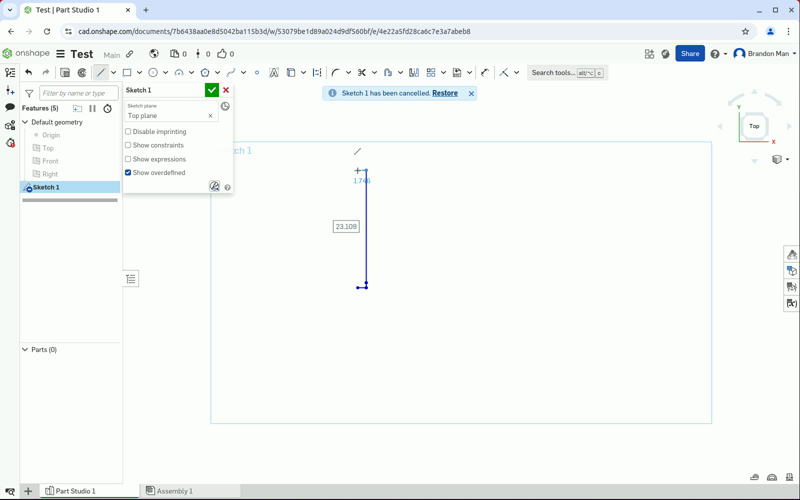
key_up(shift)
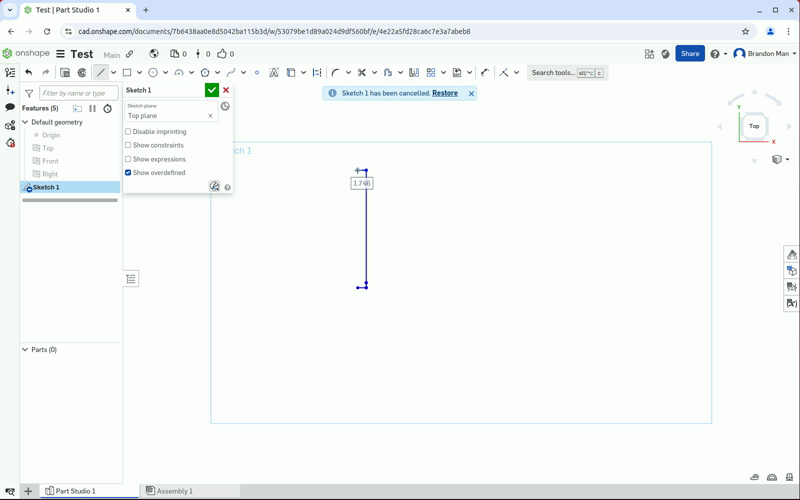
key_down(shift)
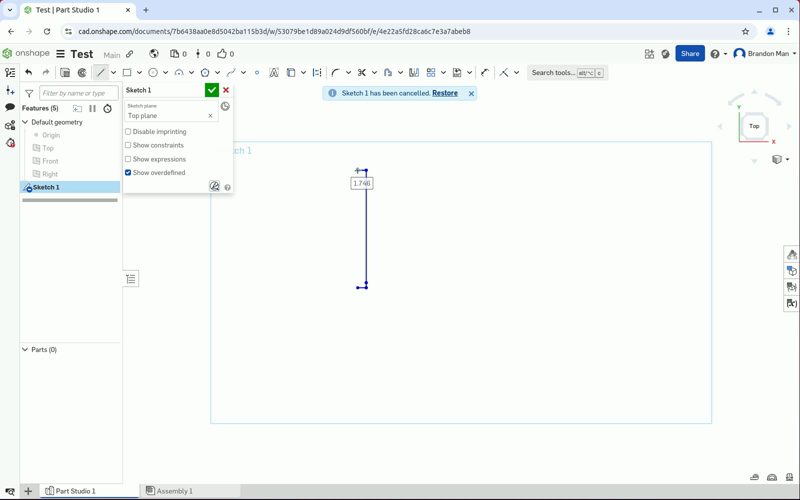
mouse_move(357, 287)
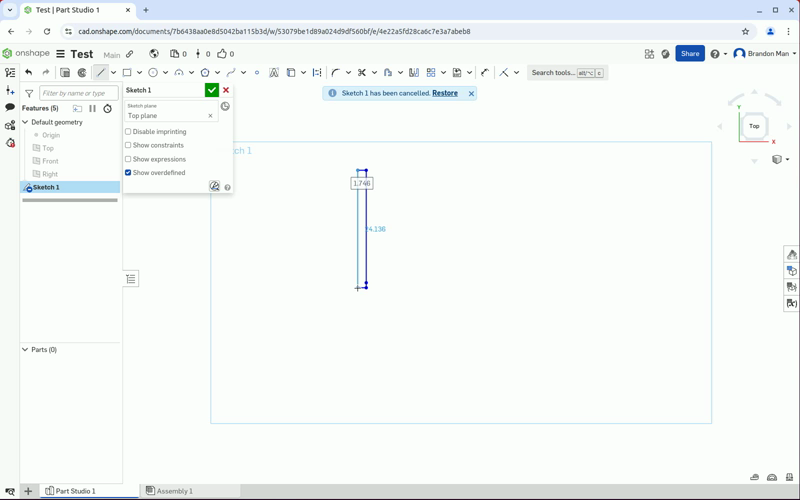
key_up(shift)
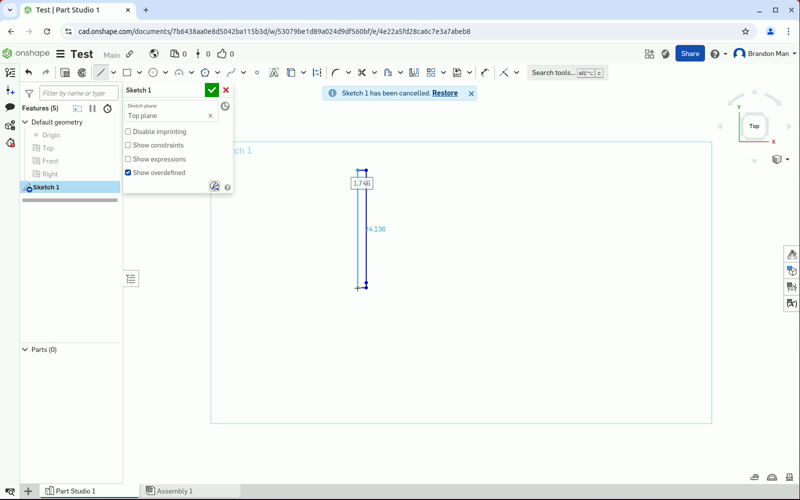
click(357, 287)
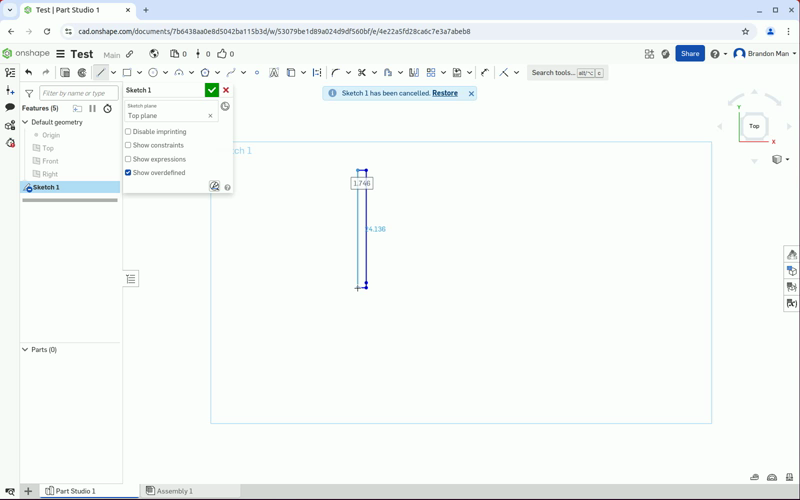
key(esc)
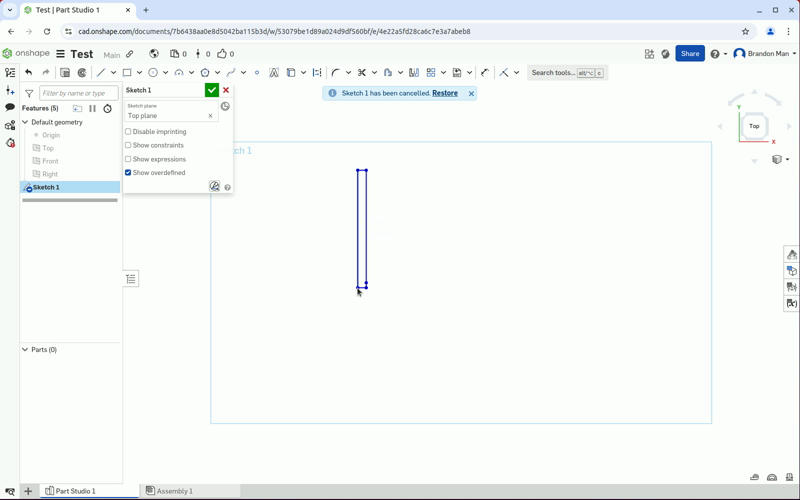
mouse_move(363, 280)
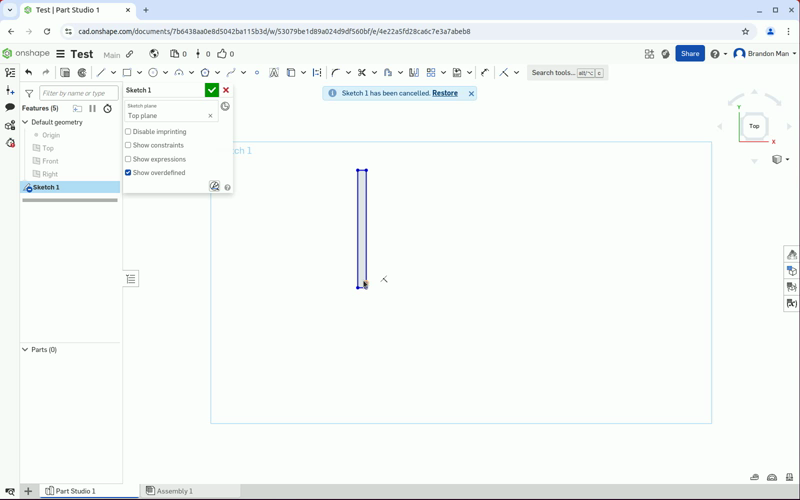
scroll(6)
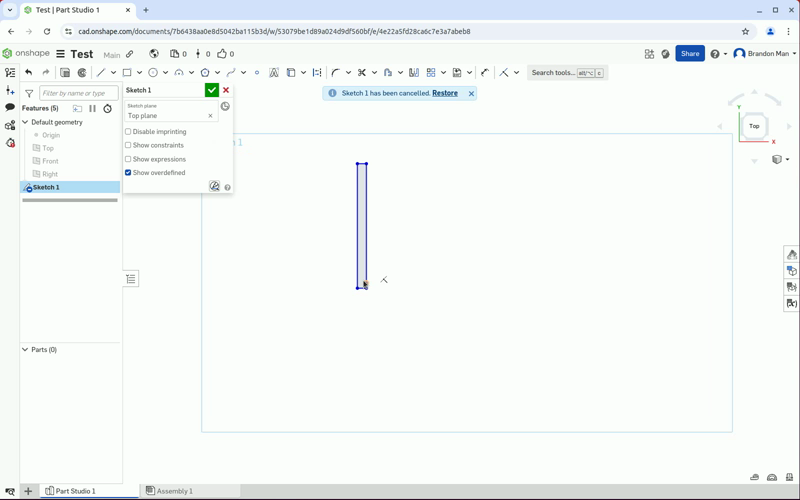
scroll(6)
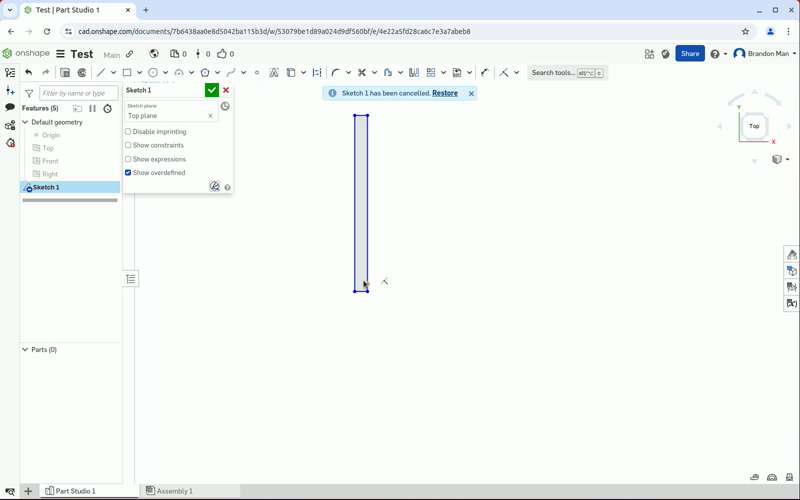
scroll(6)
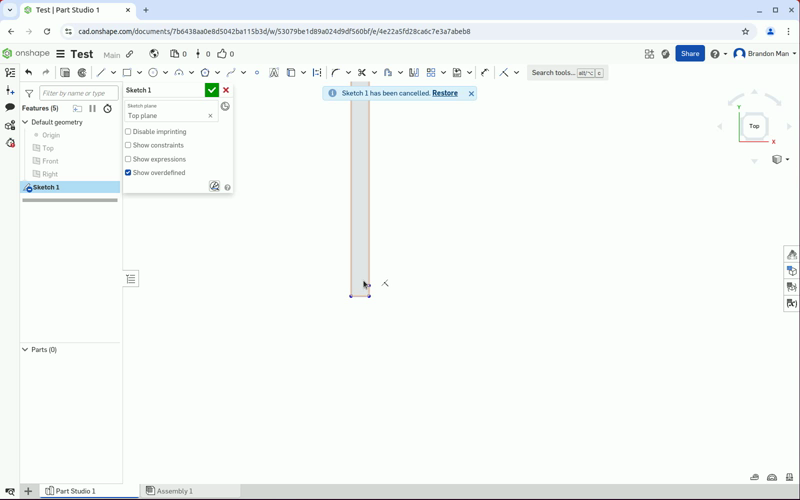
scroll(6)
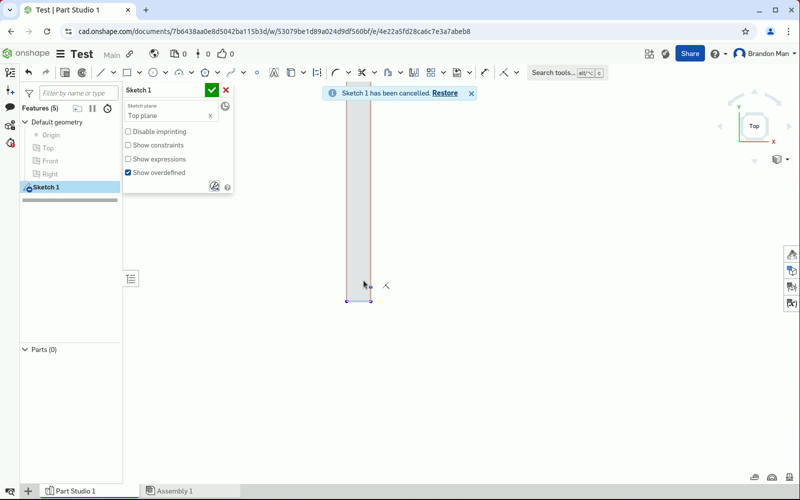
scroll(6)
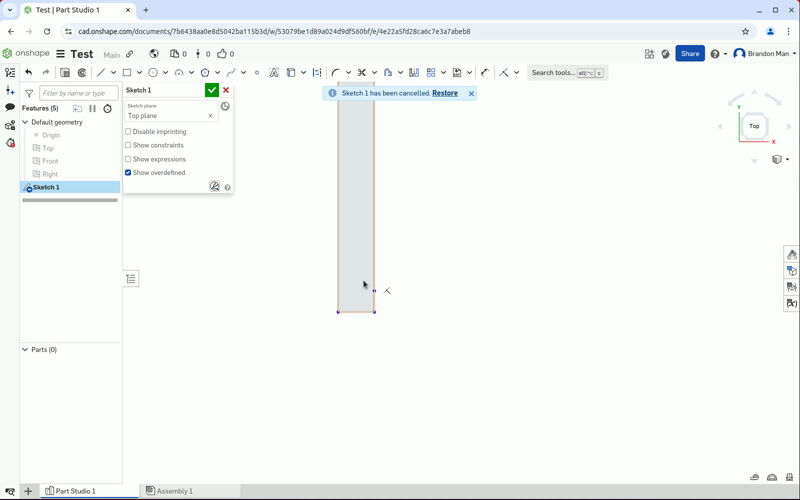
scroll(6)
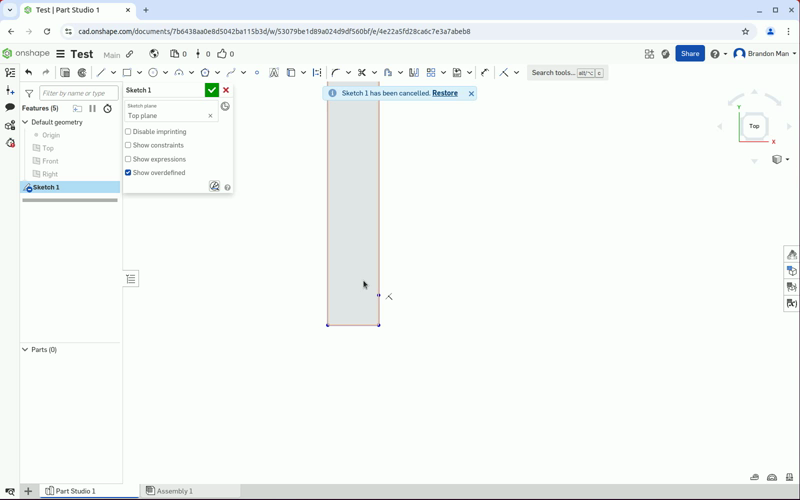
scroll(6)
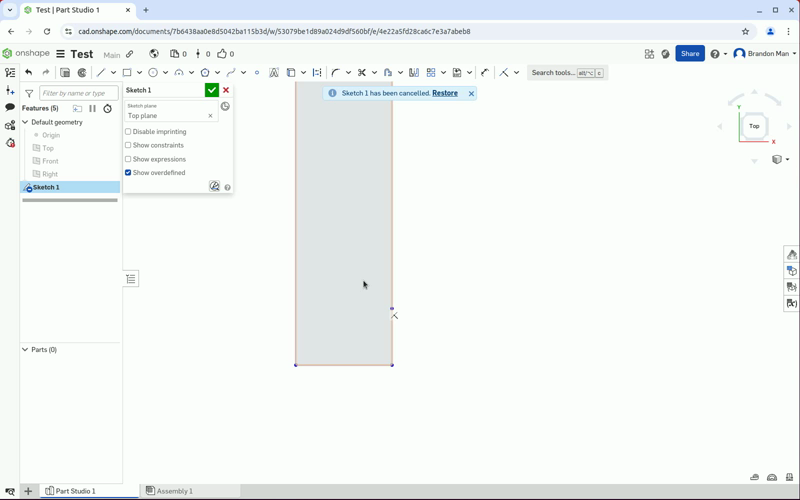
click(363, 280)
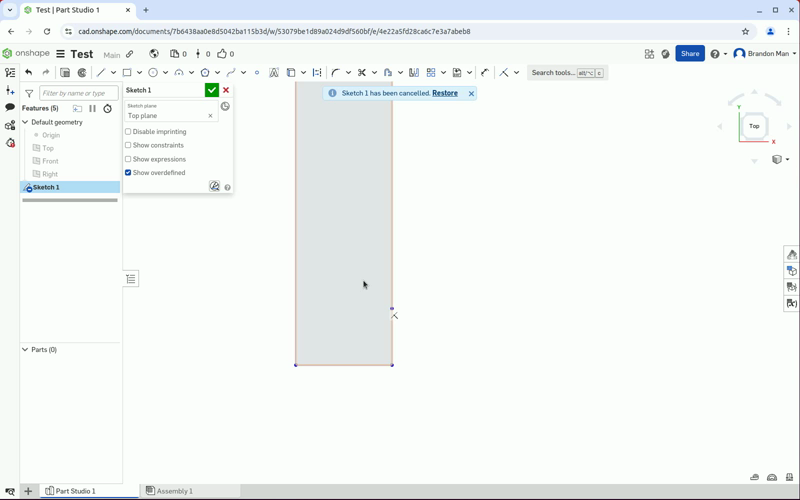
scroll(-6)
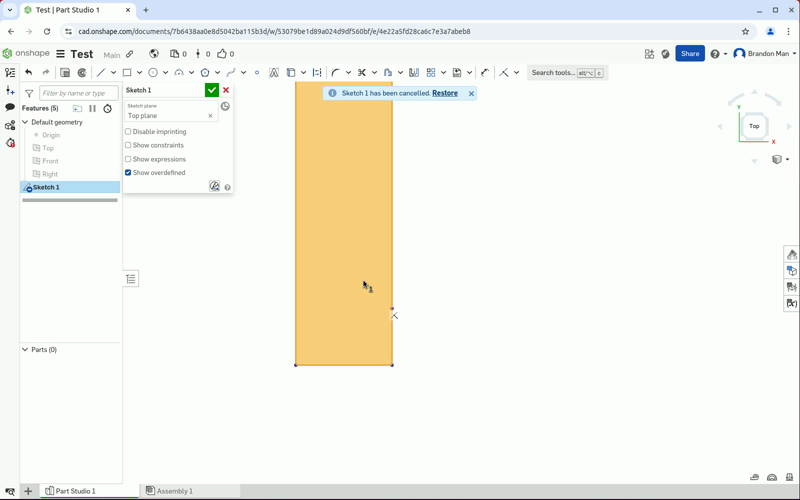
scroll(-6)
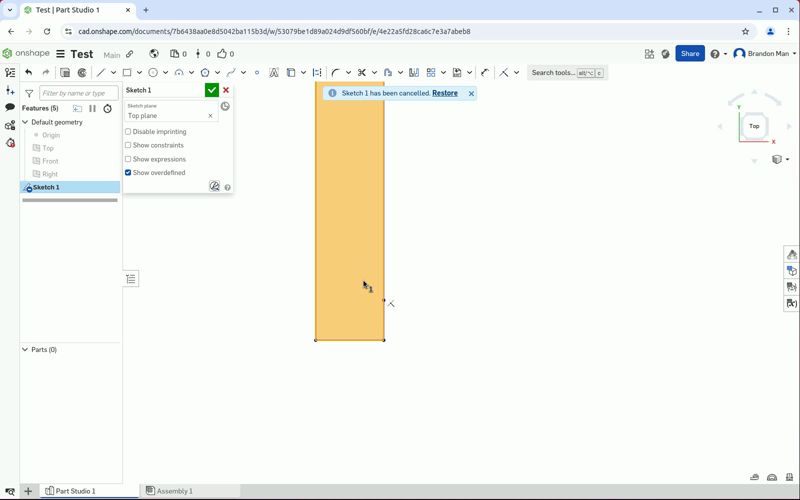
scroll(-6)
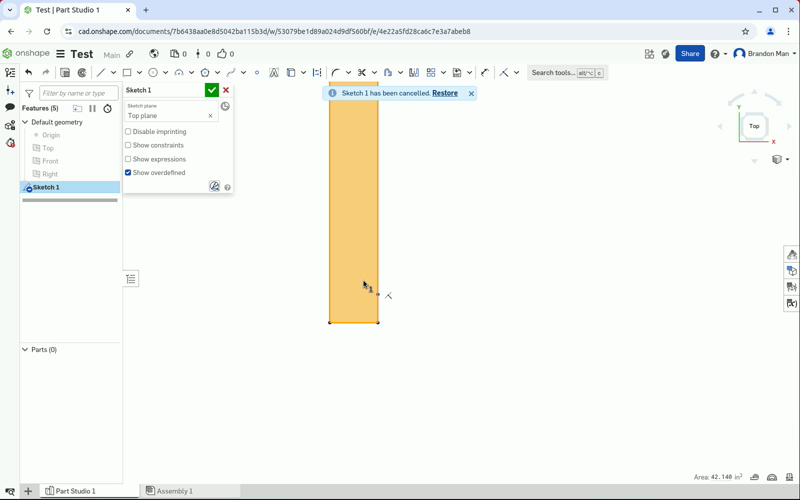
scroll(-6)
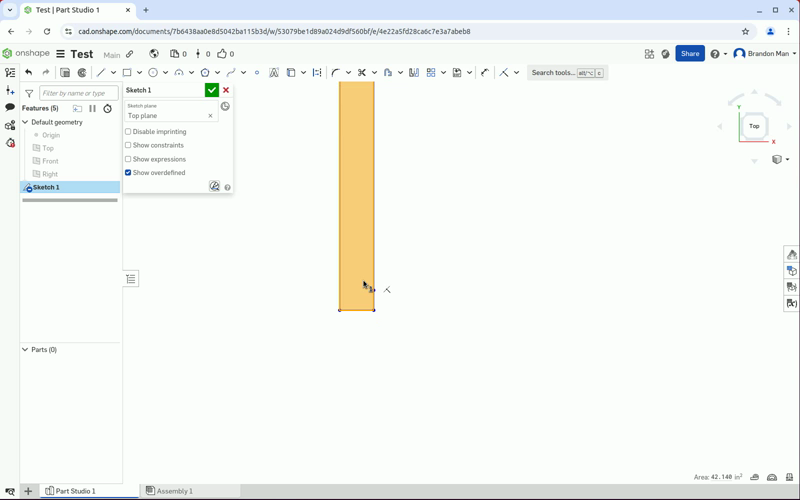
scroll(-6)
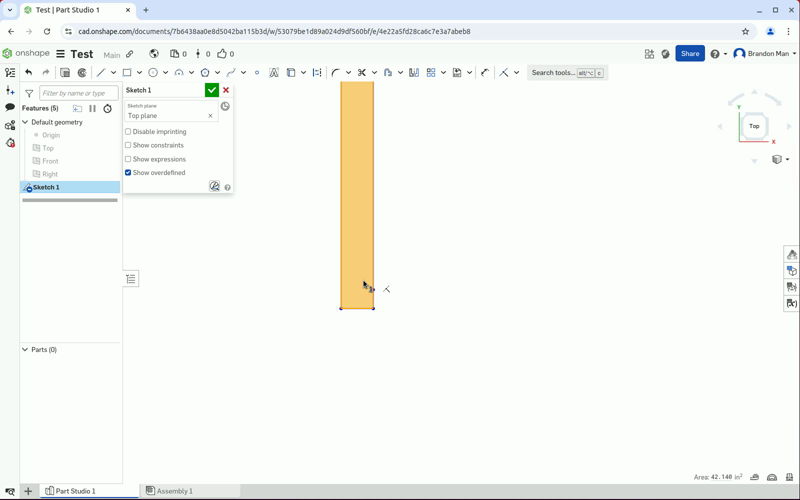
scroll(-6)
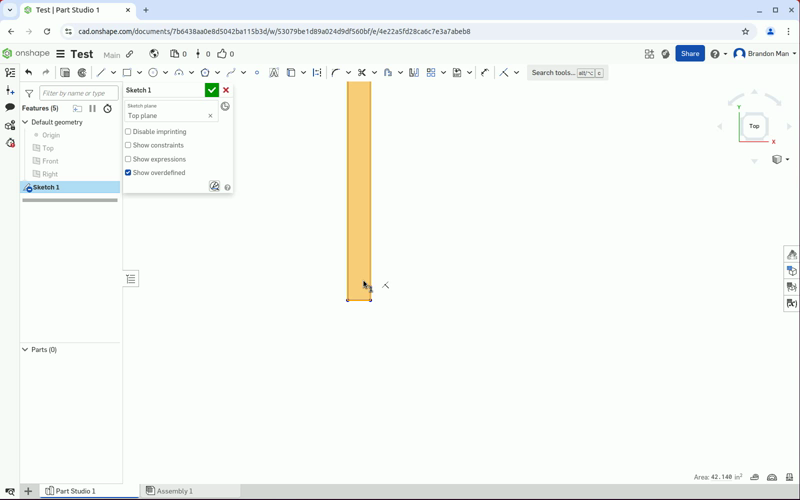
scroll(-6)
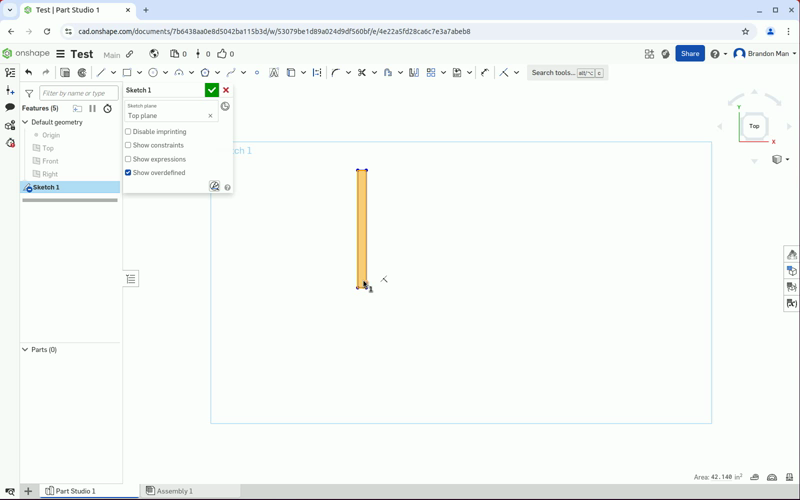
mouse_move(73, 352)
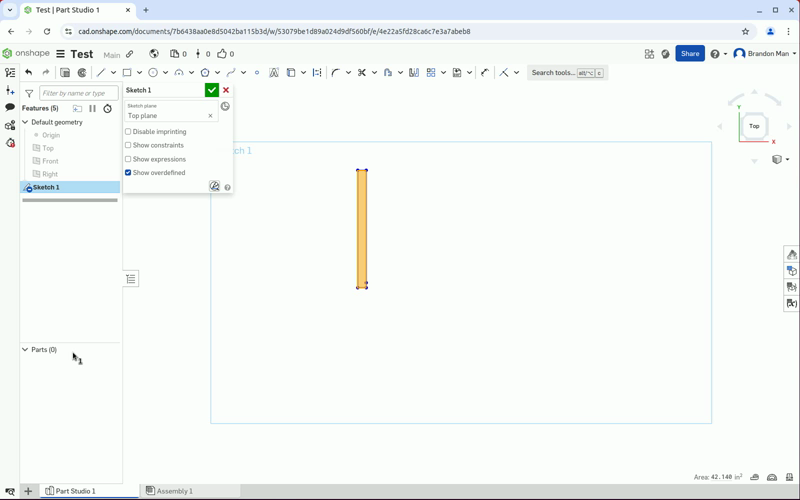
key(shift+y)
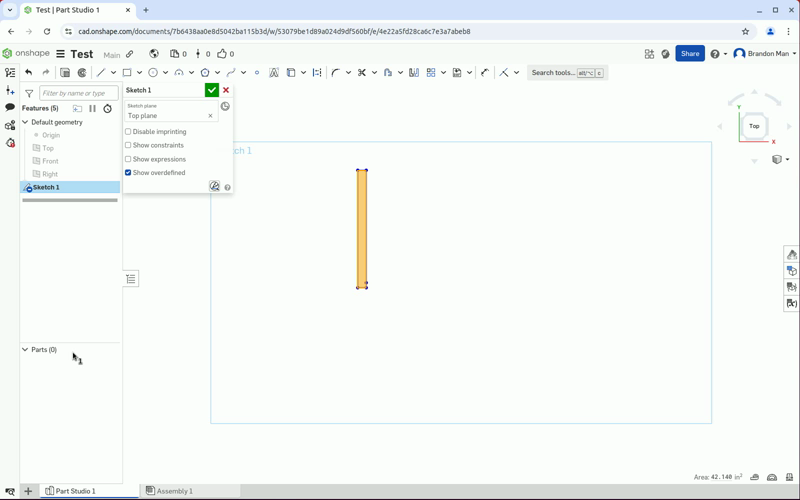
key(shift+e)
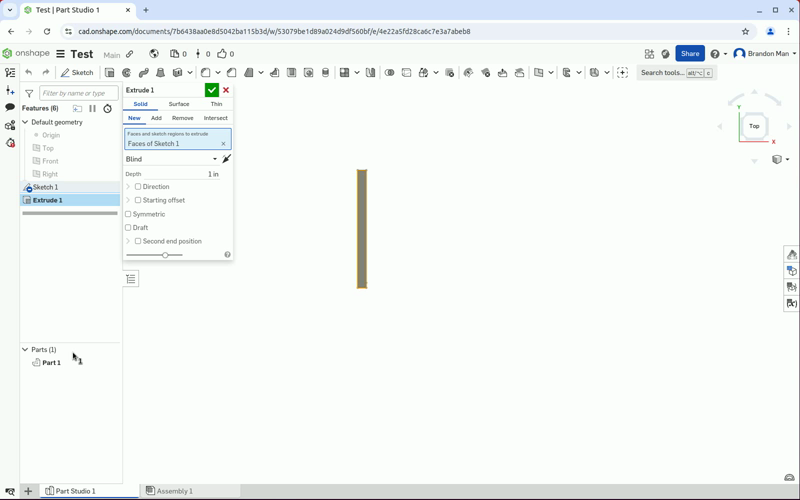
mouse_move(143, 106)
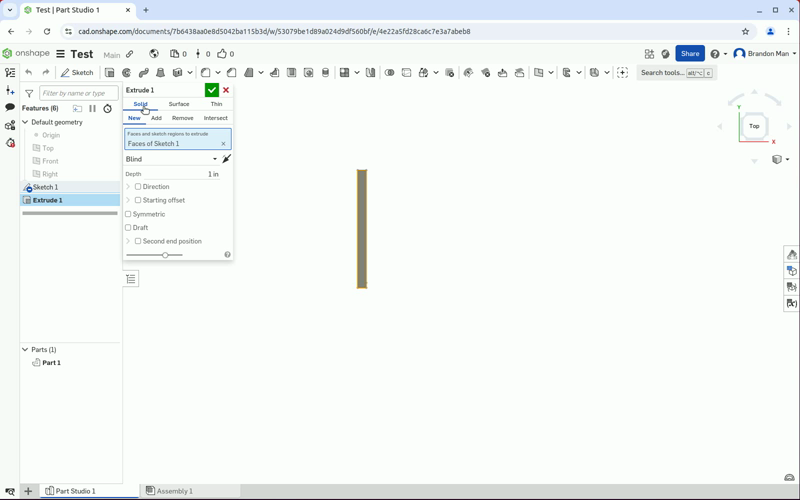
click(143, 106)
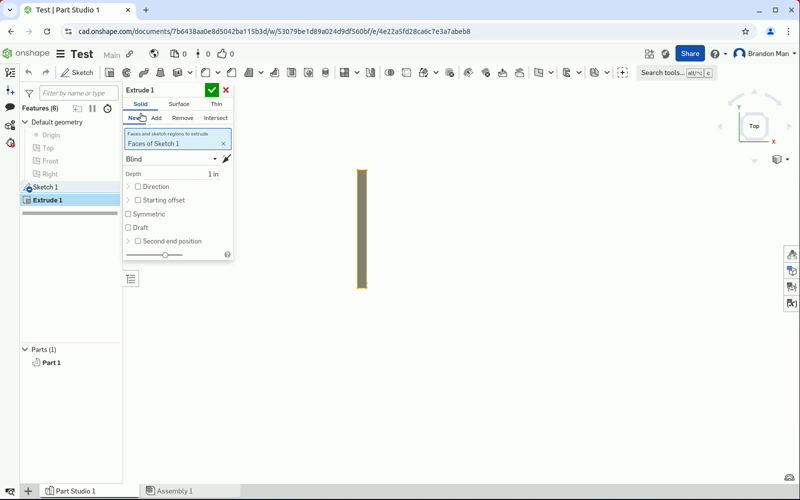
mouse_move(137, 120)
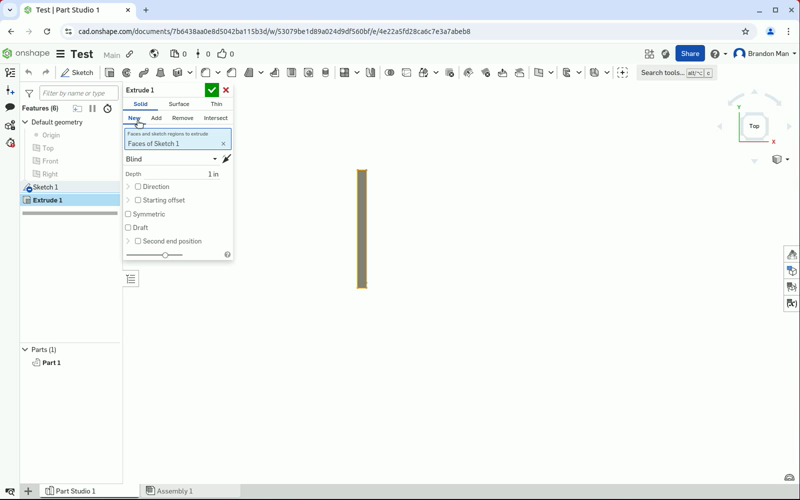
click(137, 120)
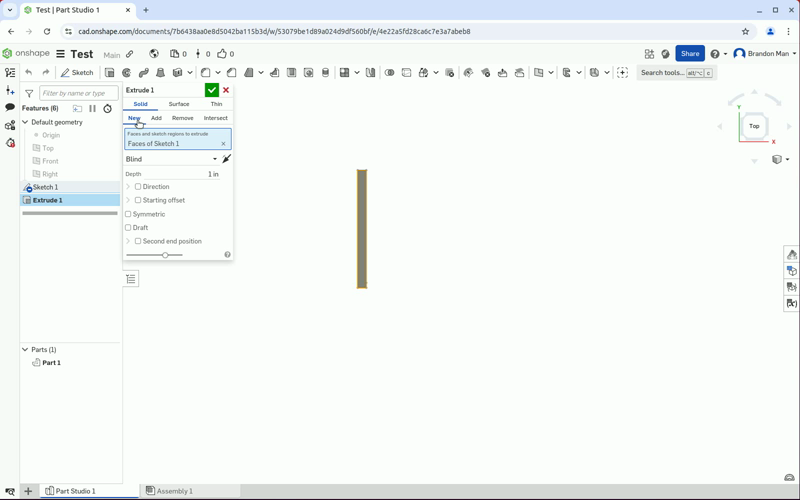
key(tab, 4)
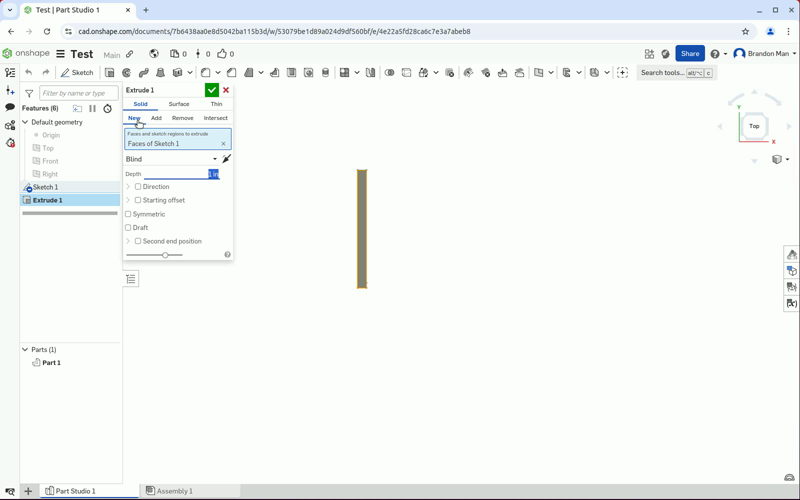
text(23.108)
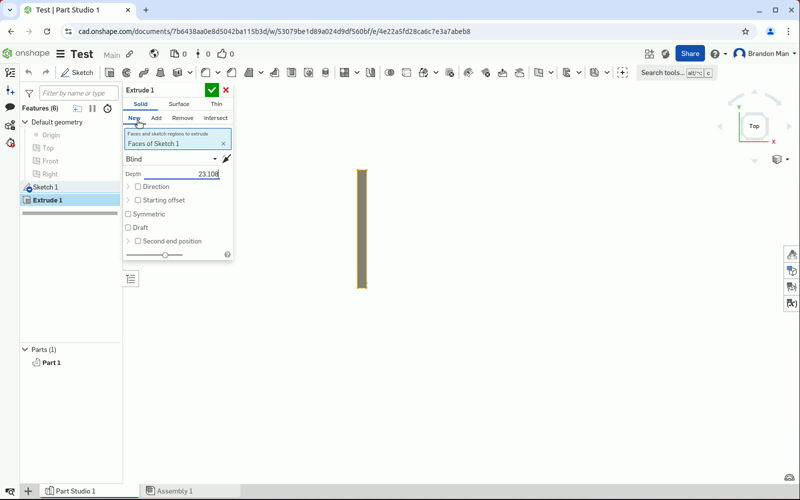
key(tab, 3)
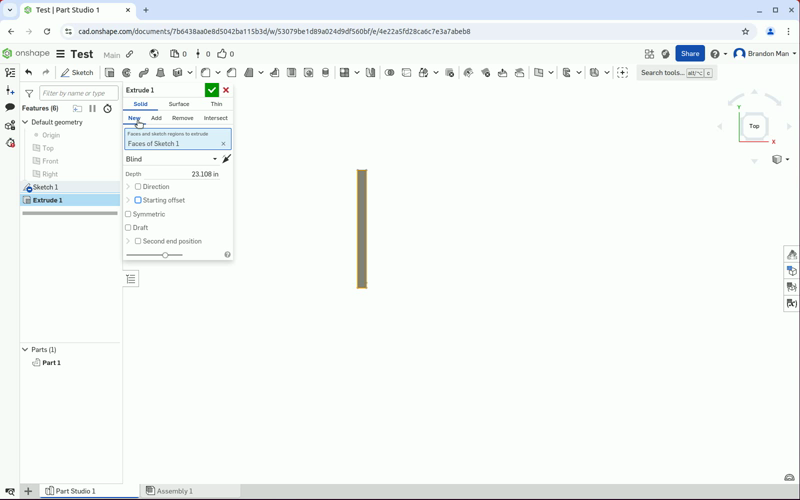
key(tab, 2)
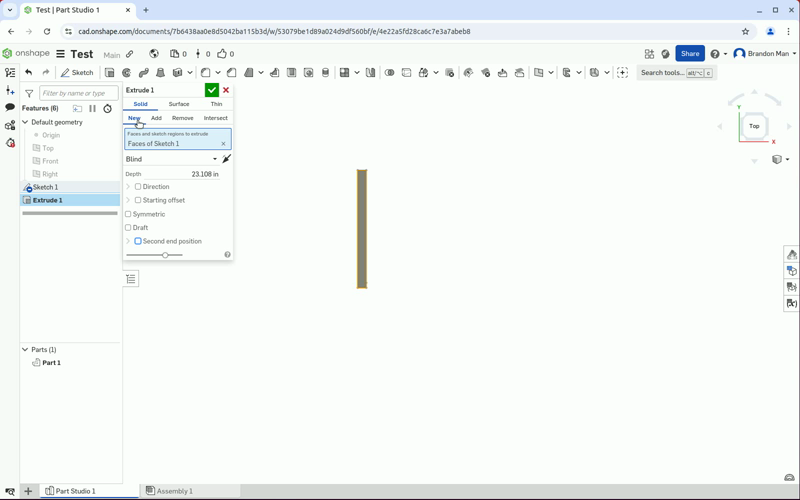
key(space)
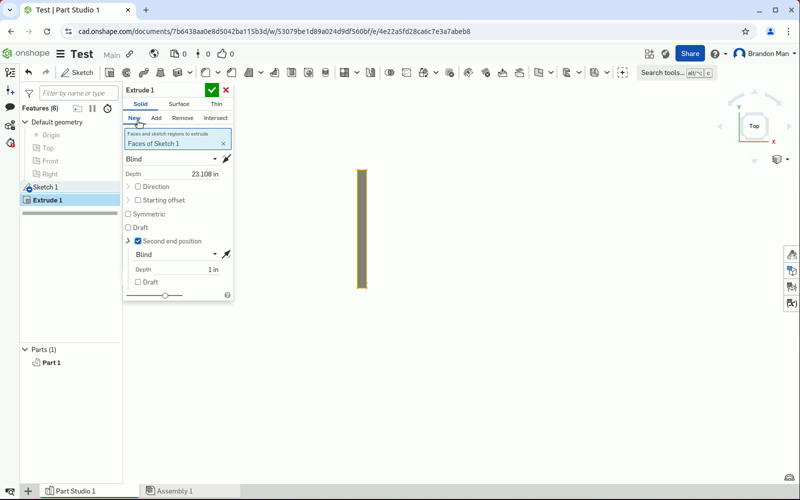
key(tab, 3)
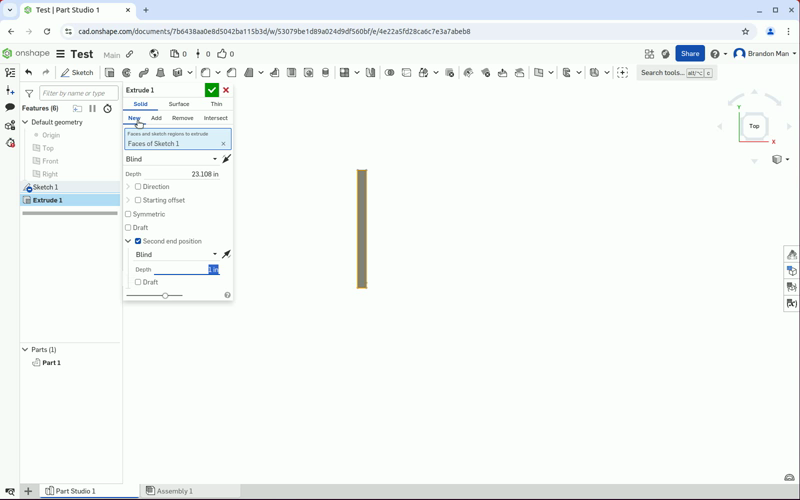
text(7.703)
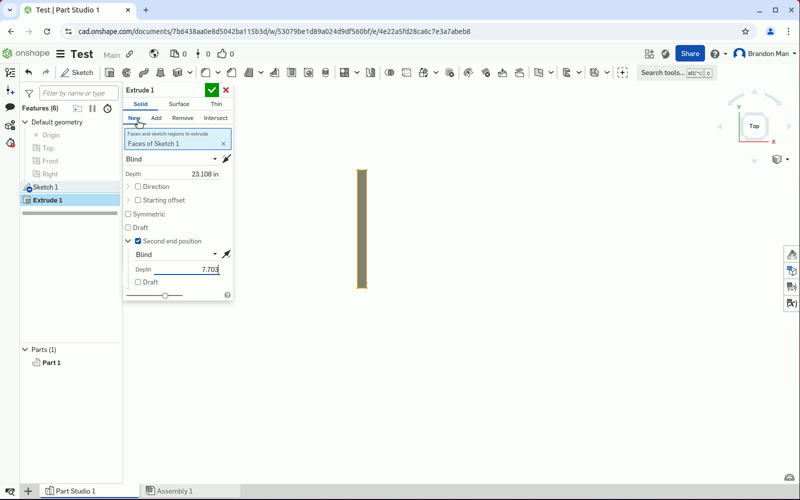
key(enter)
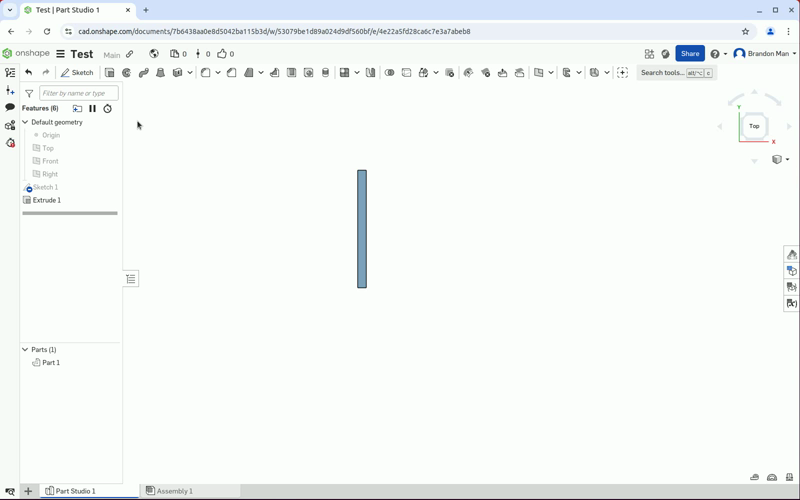
key(shift+h)
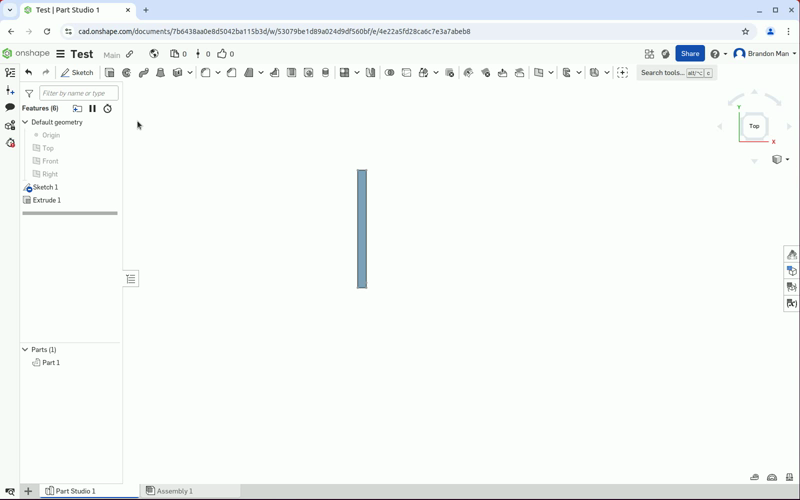
key(shift+h)
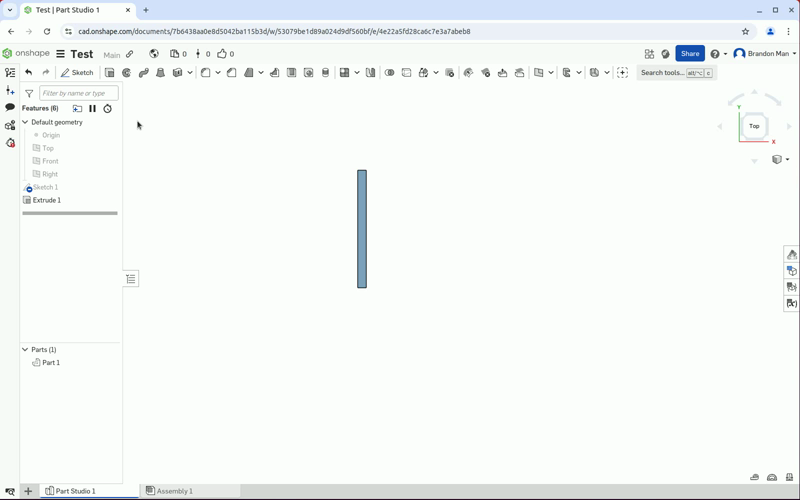
mouse_move(73, 189)
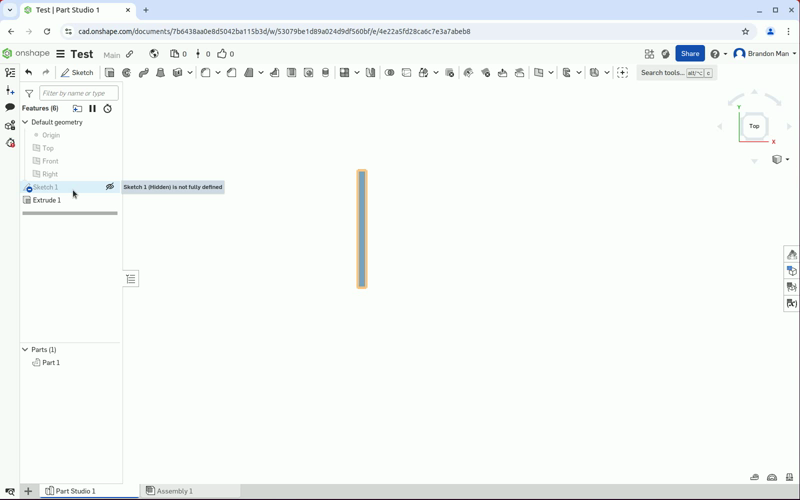
click(73, 189)
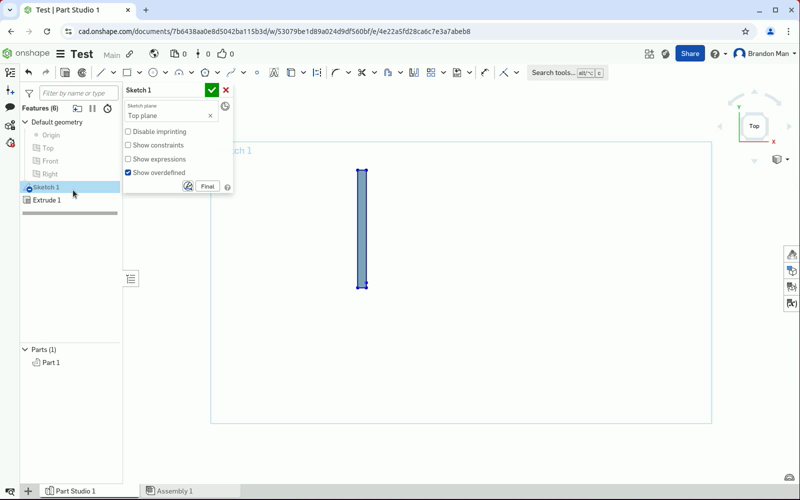
mouse_move(229, 92)
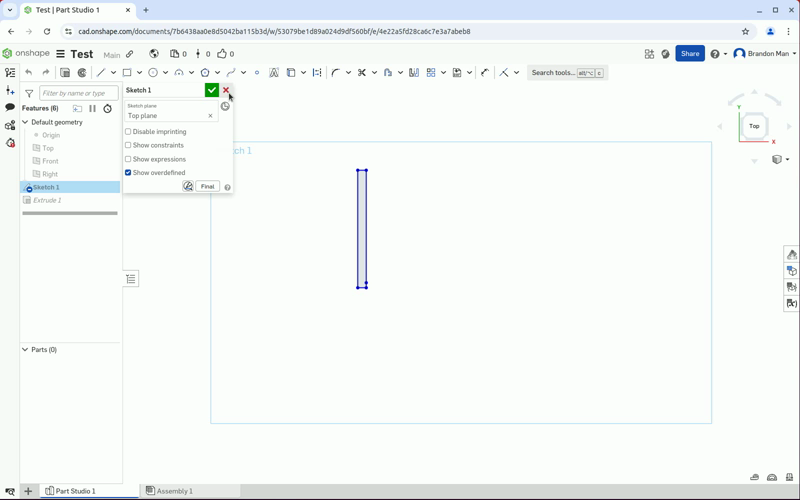
click(229, 92)
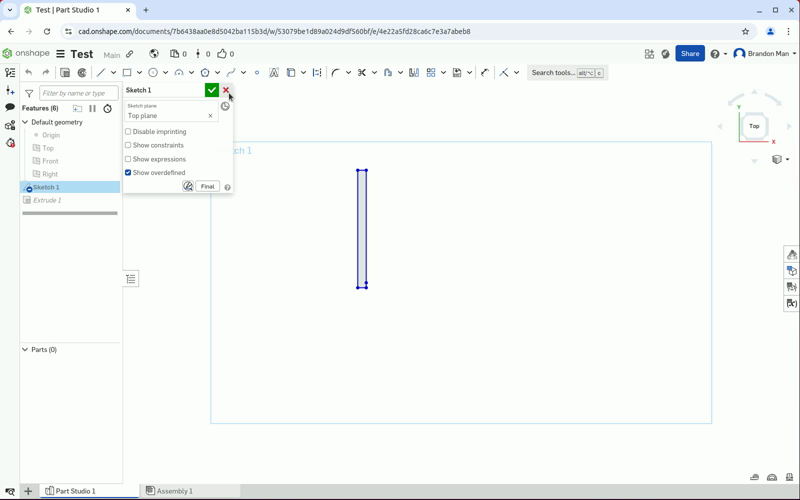
key(shift+s)
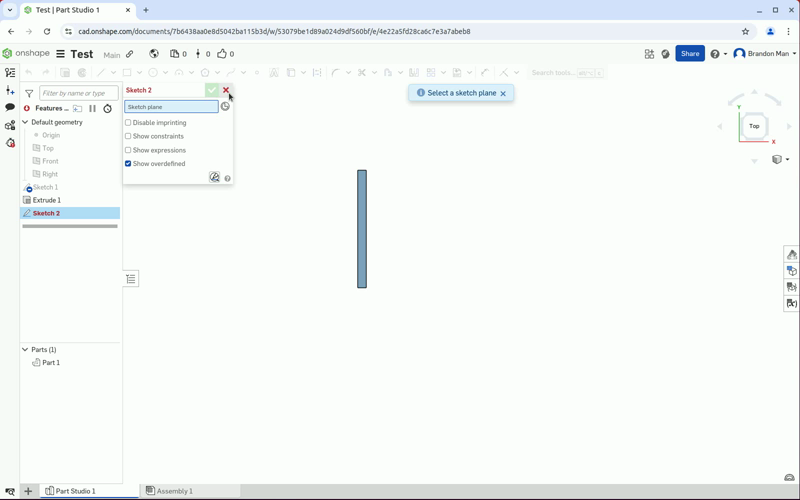
mouse_move(73, 150)
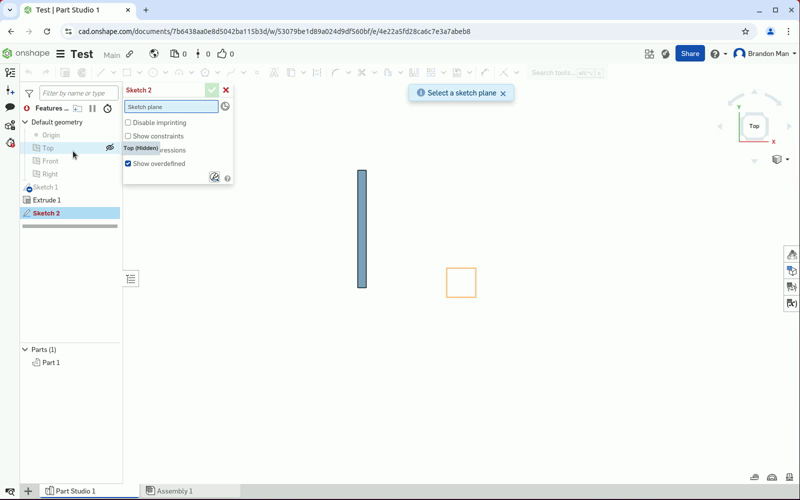
click(73, 150)
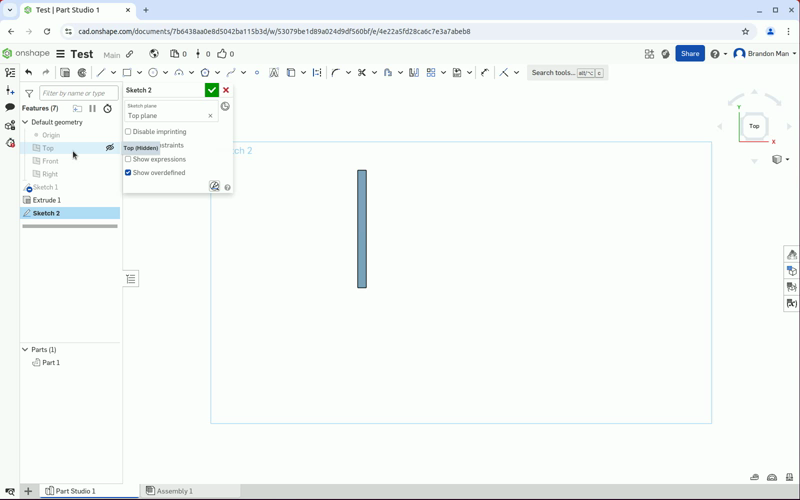
mouse_move(73, 352)
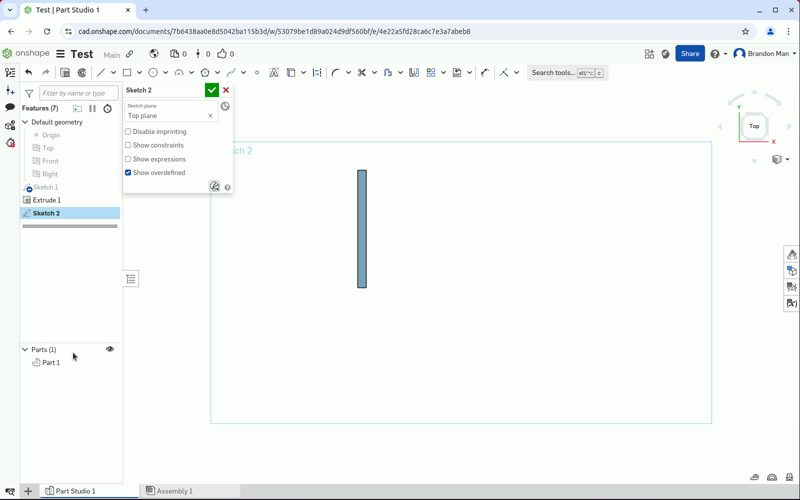
key(y)
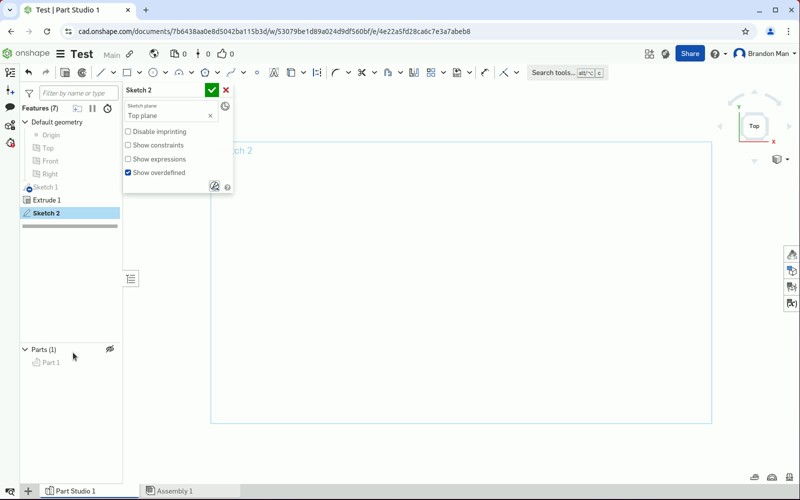
key(l)
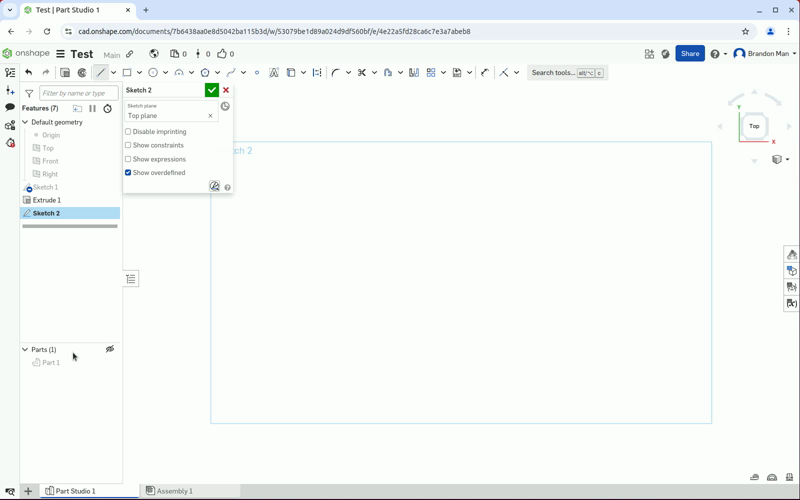
key_down(shift)
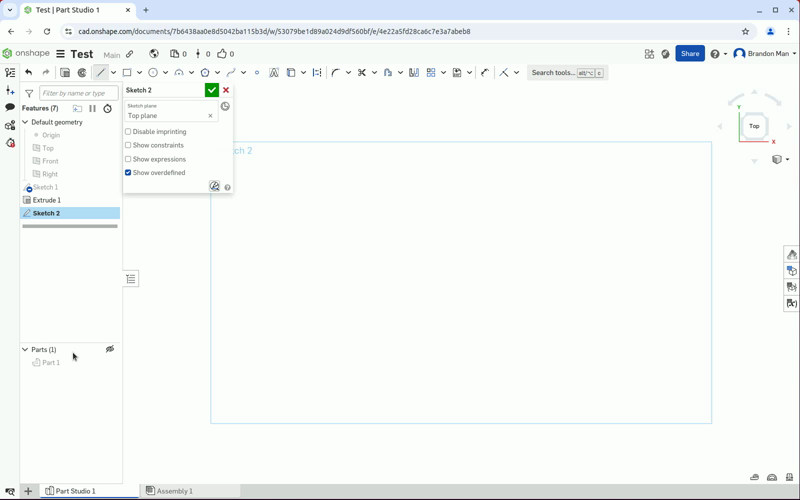
mouse_move(451, 282)
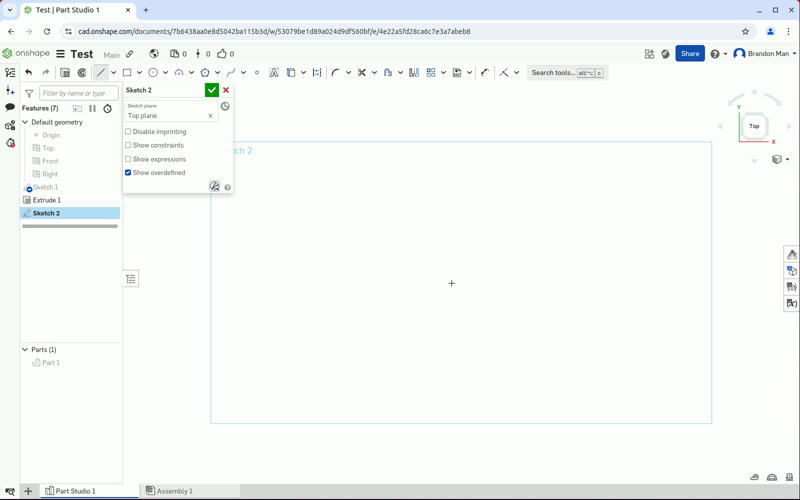
click(451, 282)
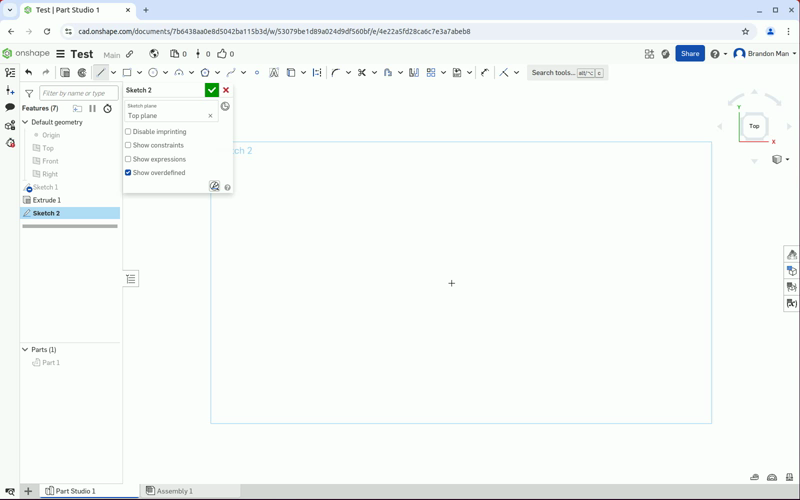
key_up(shift)
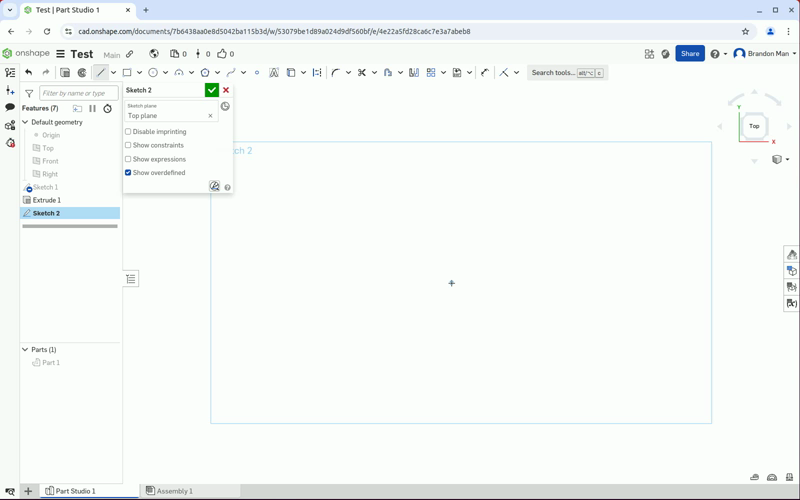
key_down(shift)
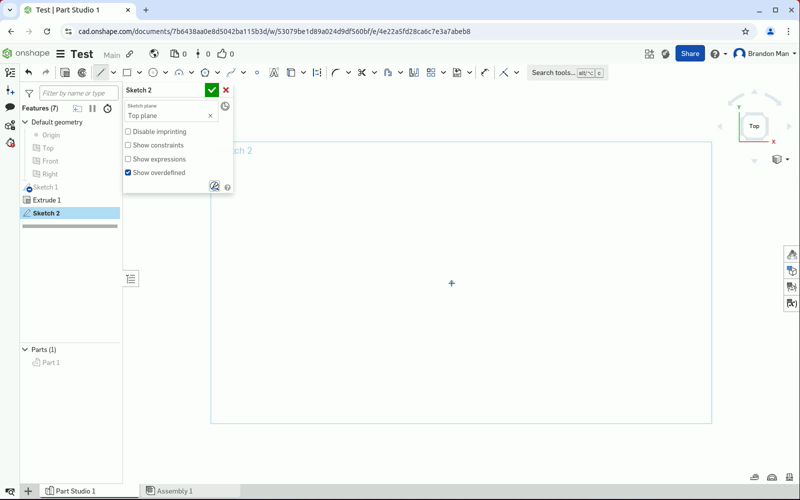
mouse_move(481, 282)
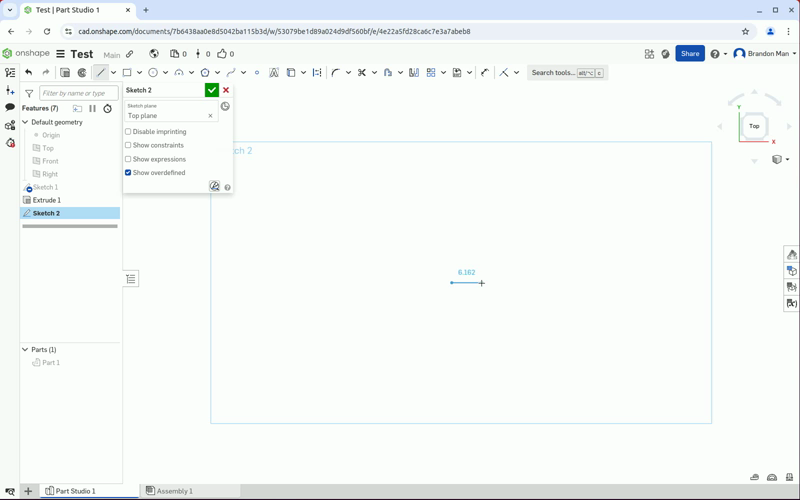
mouse_move(459, 282)
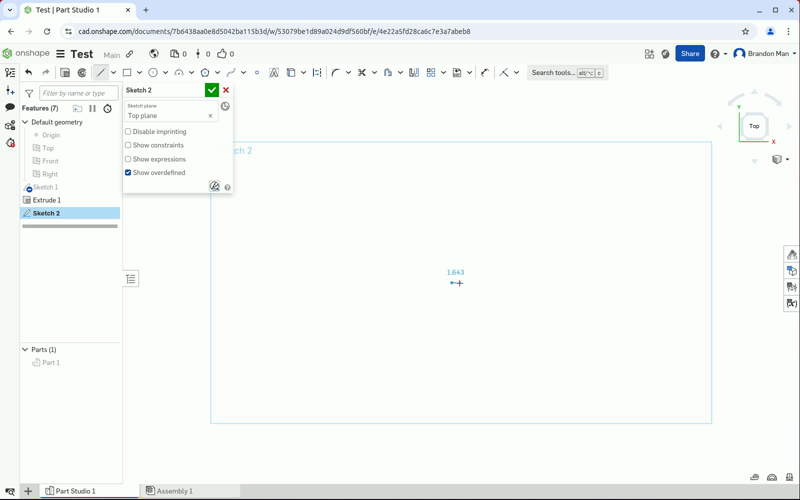
click(459, 282)
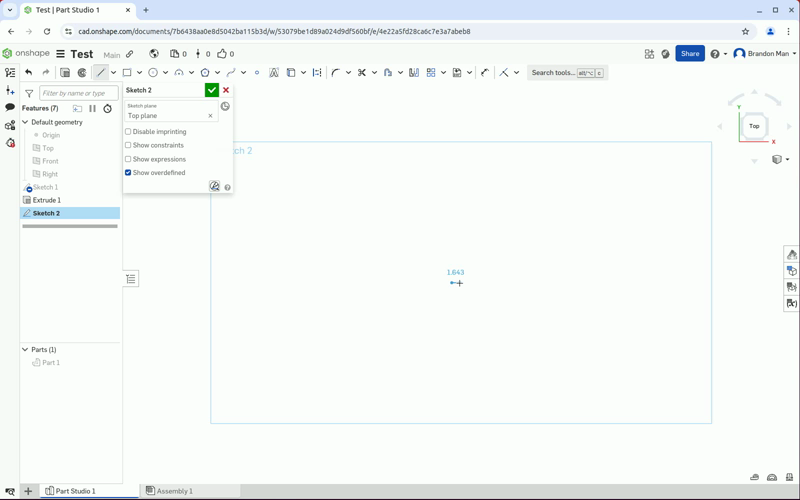
key_up(shift)
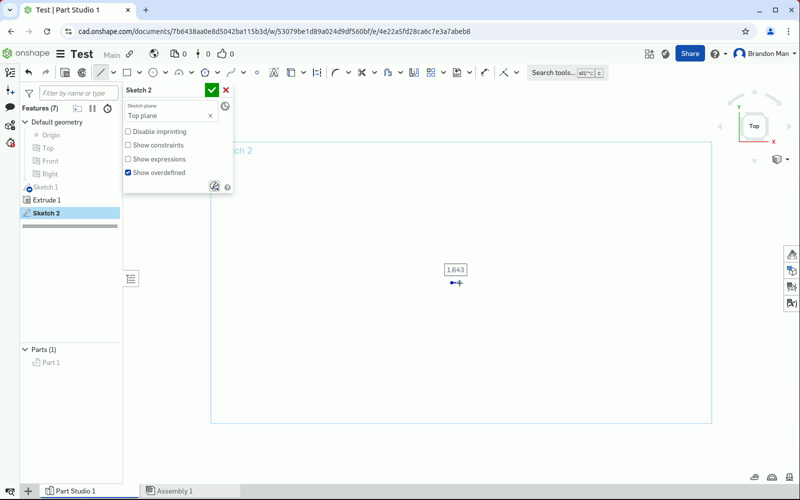
key_down(shift)
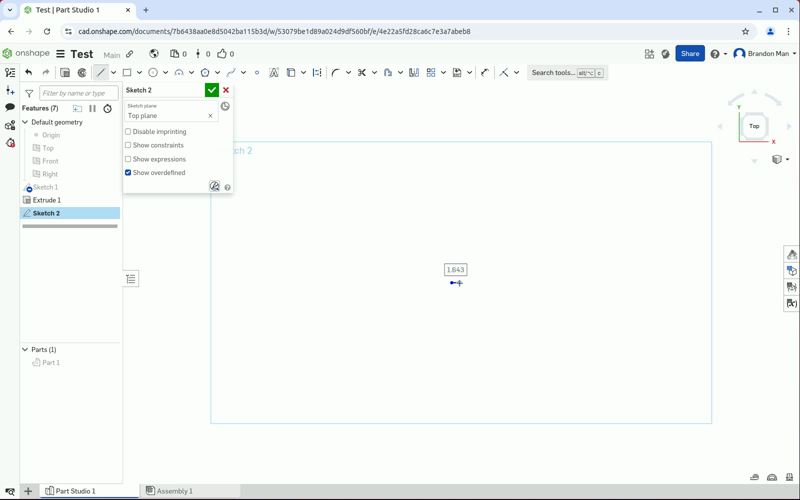
mouse_move(459, 170)
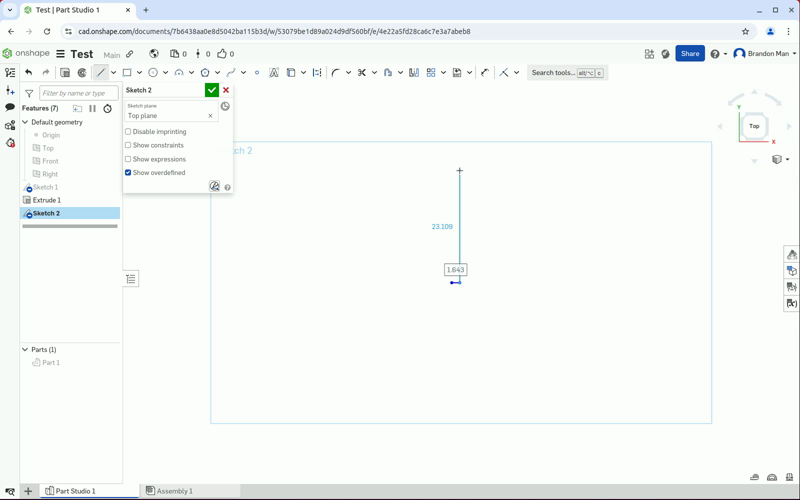
click(459, 170)
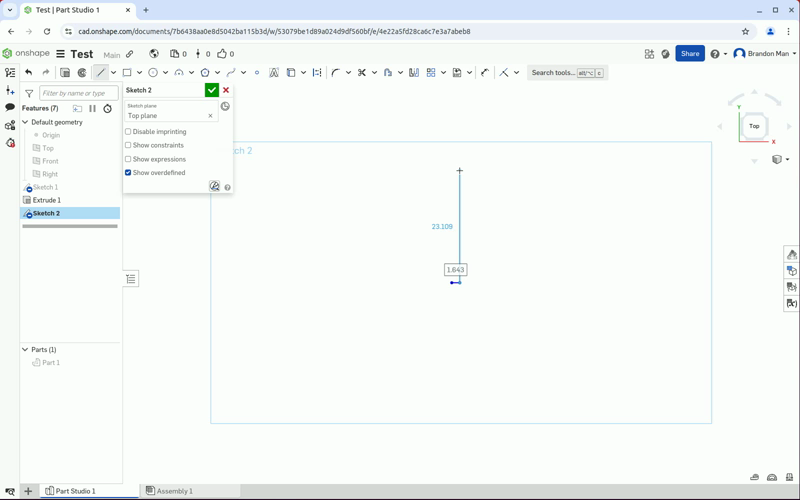
key_up(shift)
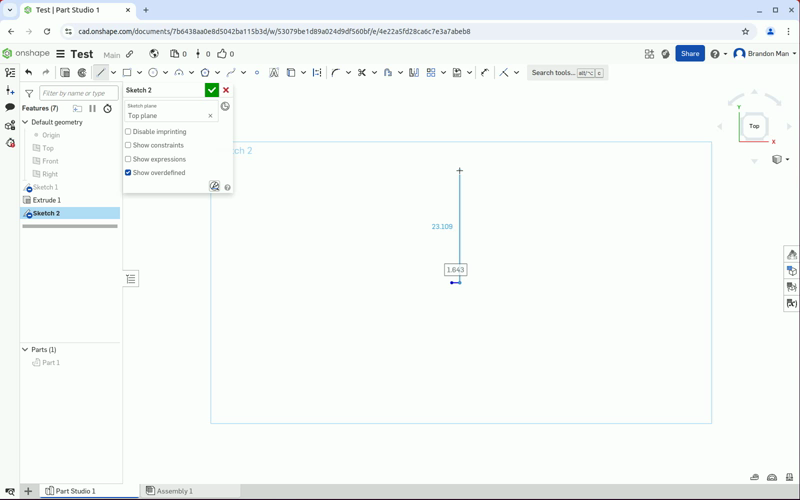
key_down(shift)
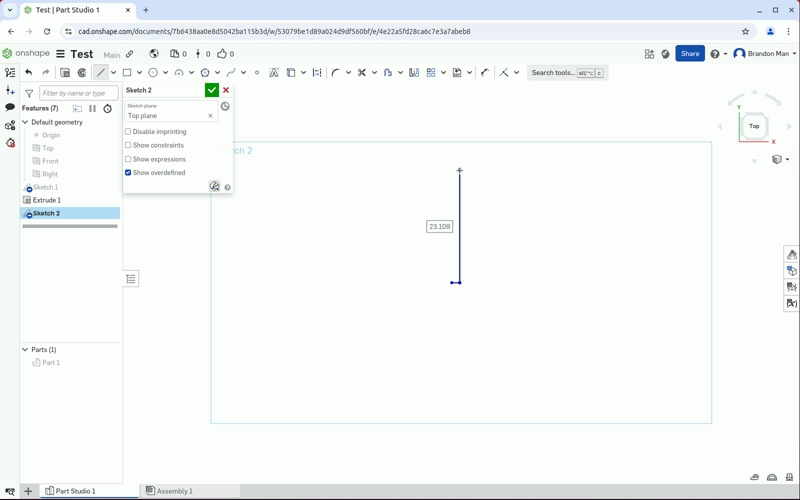
mouse_move(489, 170)
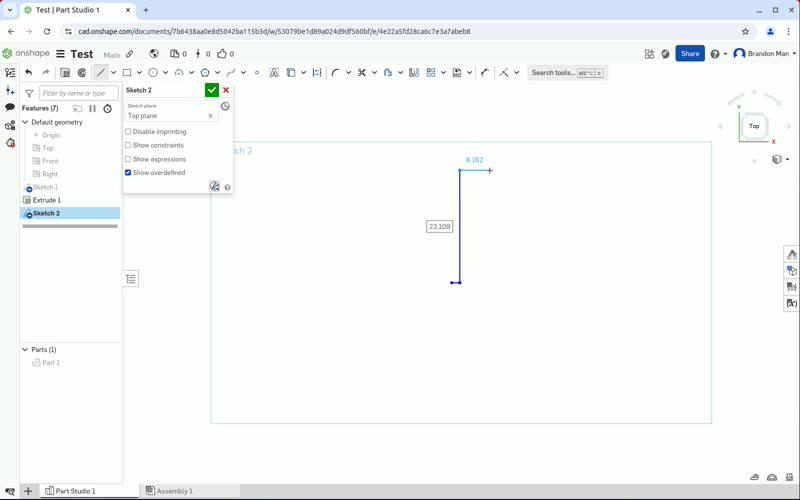
mouse_move(451, 170)
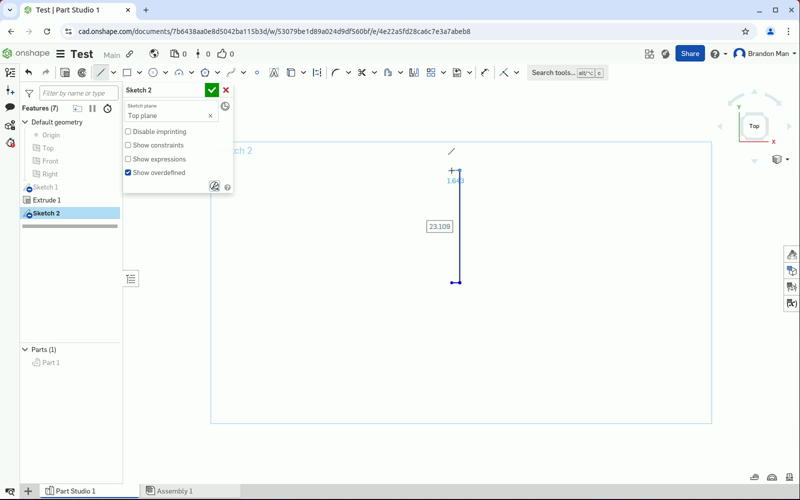
click(451, 170)
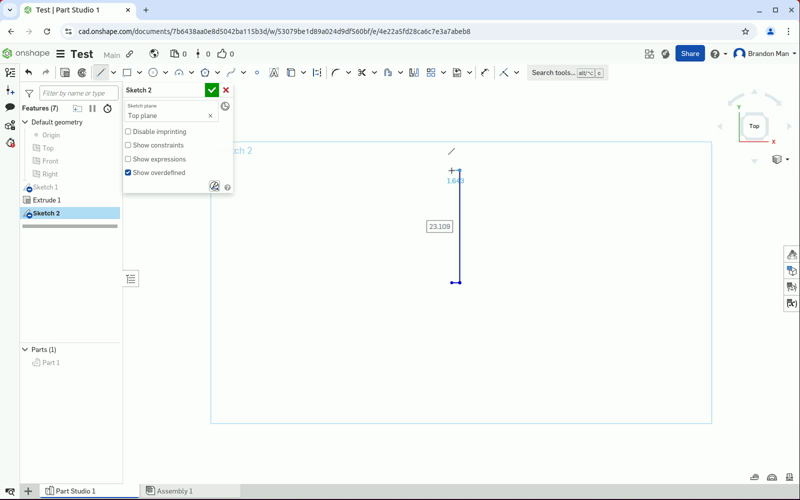
key_up(shift)
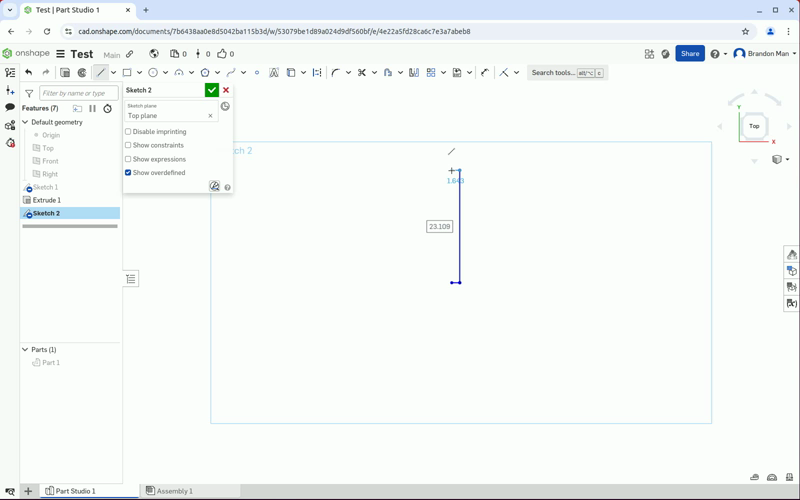
key_down(shift)
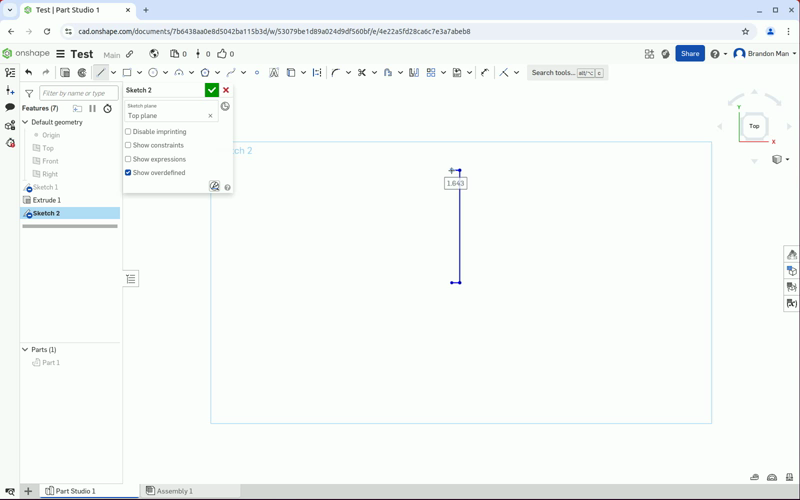
mouse_move(451, 282)
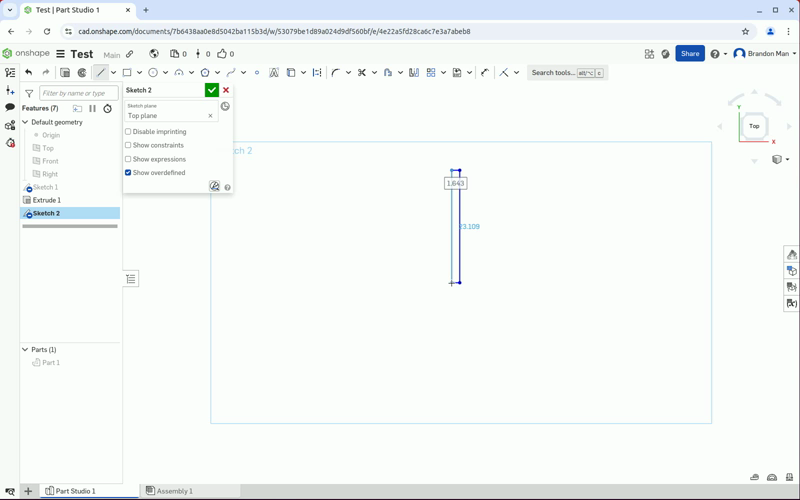
key_up(shift)
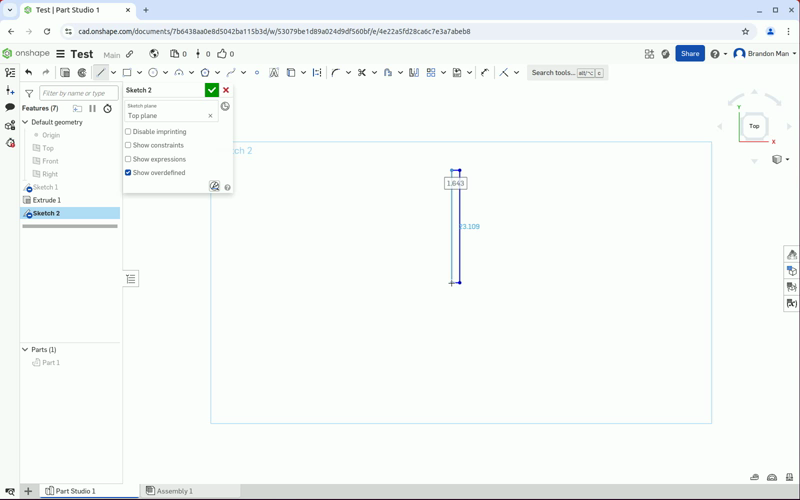
click(451, 282)
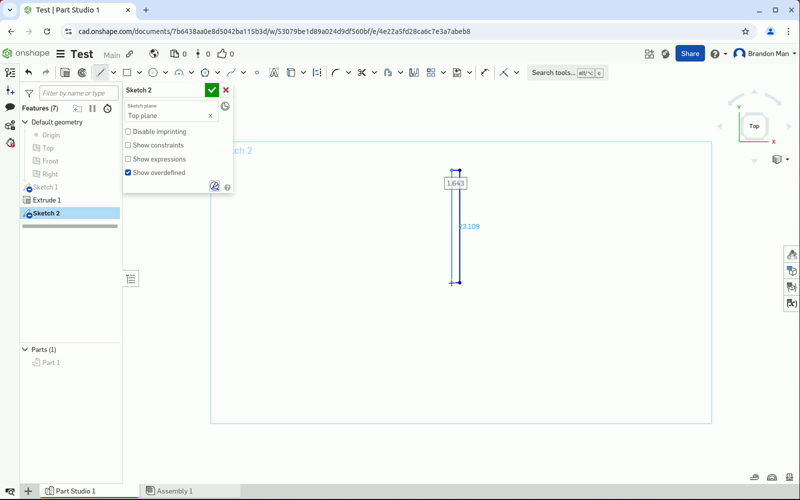
key(esc)
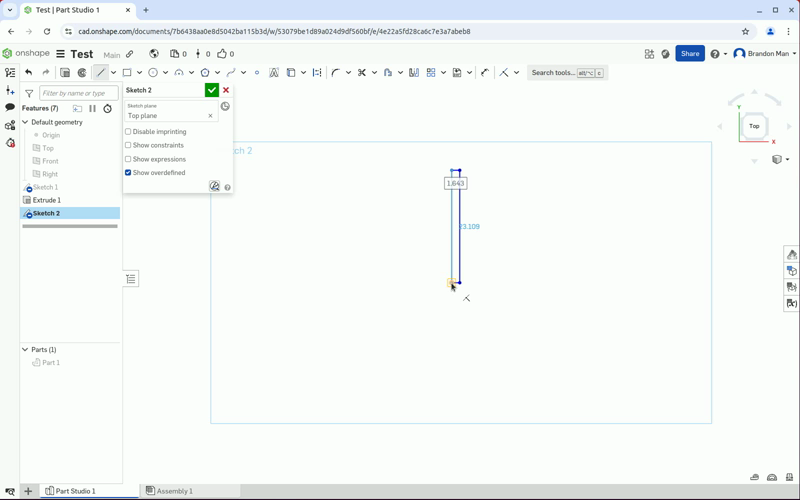
mouse_move(457, 192)
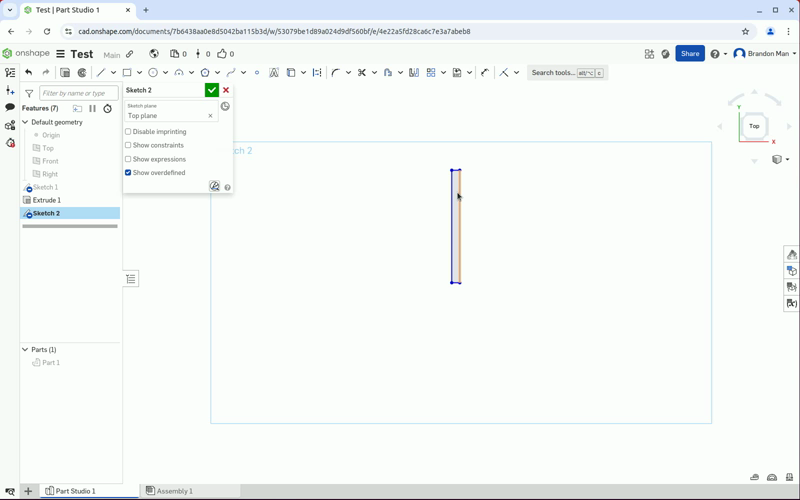
scroll(6)
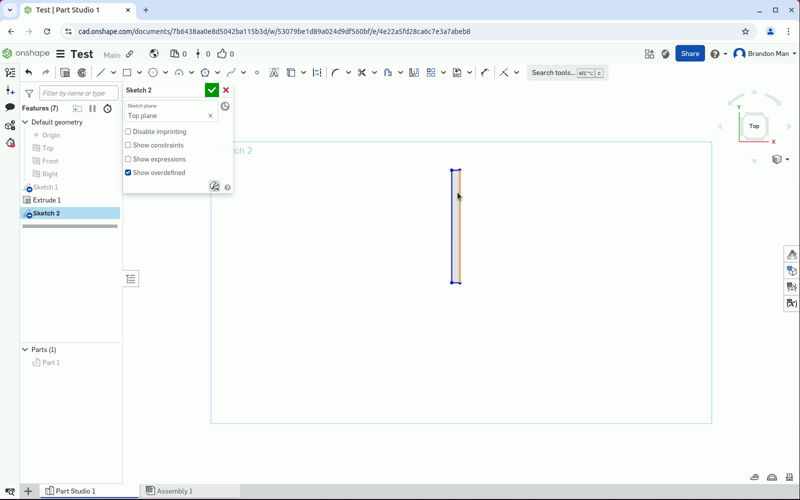
scroll(6)
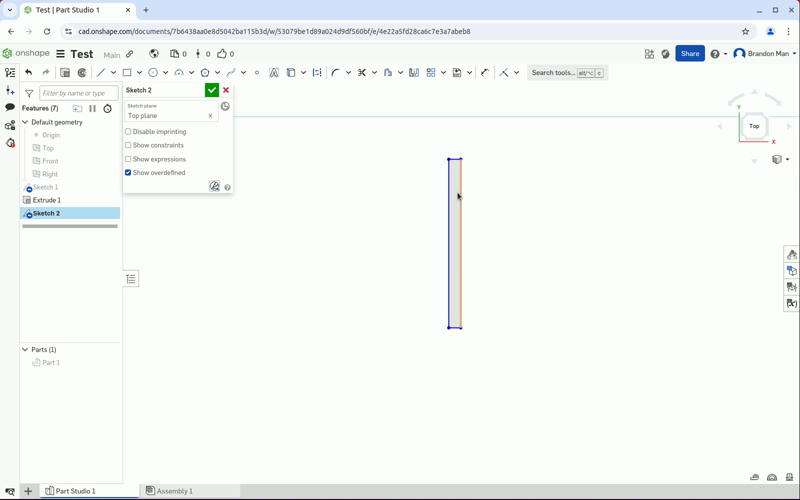
scroll(6)
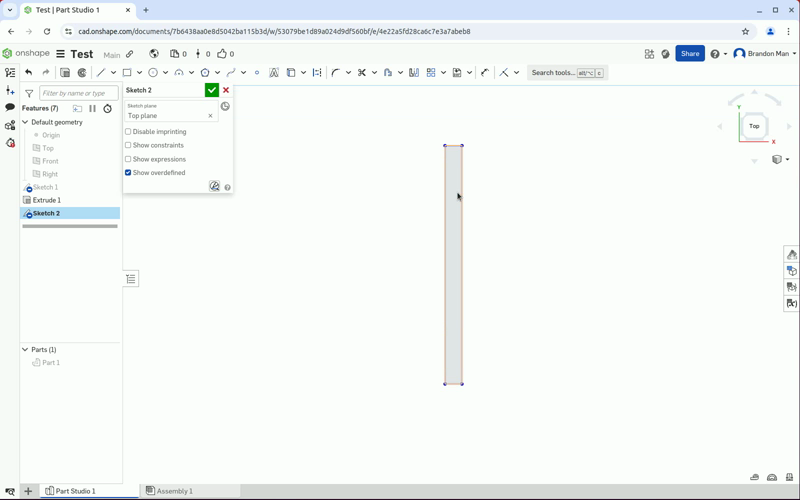
scroll(6)
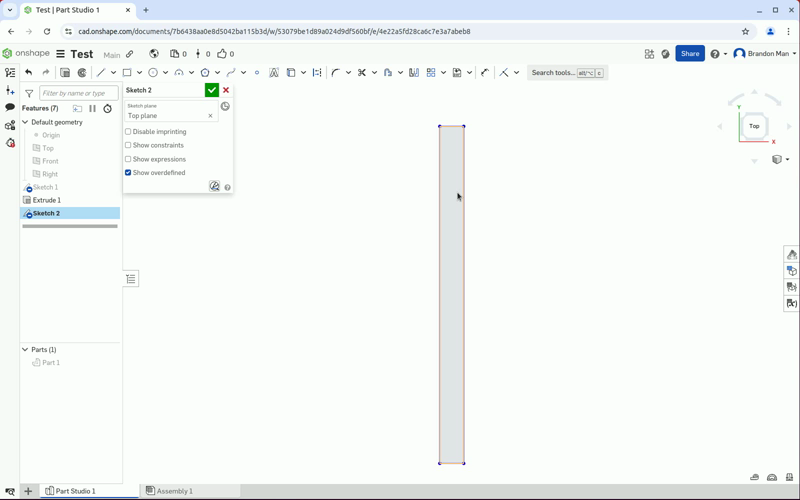
scroll(6)
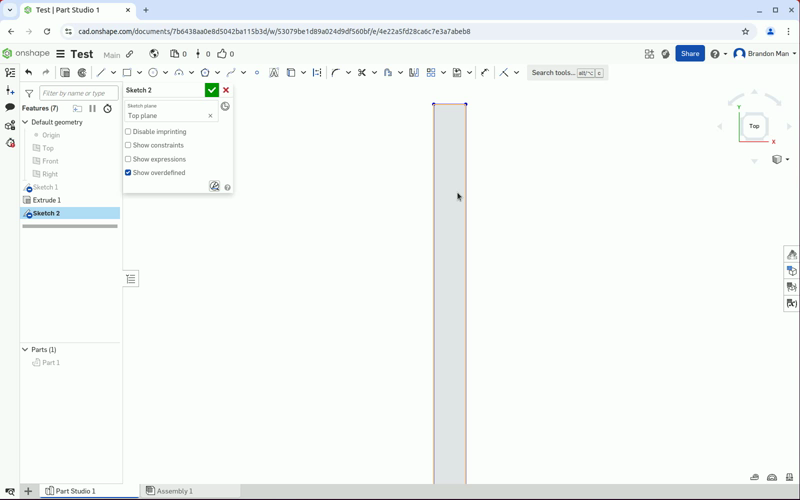
scroll(6)
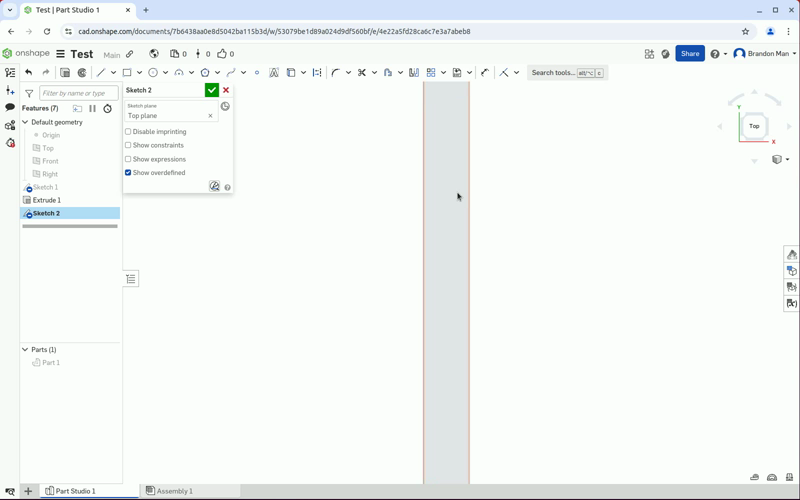
scroll(6)
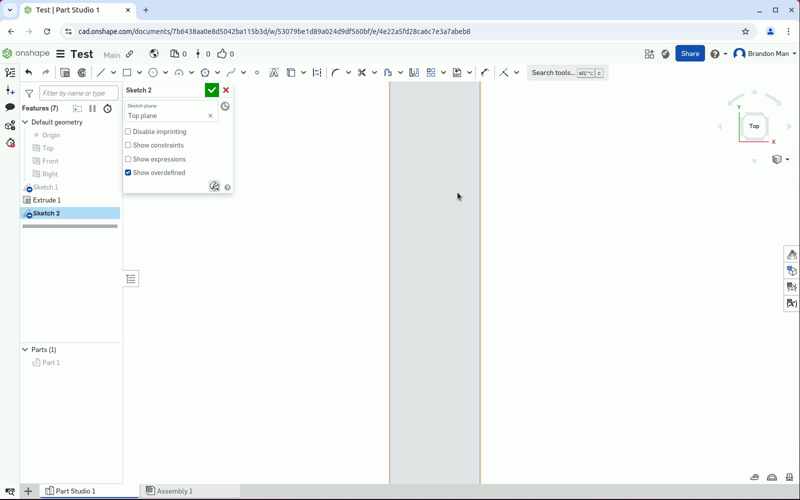
click(457, 192)
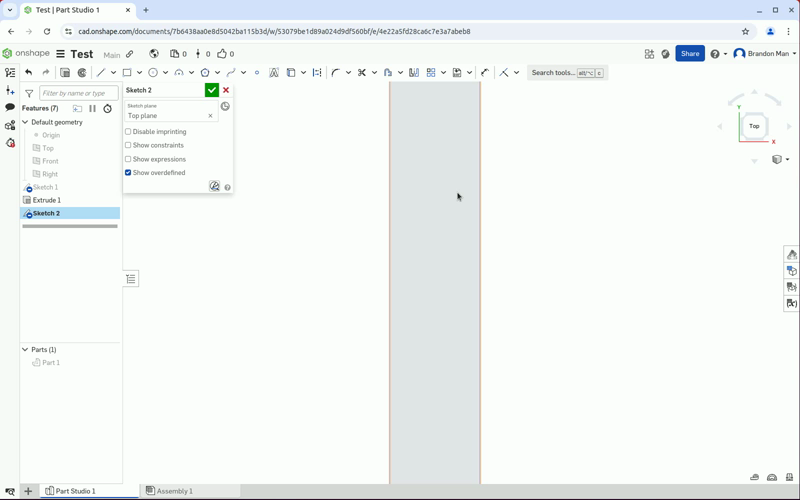
scroll(-6)
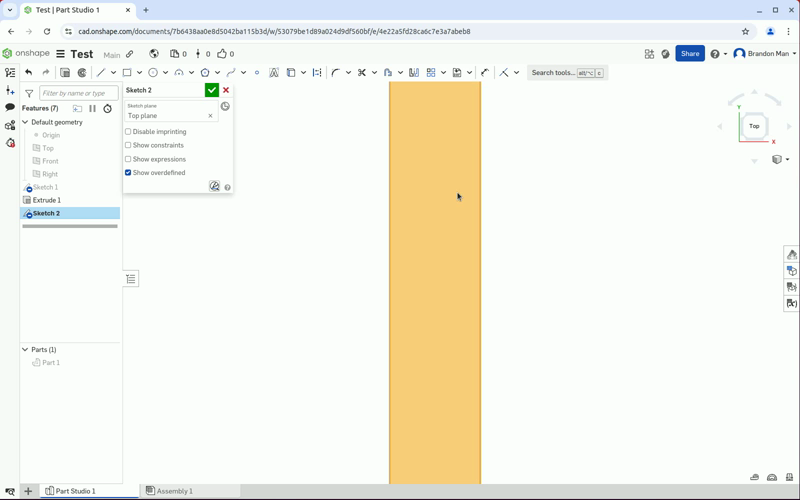
scroll(-6)
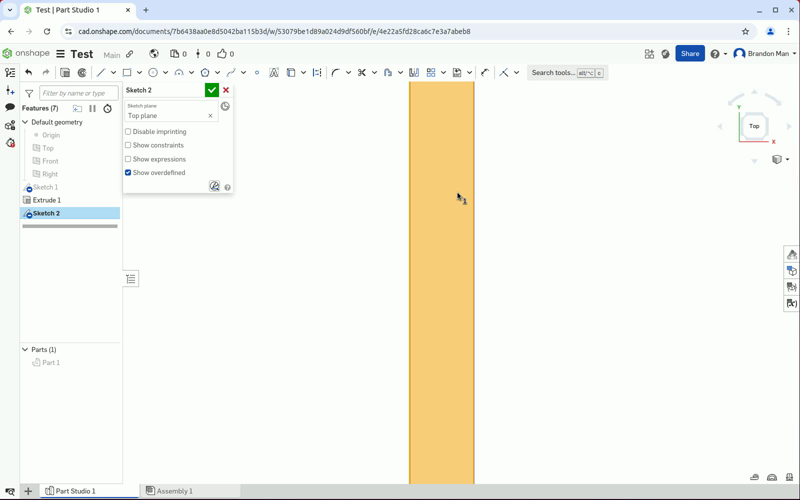
scroll(-6)
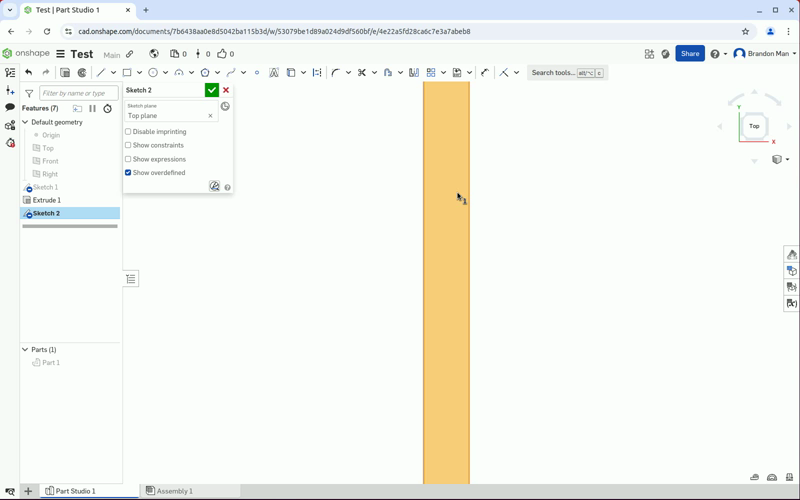
scroll(-6)
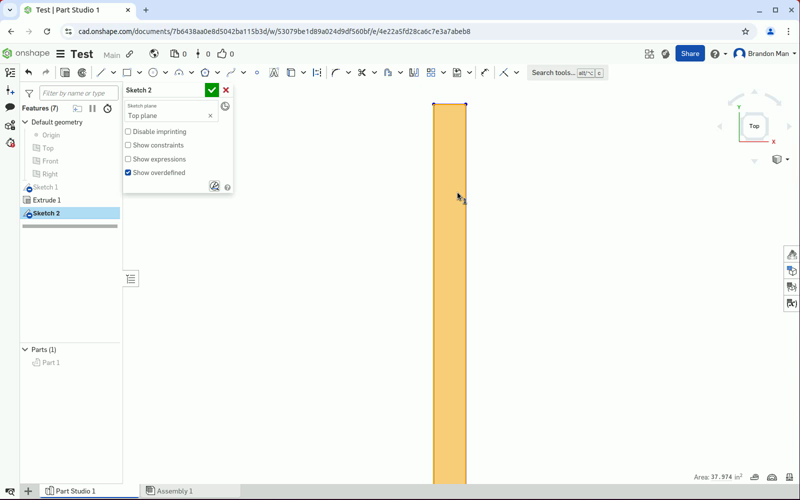
scroll(-6)
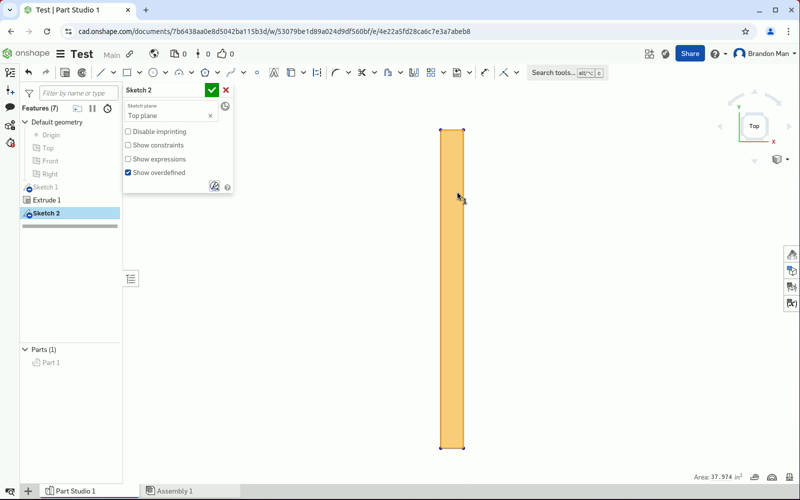
scroll(-6)
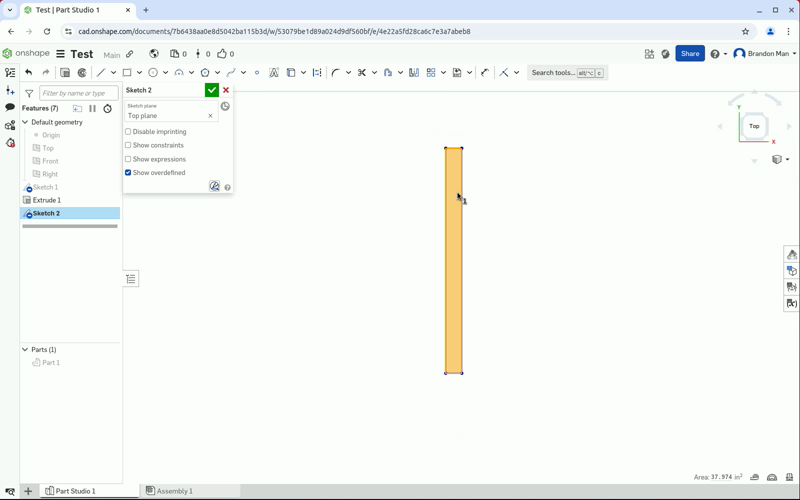
scroll(-6)
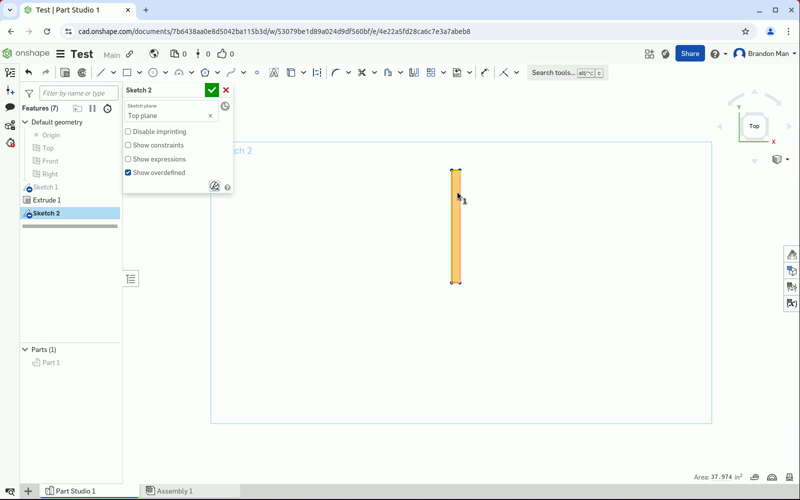
mouse_move(73, 352)
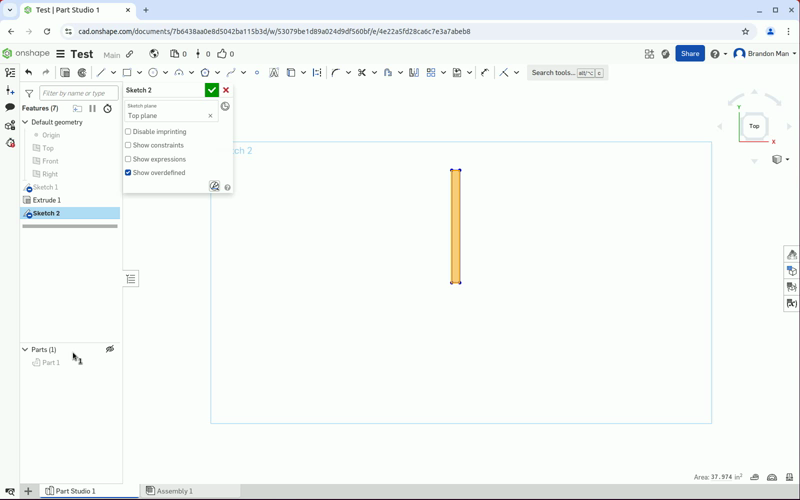
key(shift+y)
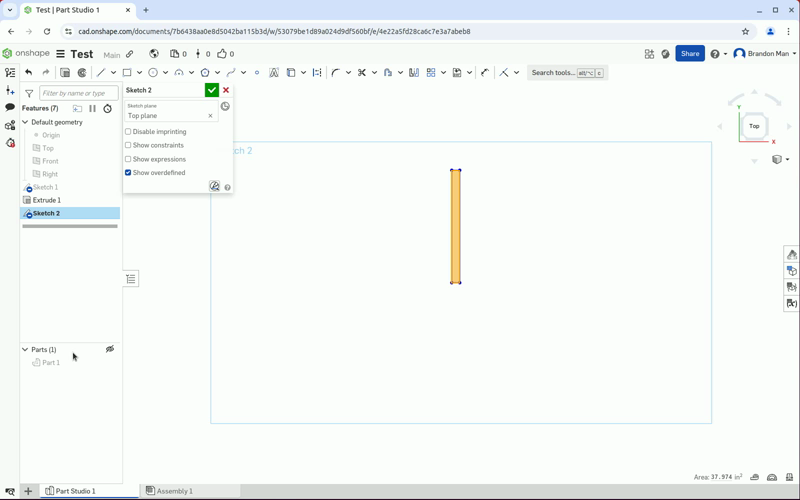
key(shift+e)
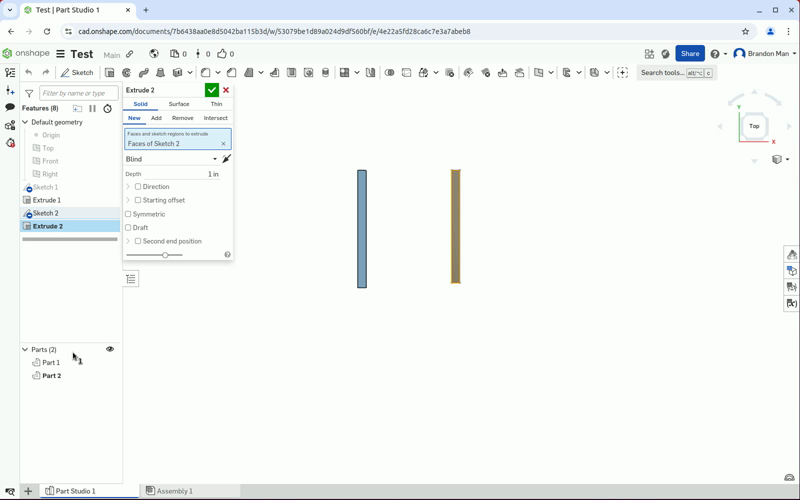
mouse_move(143, 106)
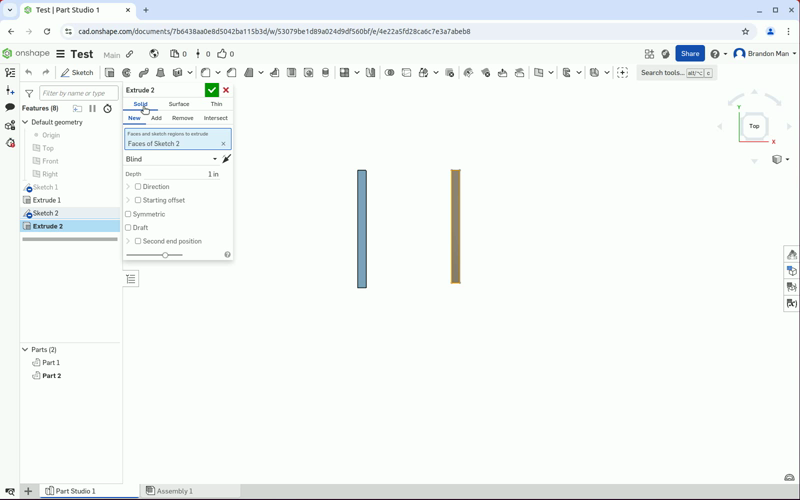
click(143, 106)
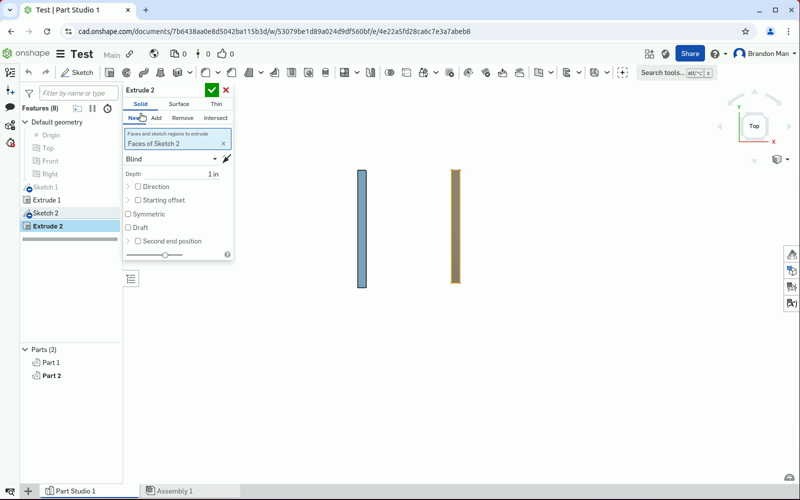
mouse_move(137, 120)
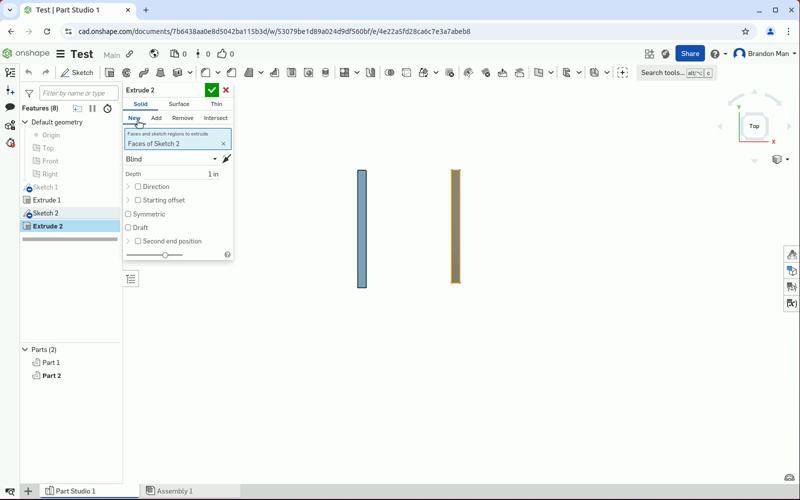
click(137, 120)
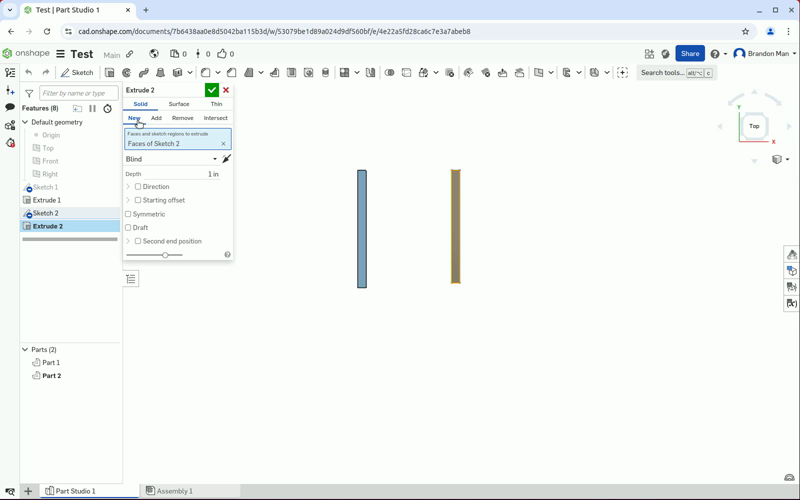
key(tab, 4)
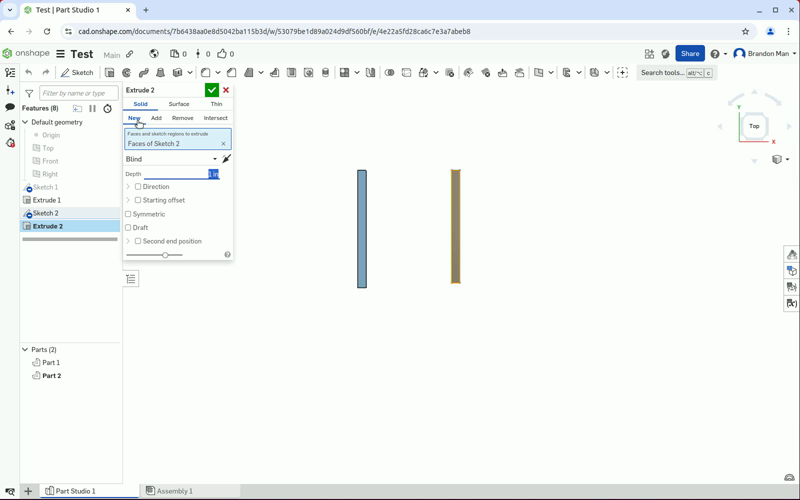
text(23.108)
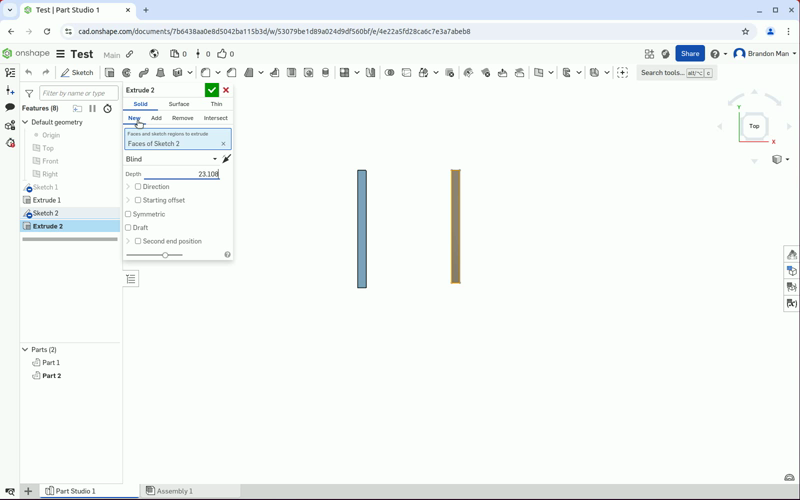
key(tab, 3)
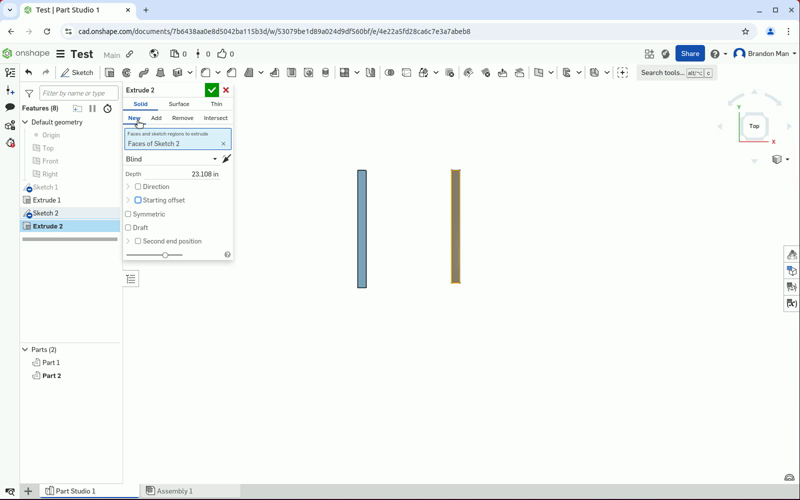
key(tab, 2)
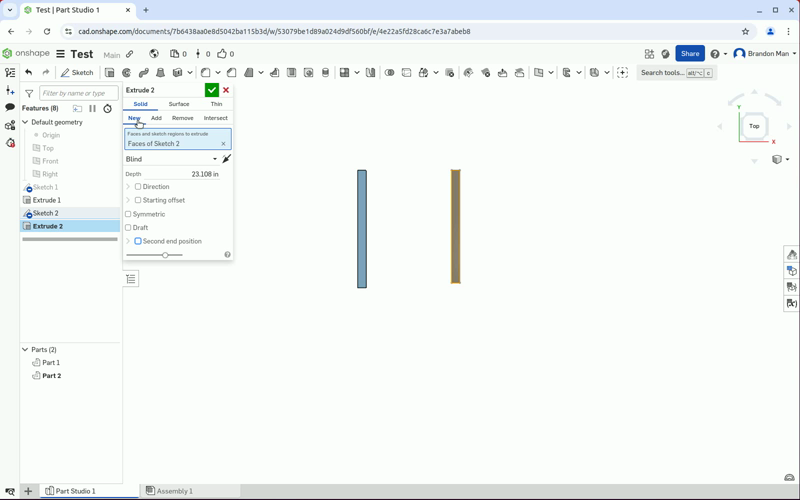
key(space)
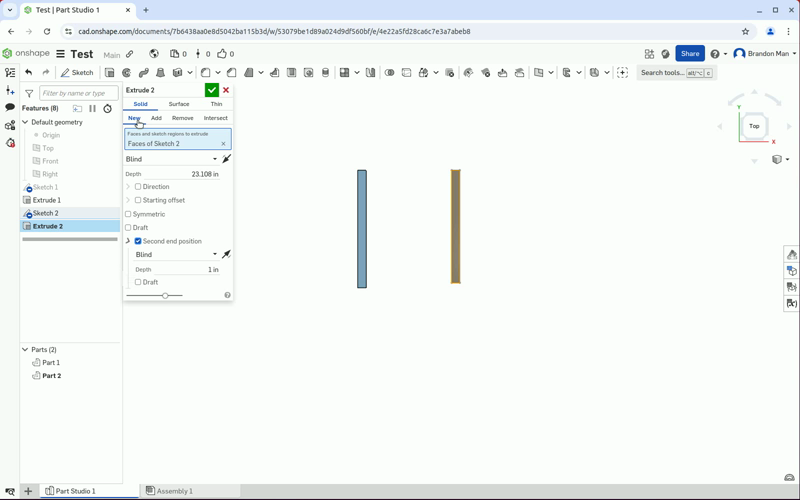
key(tab, 3)
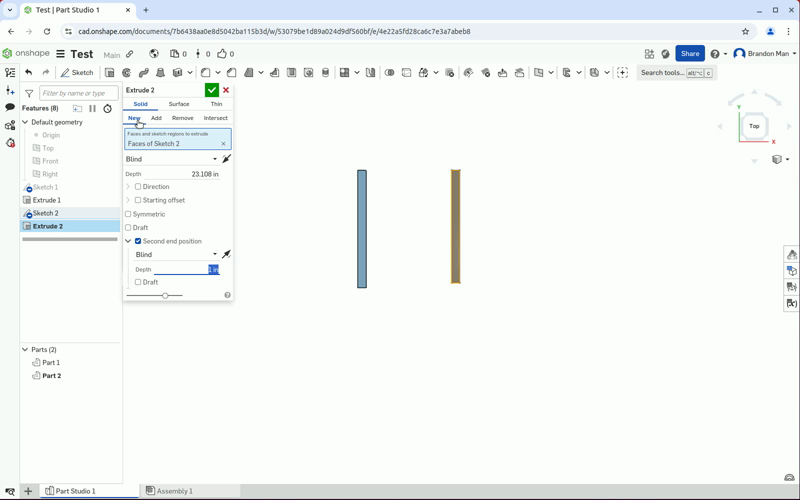
text(7.703)
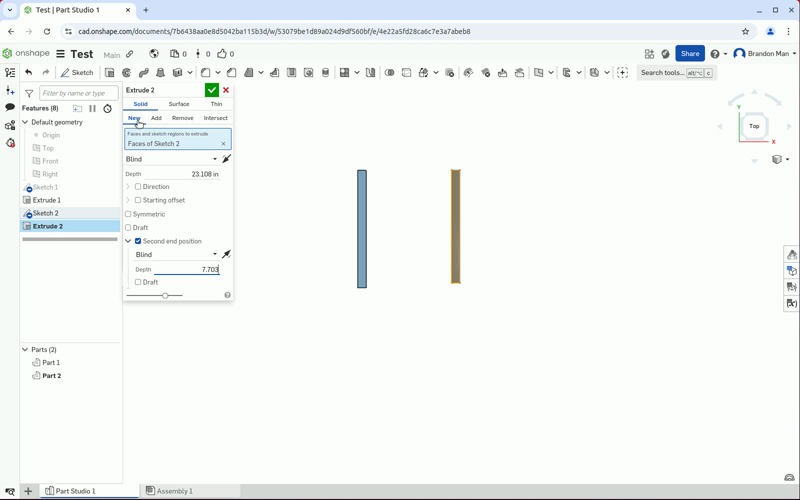
key(enter)
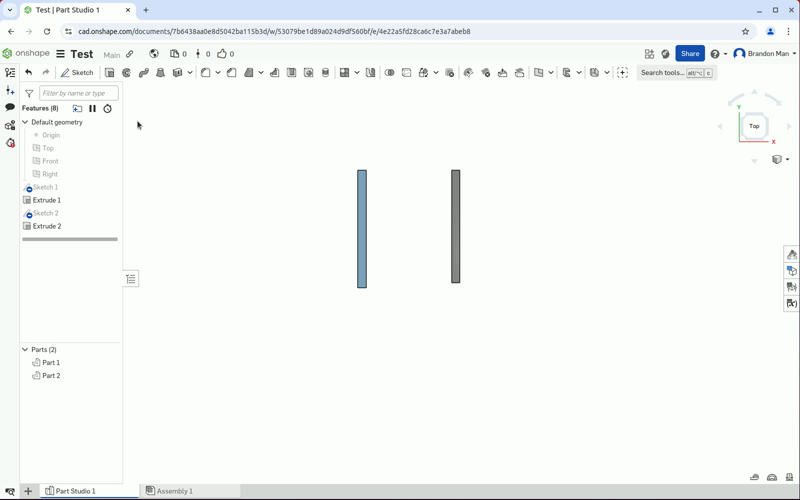
key(shift+h)
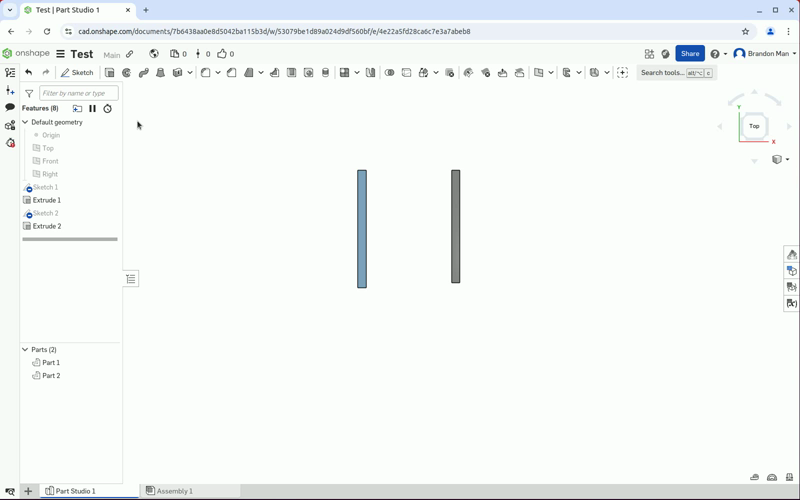
key(shift+h)
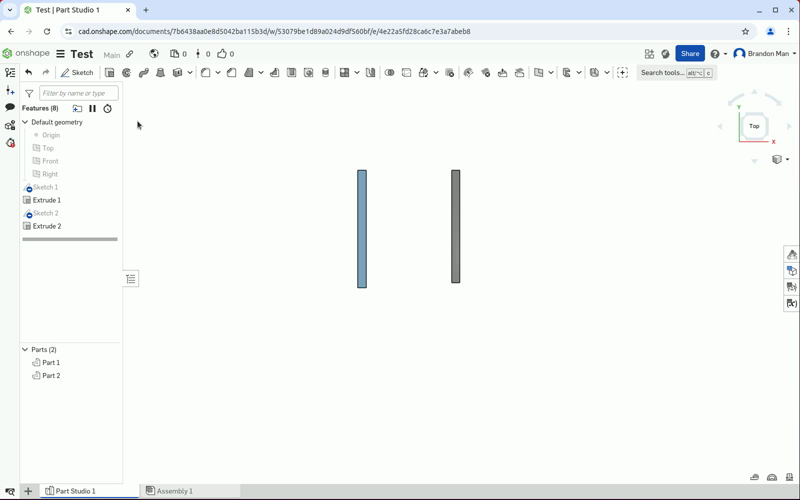
mouse_move(73, 189)
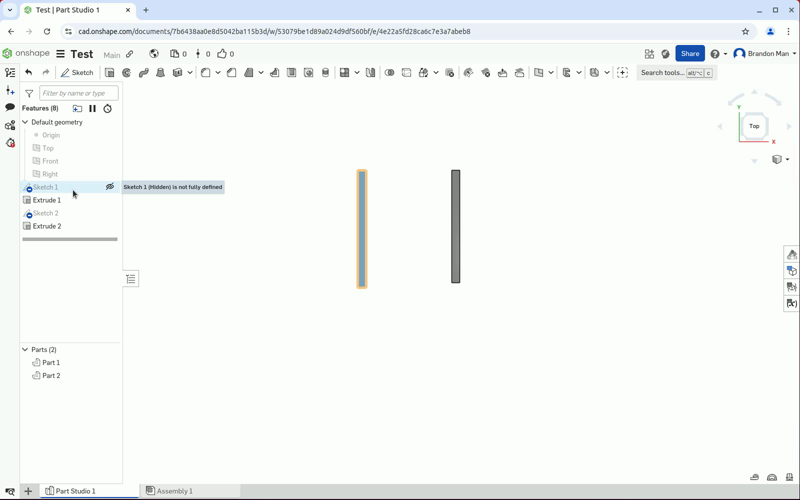
click(73, 189)
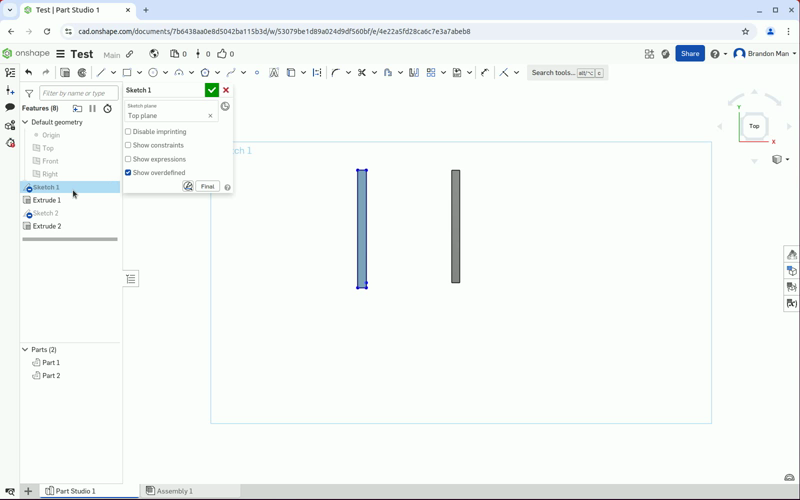
mouse_move(229, 92)
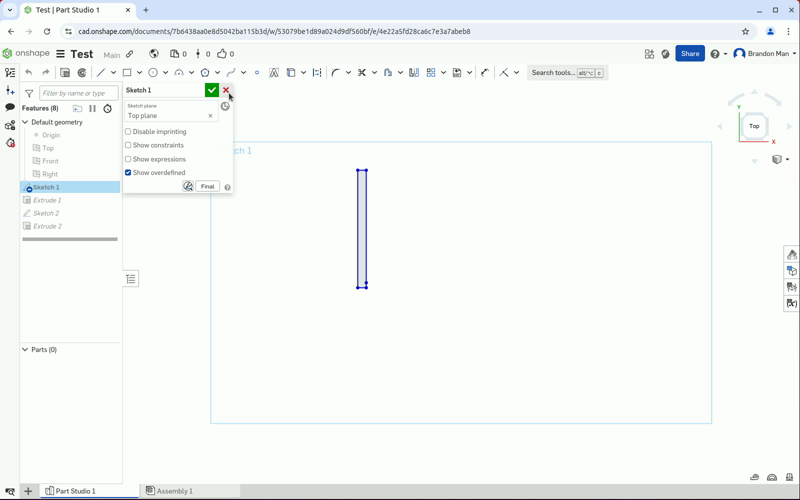
click(229, 92)
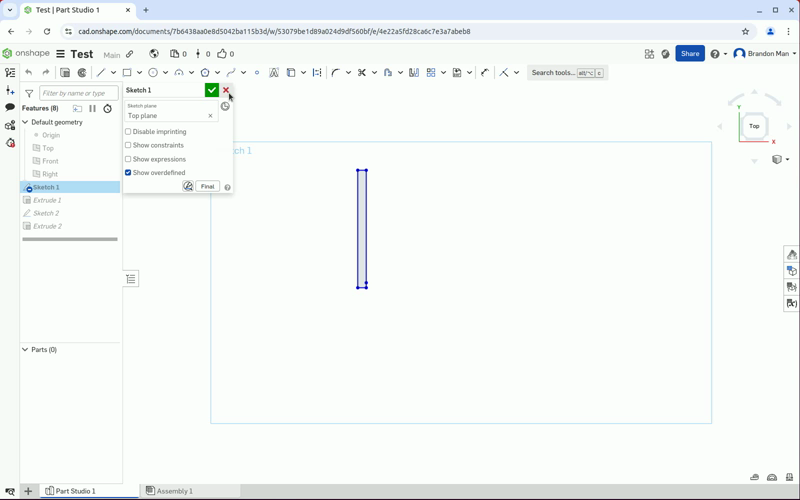
key(shift+s)
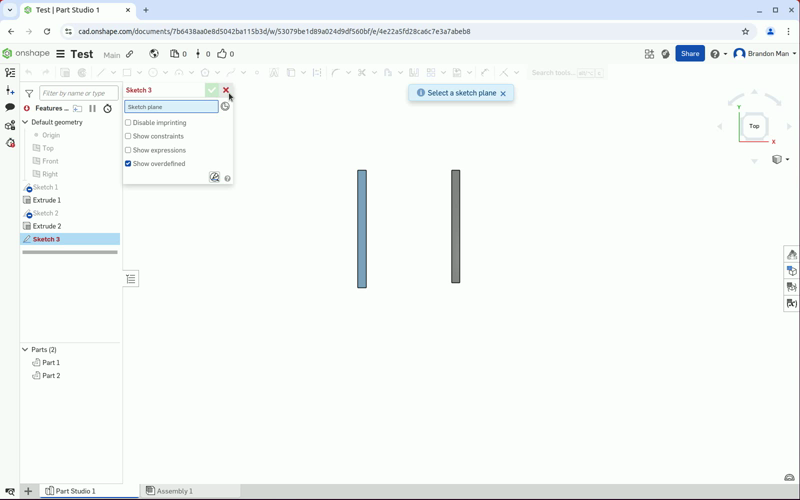
mouse_move(73, 150)
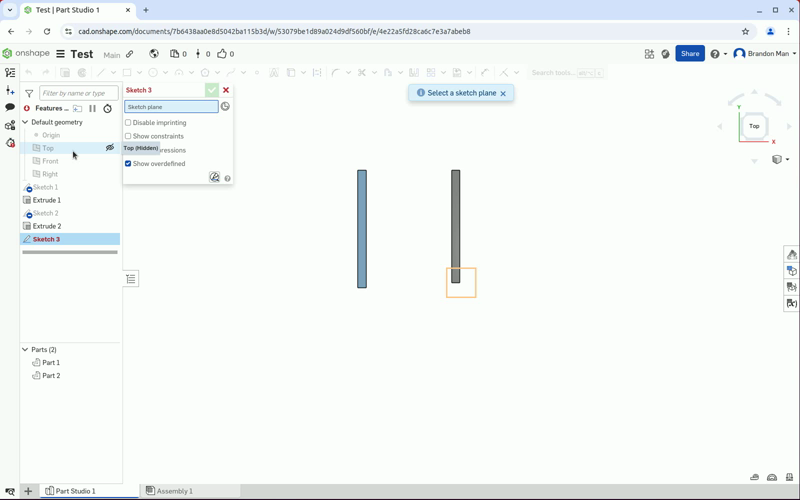
click(73, 150)
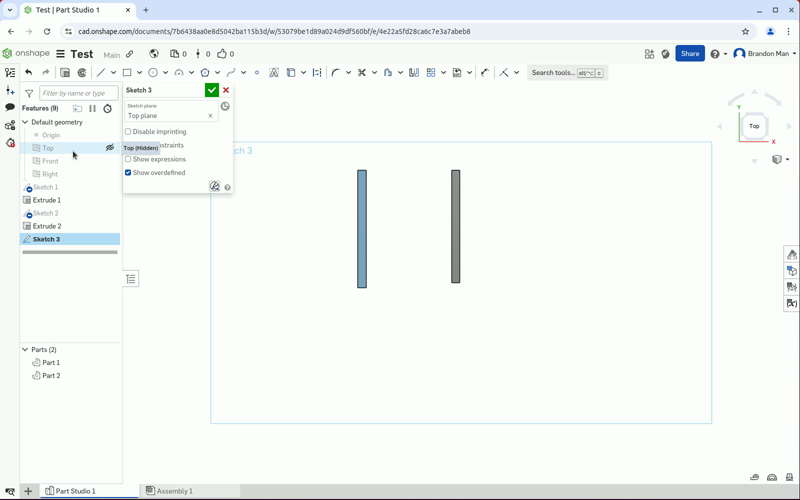
mouse_move(73, 352)
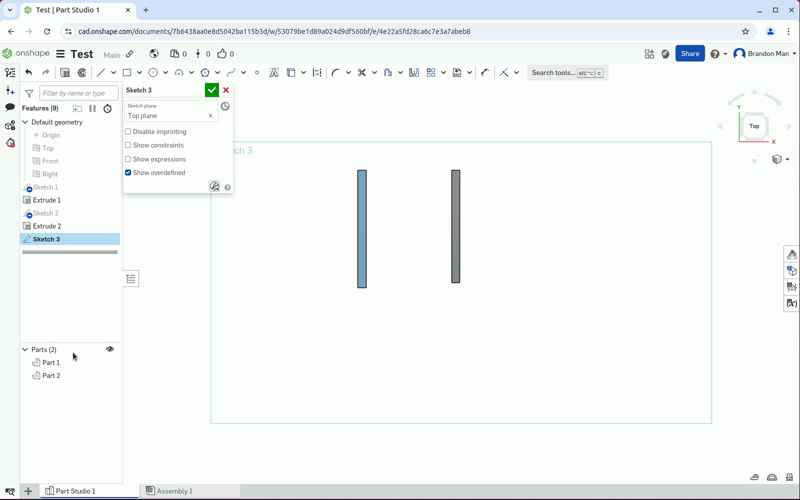
key(y)
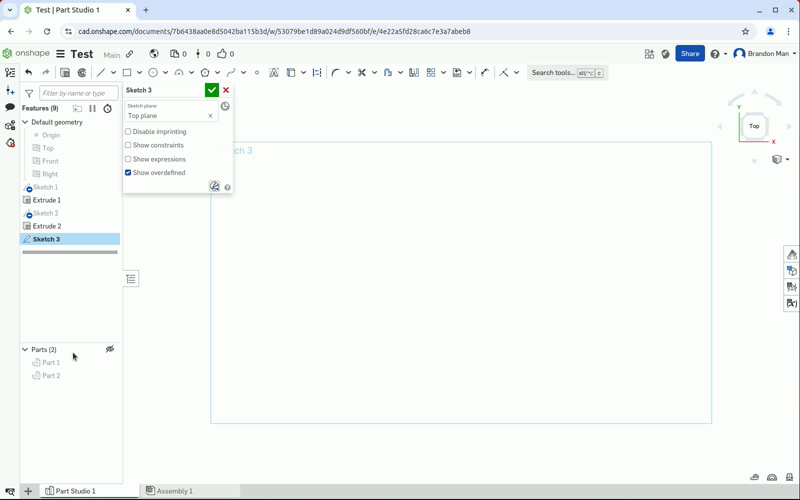
key(l)
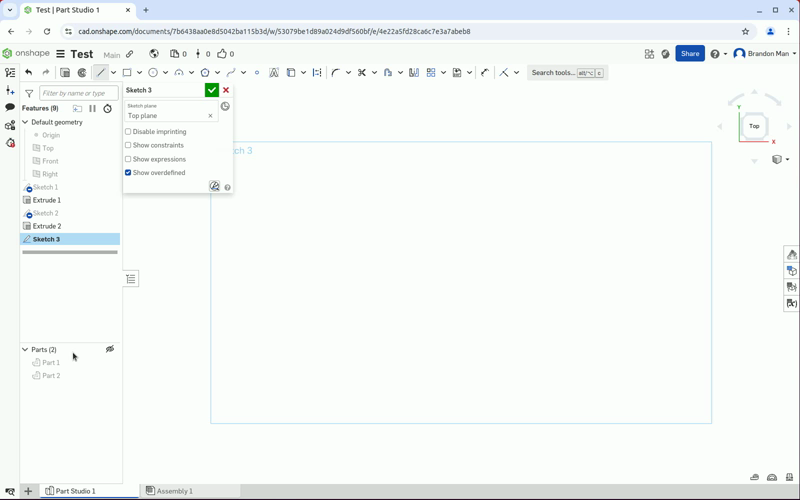
key_down(shift)
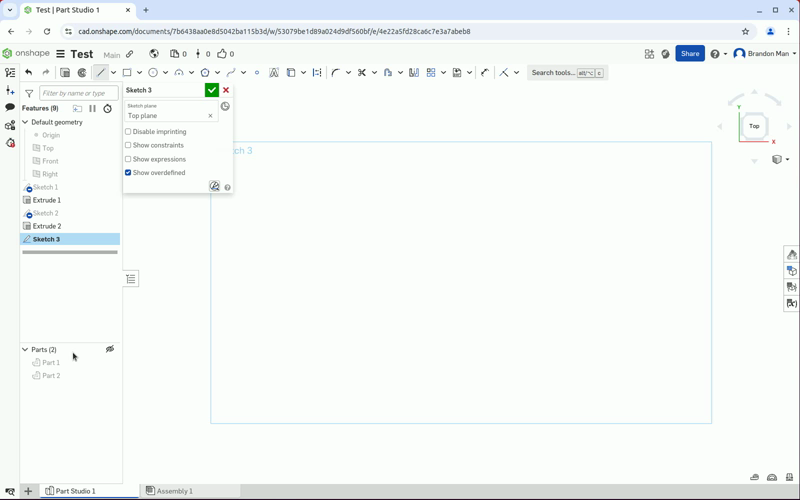
mouse_move(366, 287)
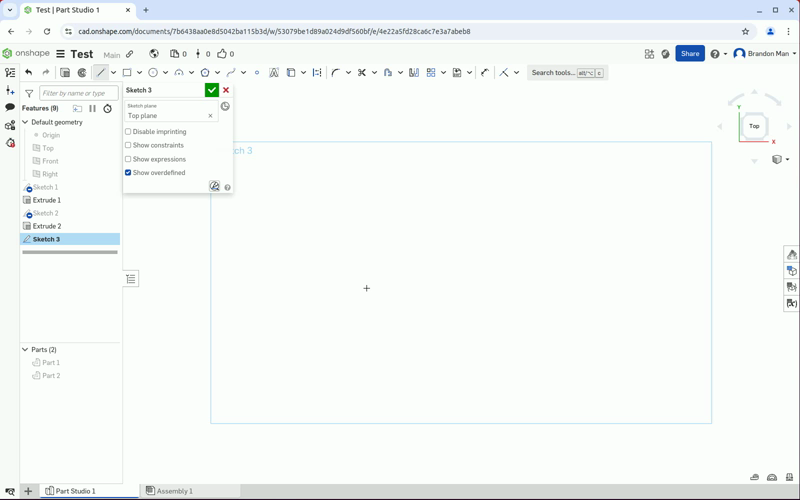
click(366, 287)
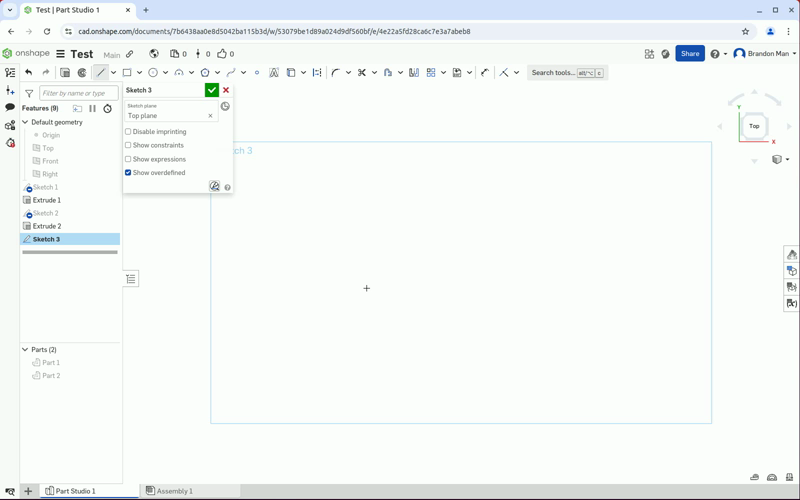
key_up(shift)
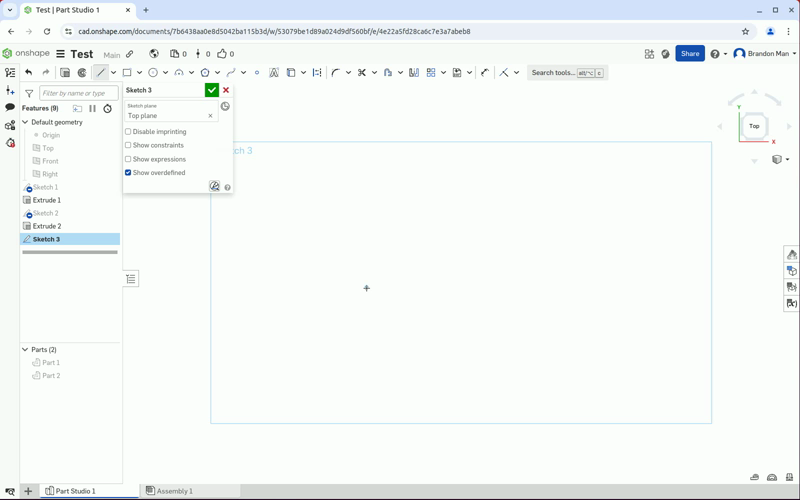
key_down(shift)
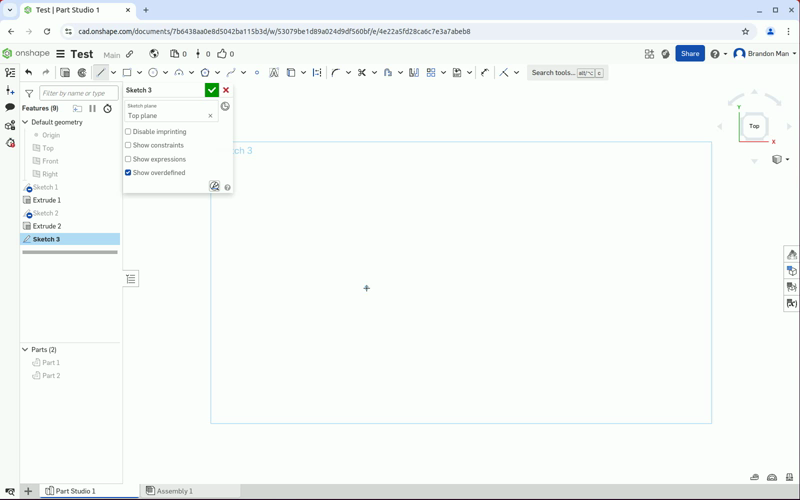
mouse_move(461, 287)
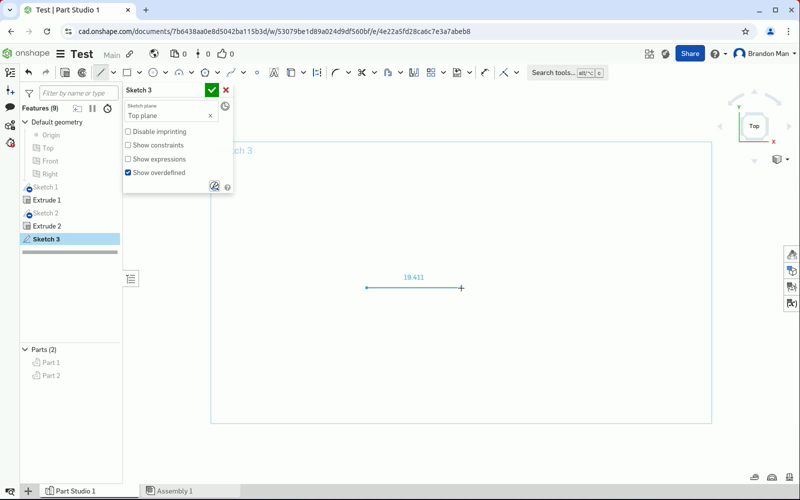
click(461, 287)
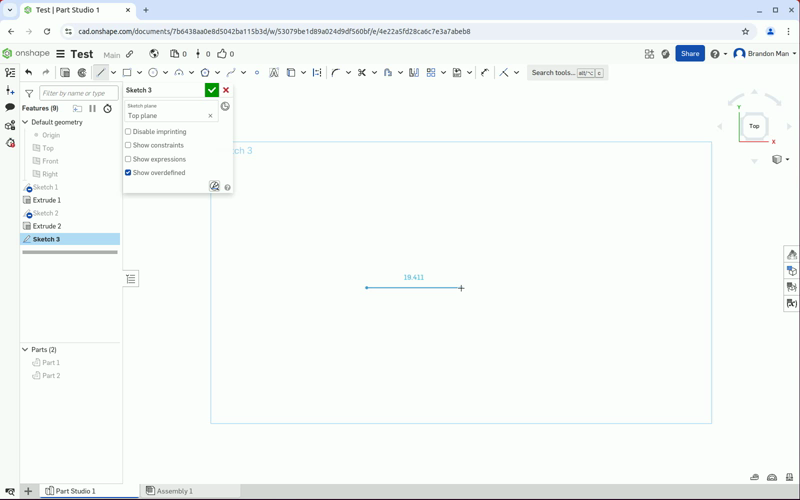
key_up(shift)
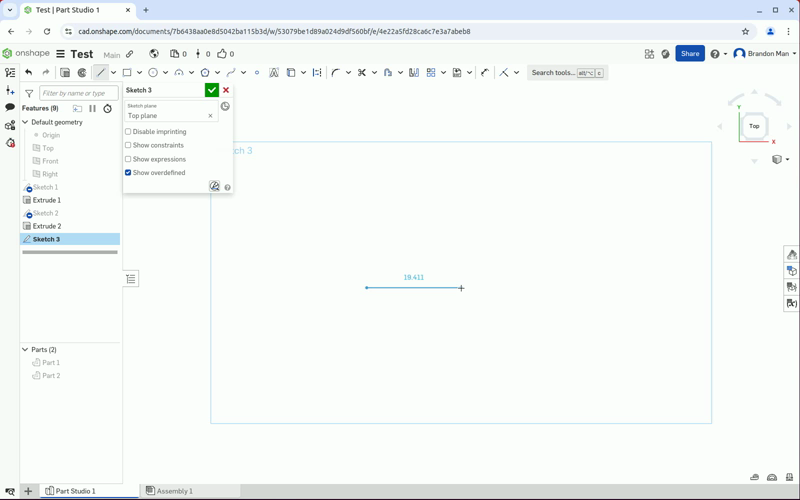
key_down(shift)
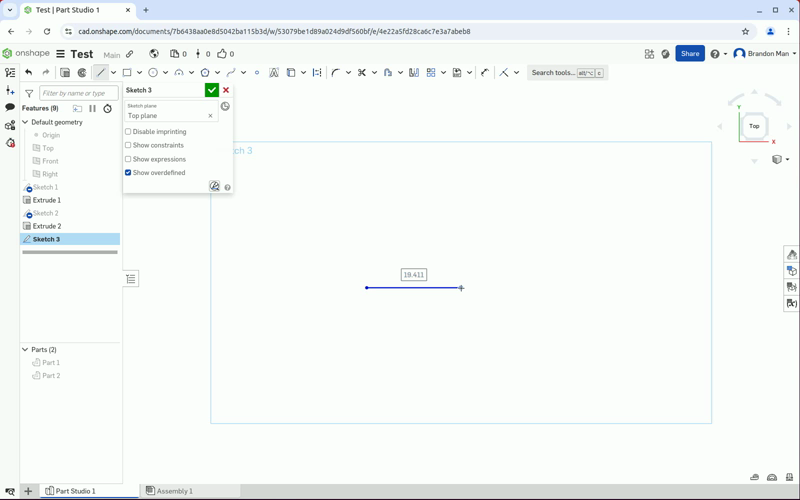
mouse_move(491, 287)
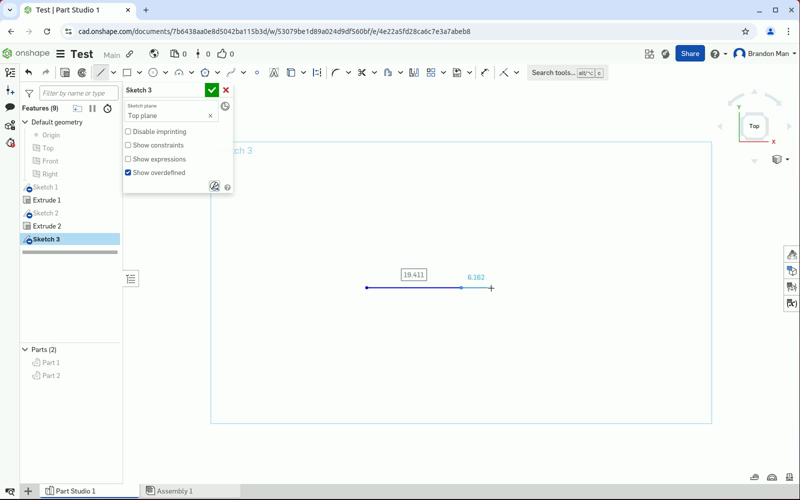
mouse_move(461, 283)
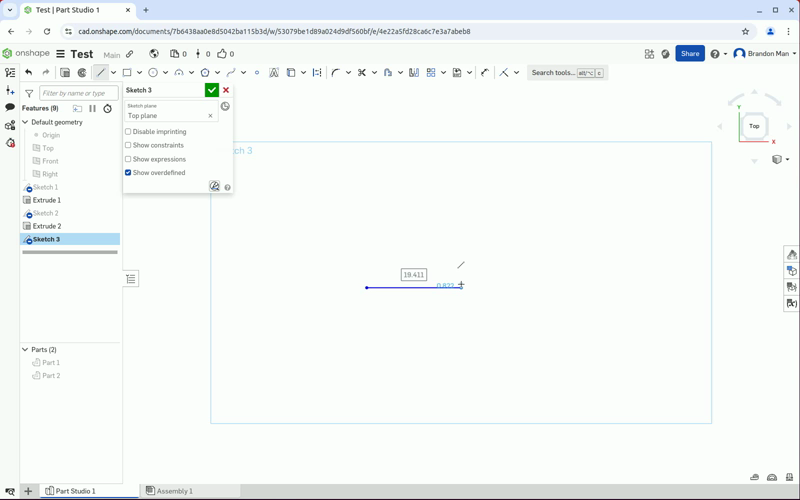
scroll(6)
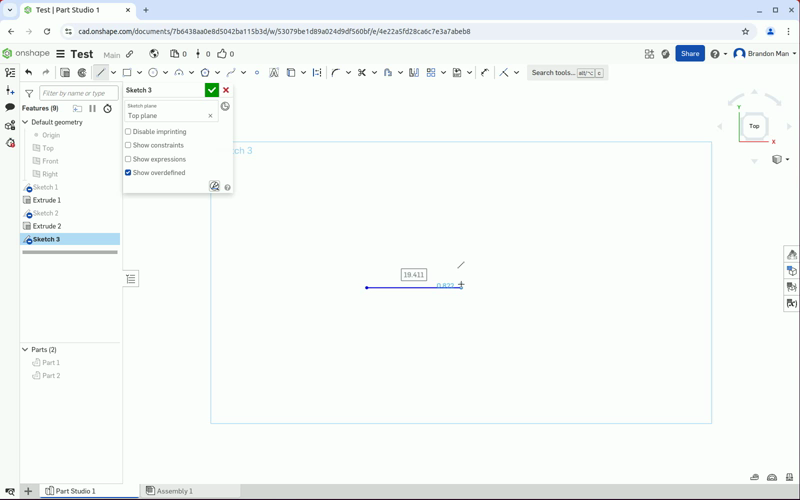
scroll(6)
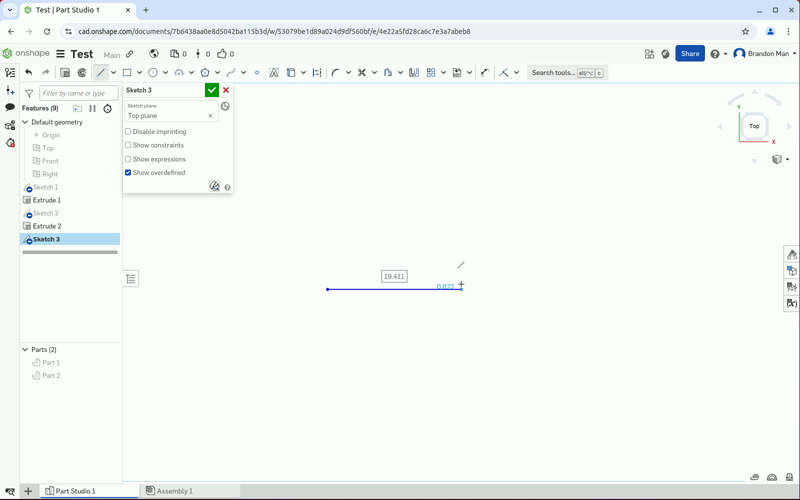
scroll(6)
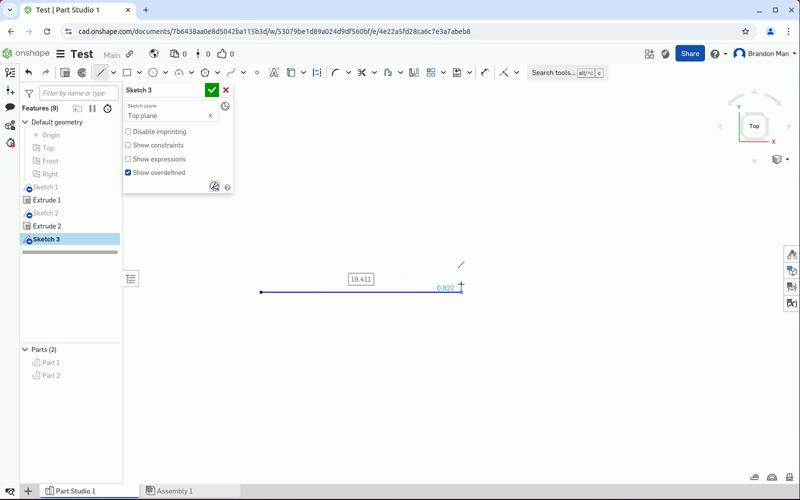
scroll(6)
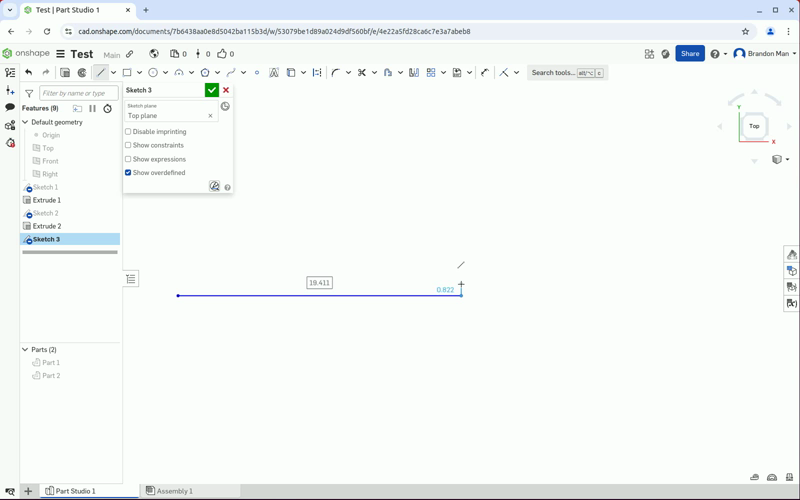
scroll(6)
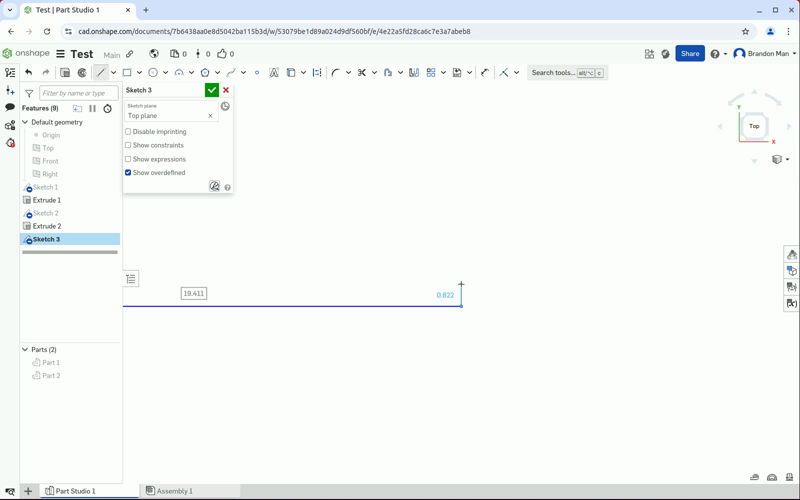
scroll(6)
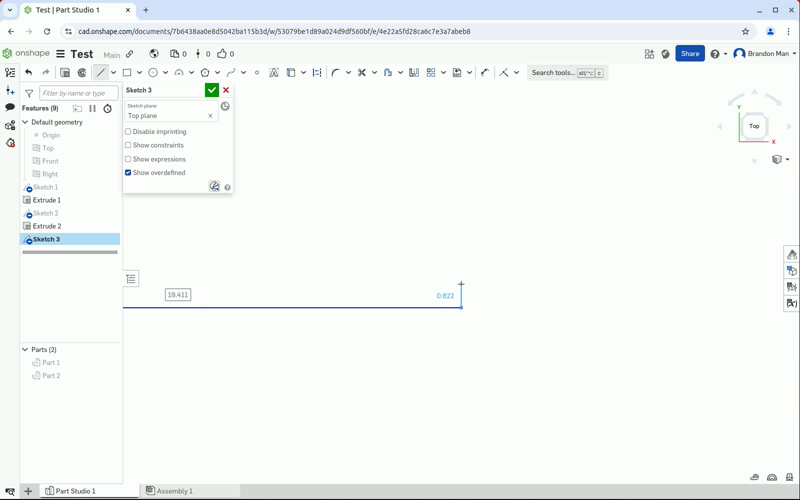
scroll(6)
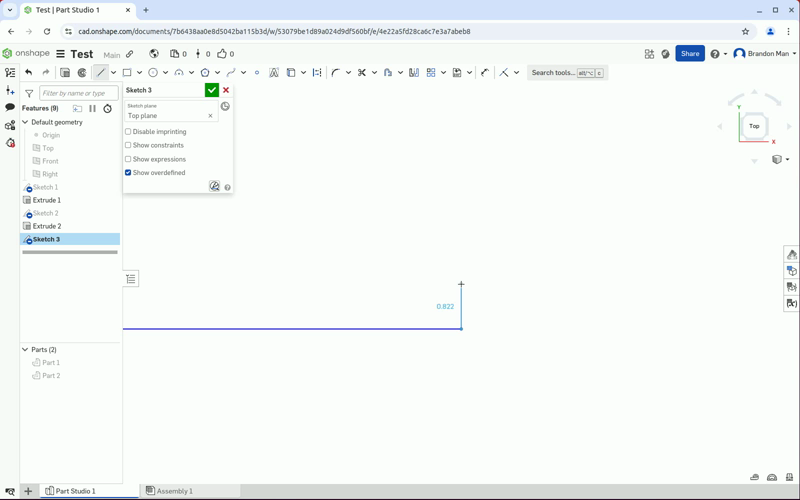
click(461, 283)
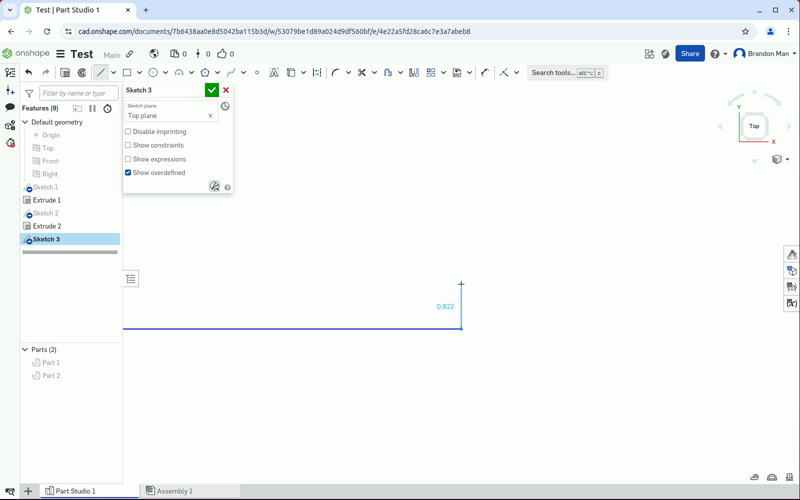
scroll(-6)
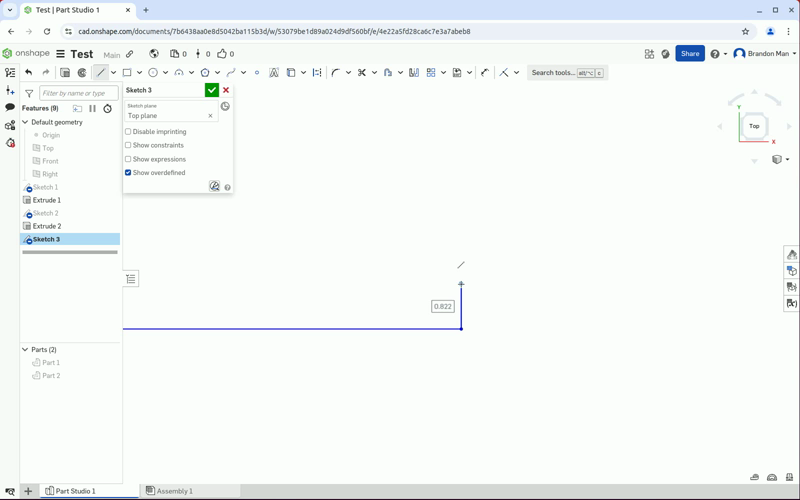
scroll(-6)
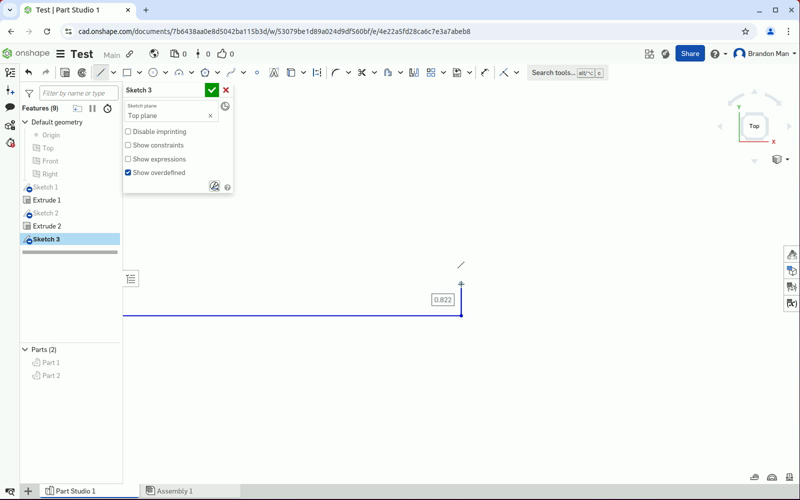
scroll(-6)
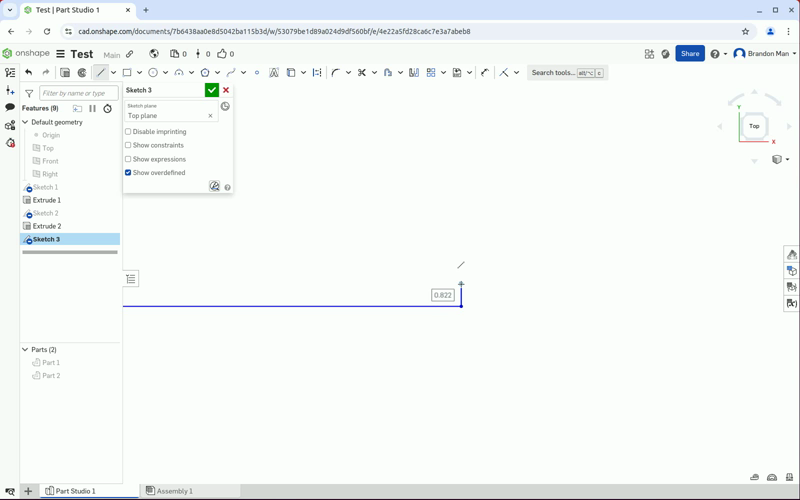
scroll(-6)
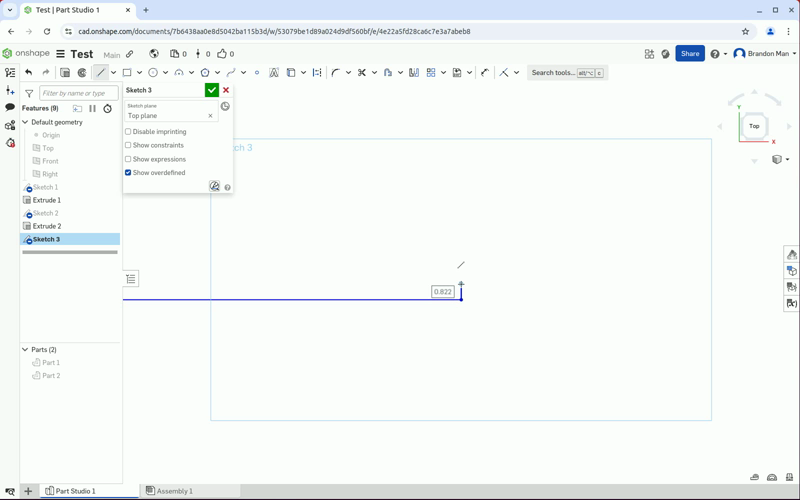
scroll(-6)
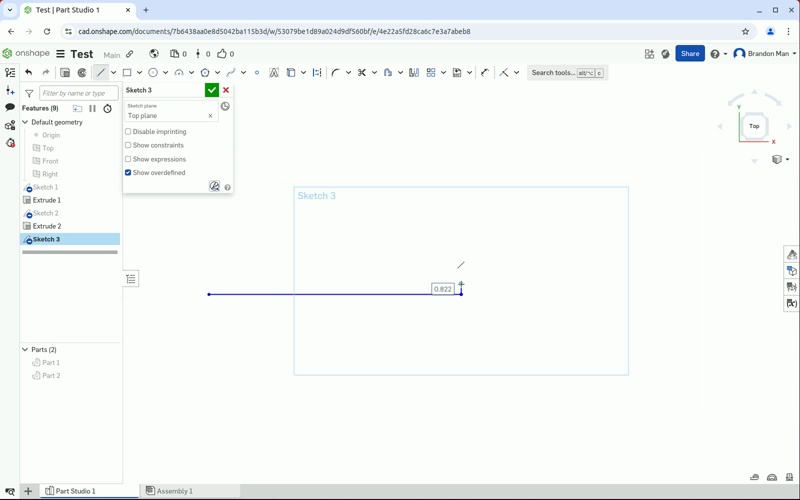
scroll(-6)
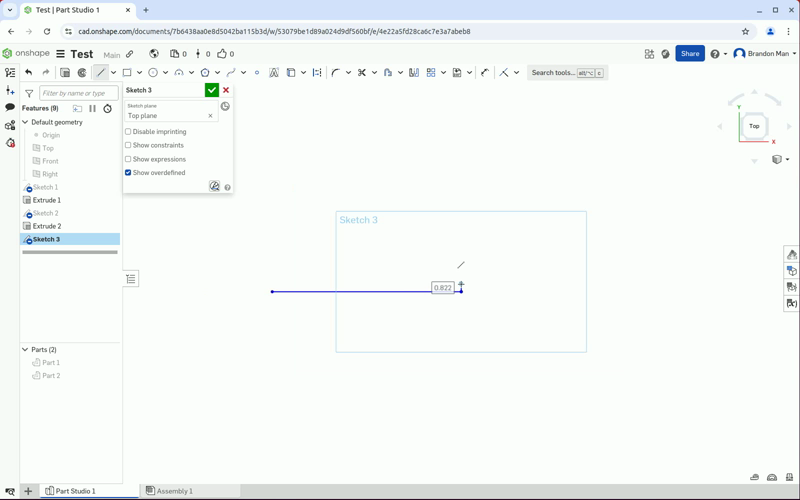
scroll(-6)
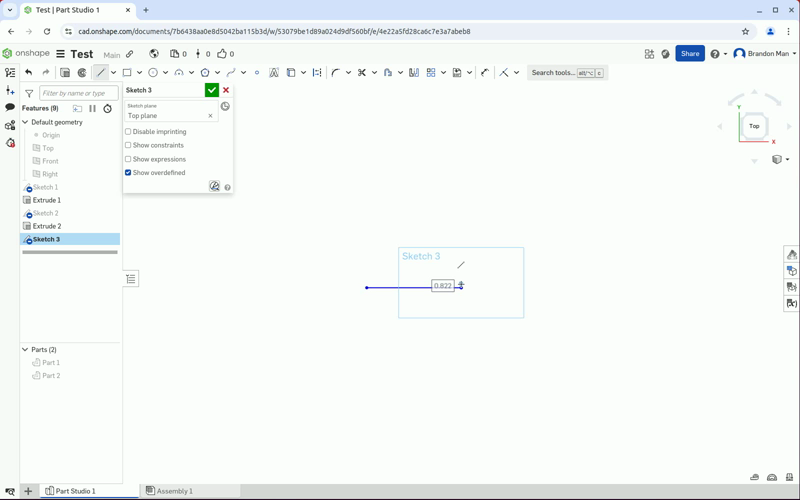
key_up(shift)
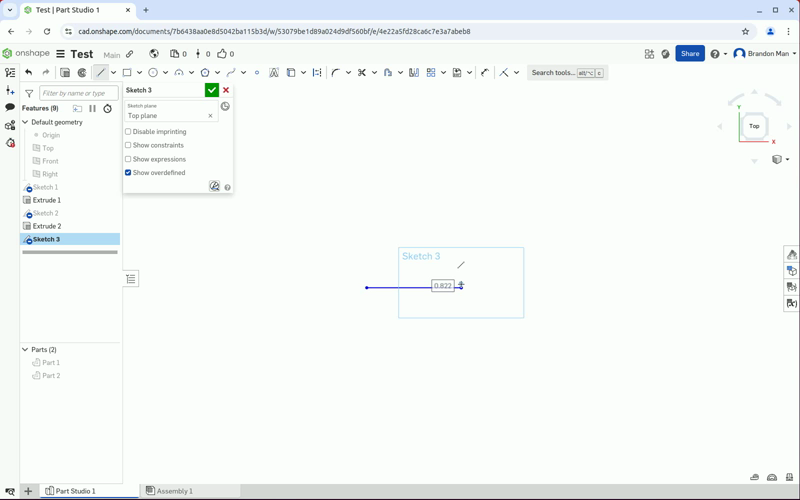
key_down(shift)
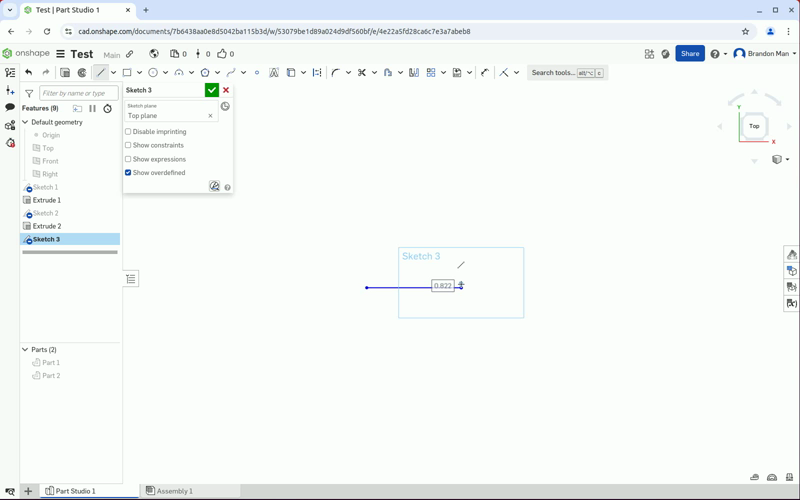
mouse_move(491, 283)
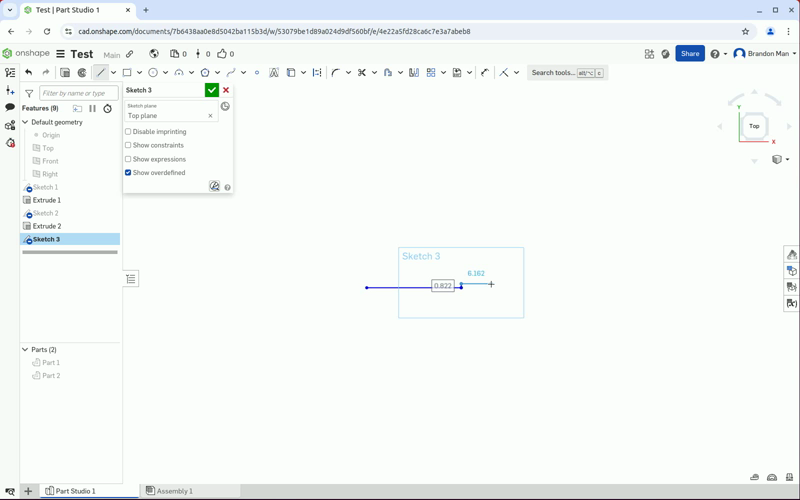
mouse_move(452, 283)
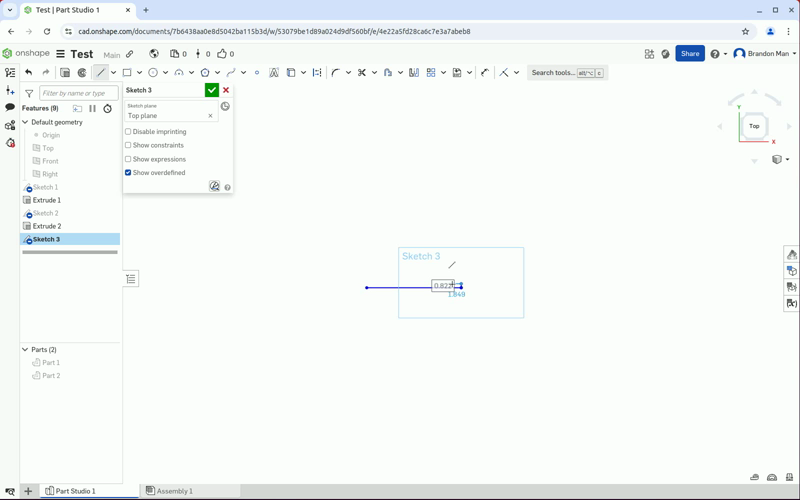
click(452, 283)
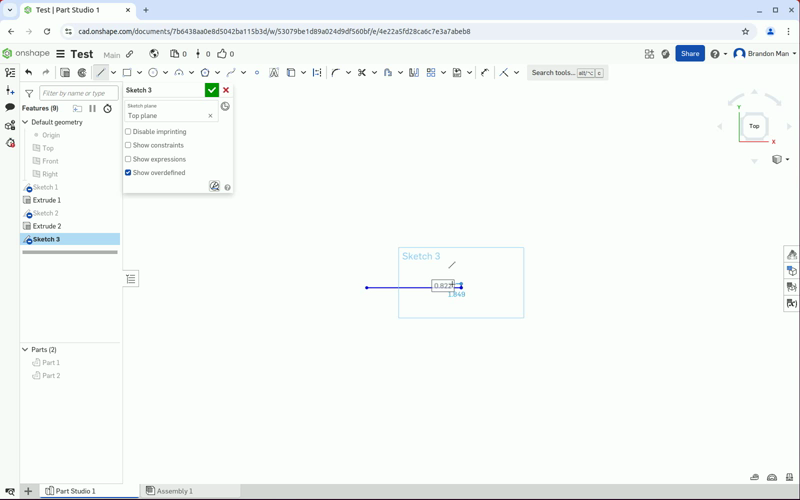
key_up(shift)
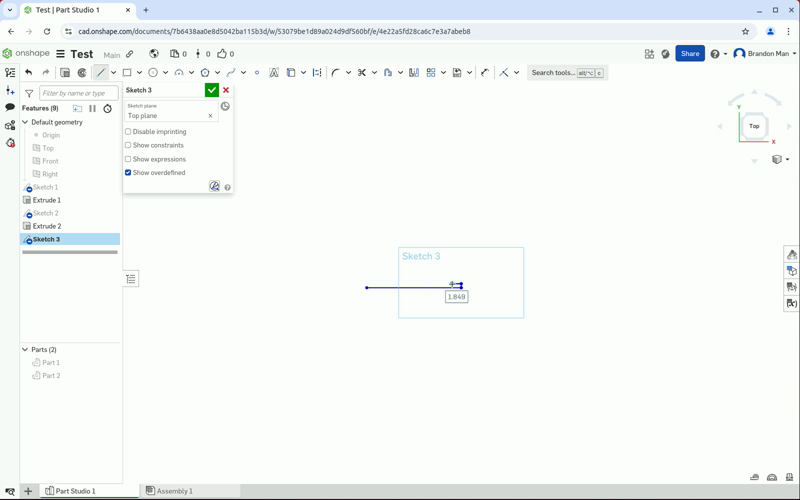
key_down(shift)
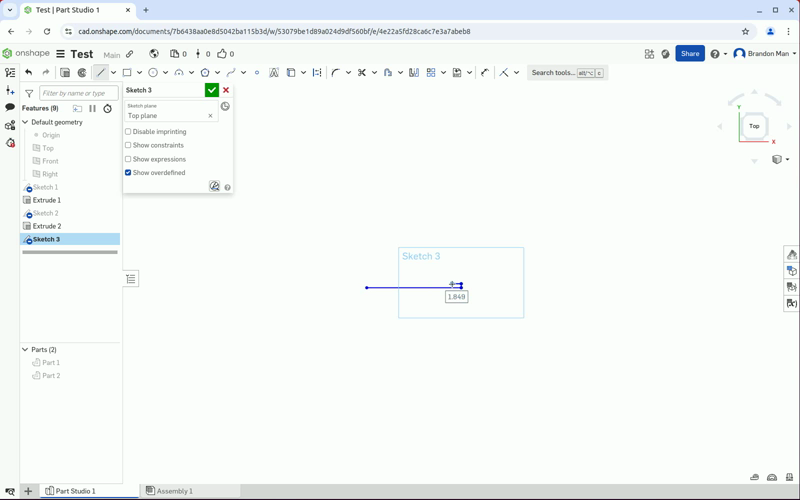
mouse_move(366, 283)
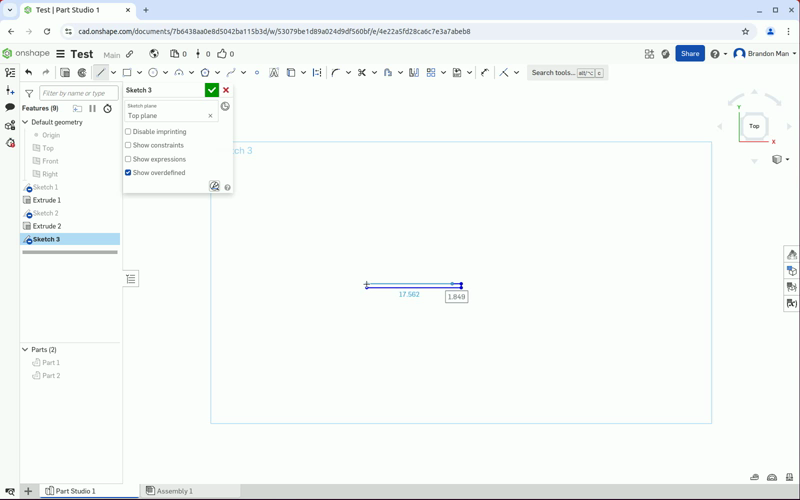
scroll(6)
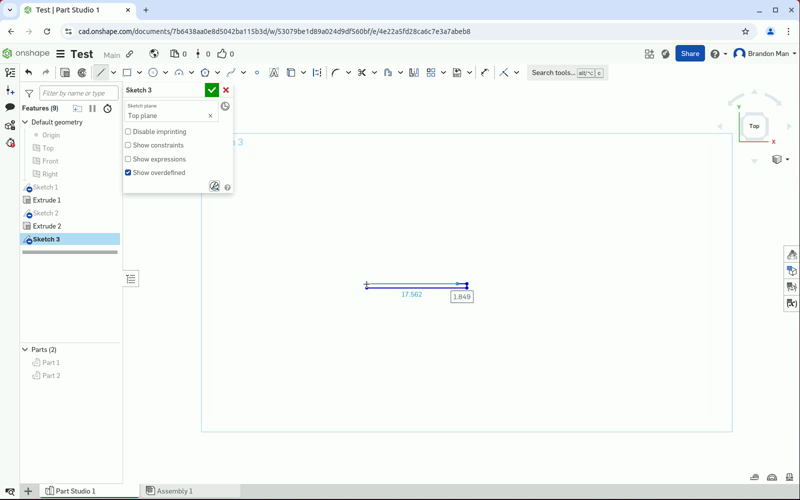
scroll(6)
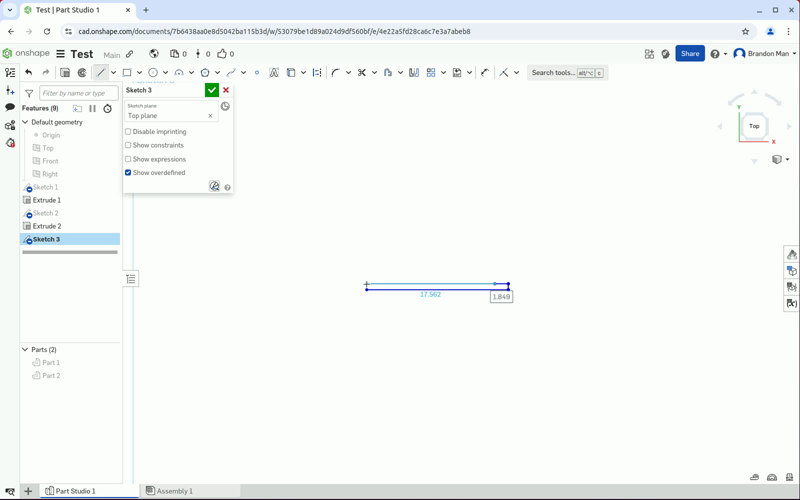
scroll(6)
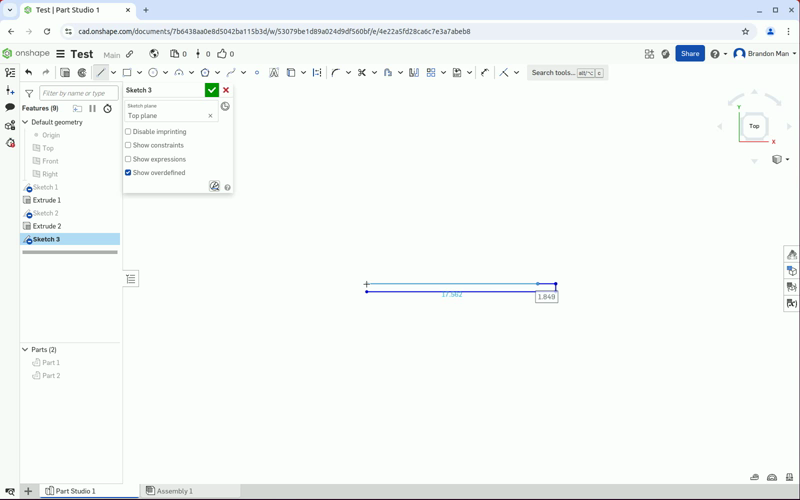
scroll(6)
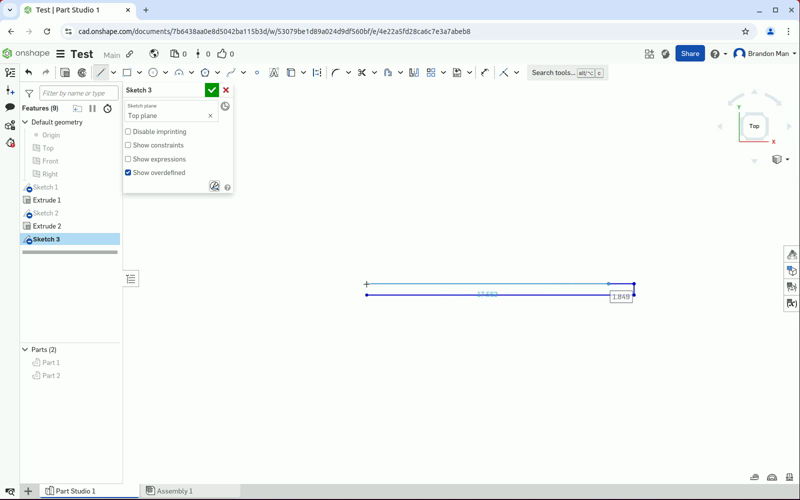
scroll(6)
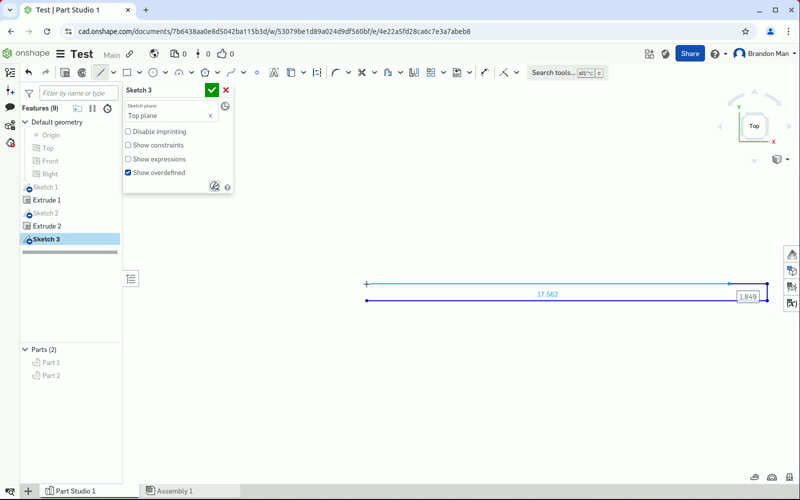
scroll(6)
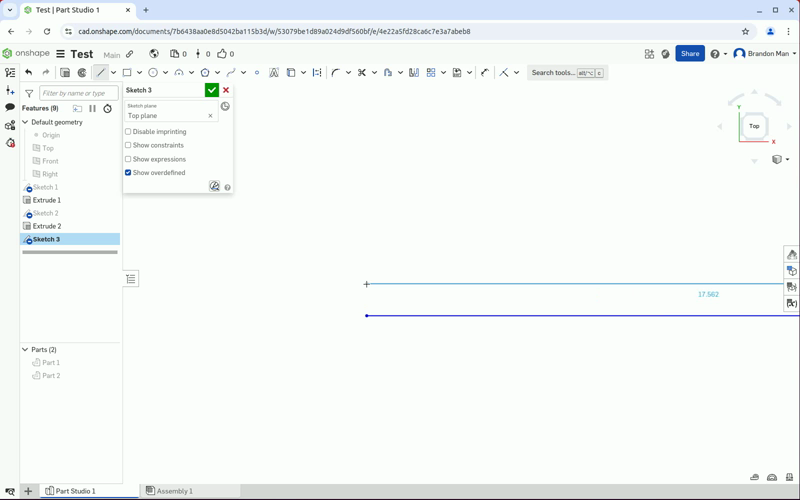
scroll(6)
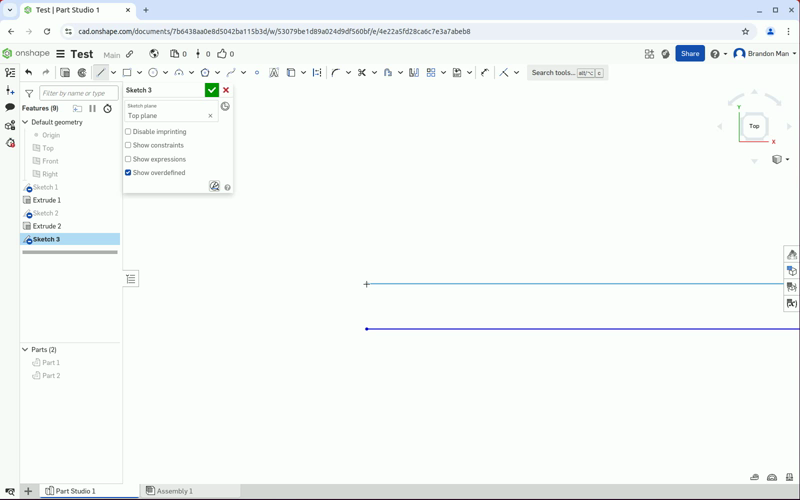
click(366, 283)
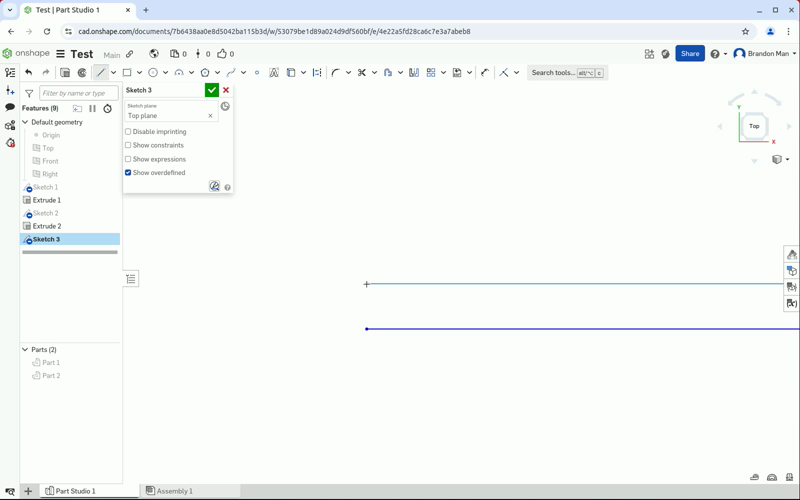
scroll(-6)
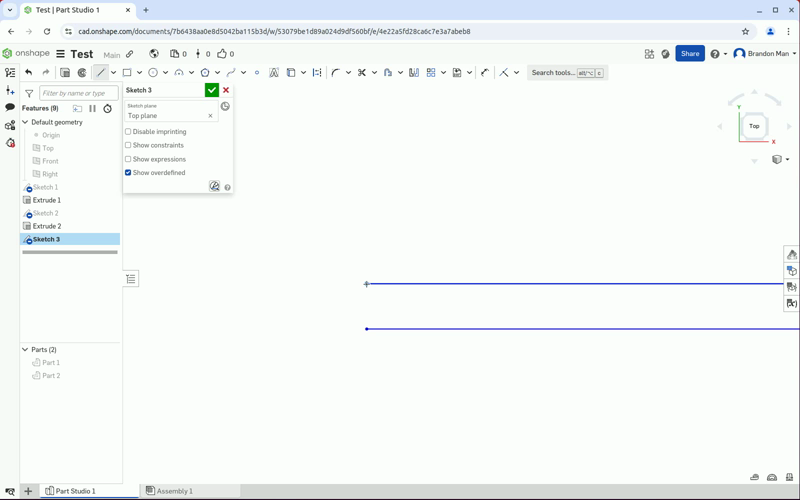
scroll(-6)
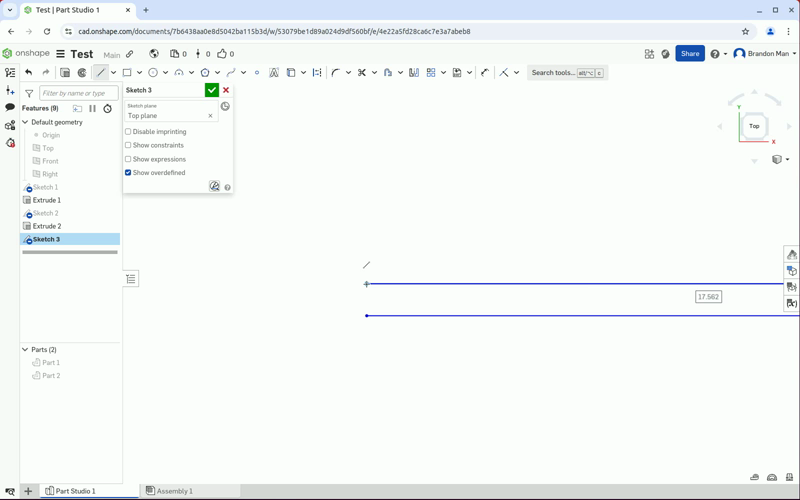
scroll(-6)
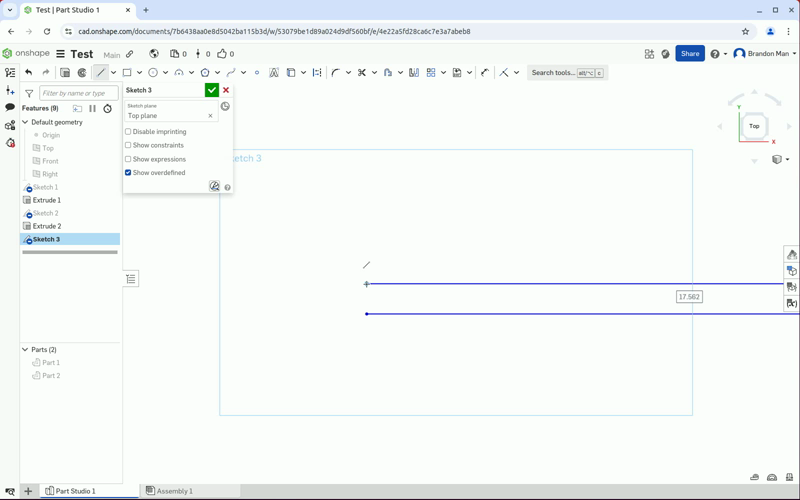
scroll(-6)
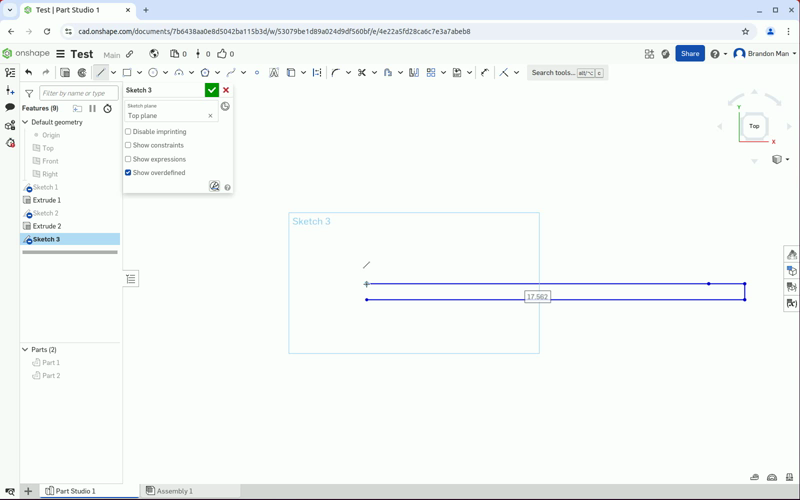
scroll(-6)
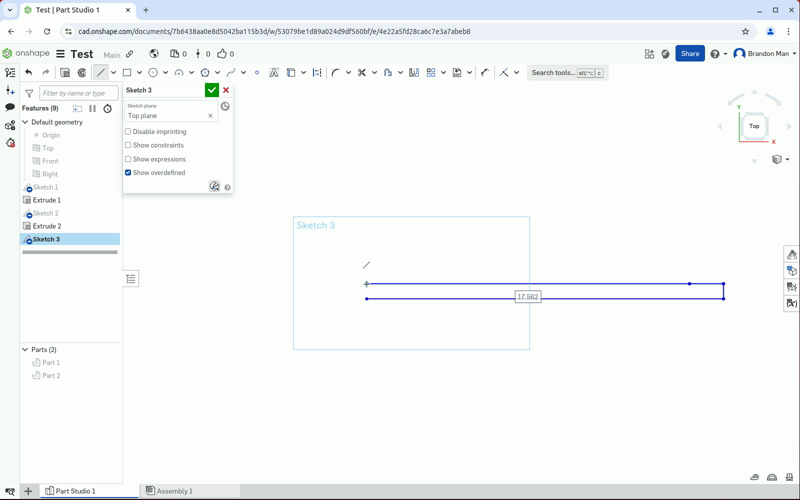
scroll(-6)
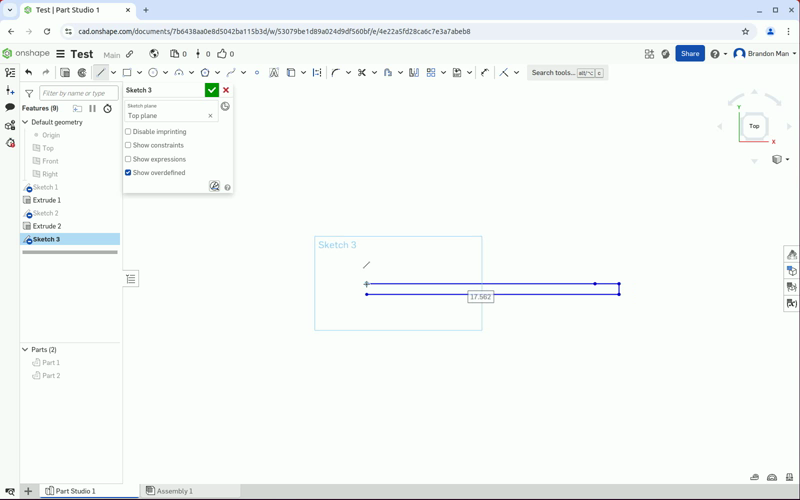
scroll(-6)
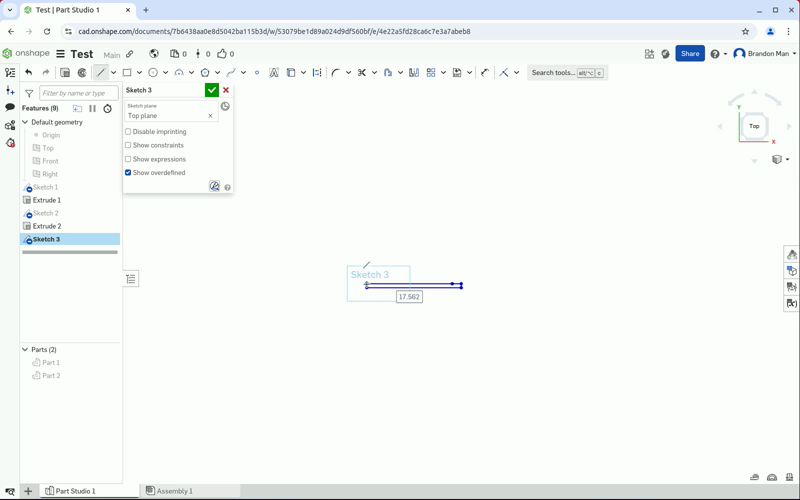
key_up(shift)
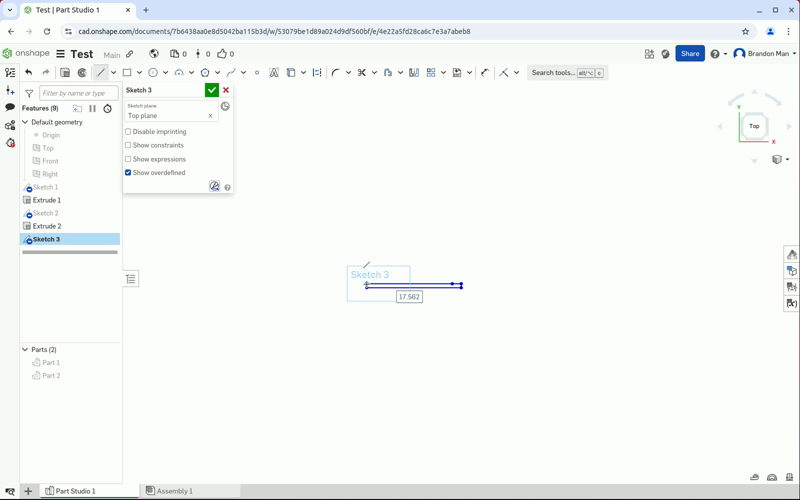
mouse_move(396, 283)
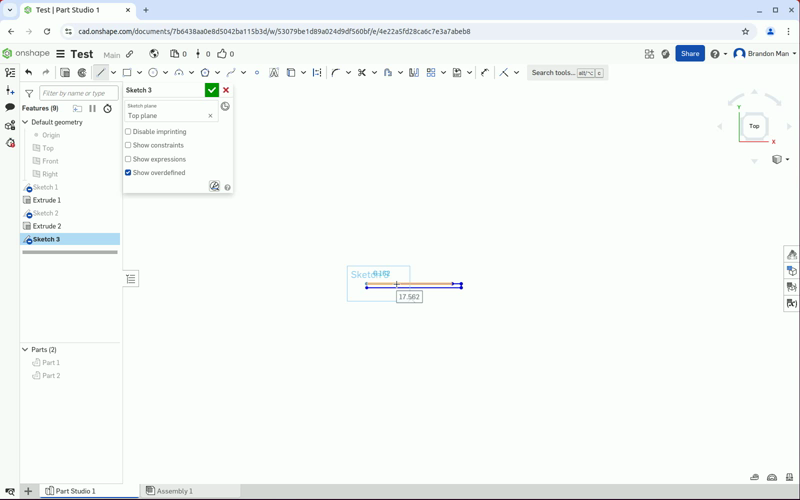
key_down(shift)
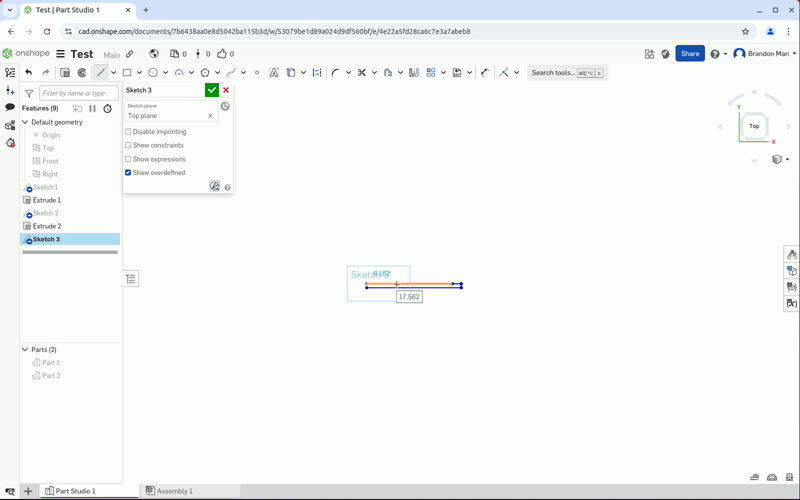
mouse_move(366, 287)
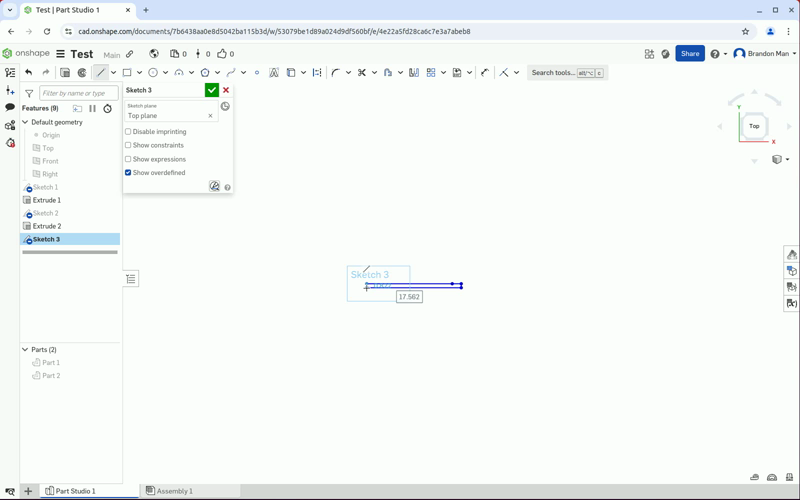
scroll(6)
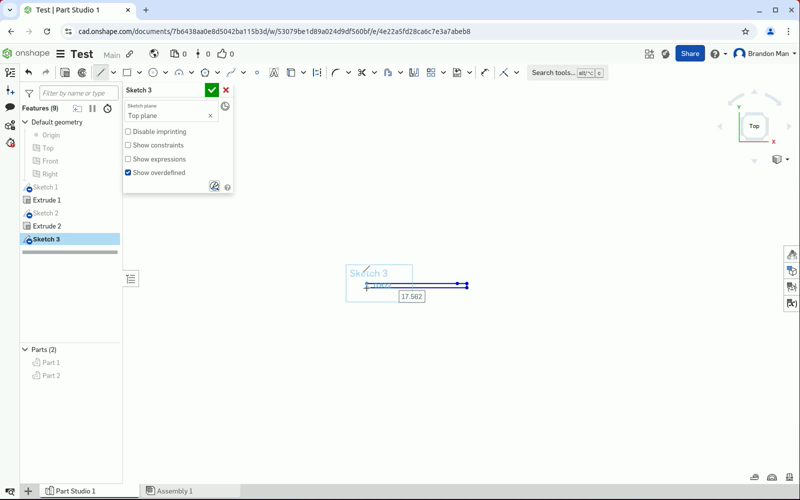
scroll(6)
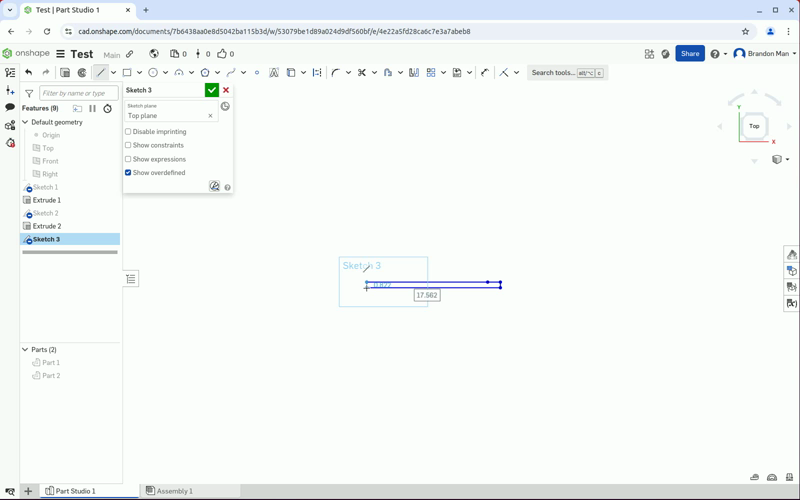
scroll(6)
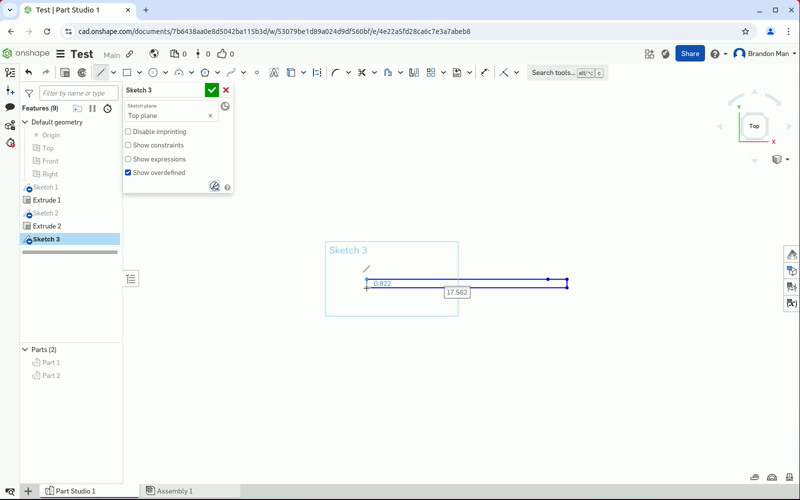
scroll(6)
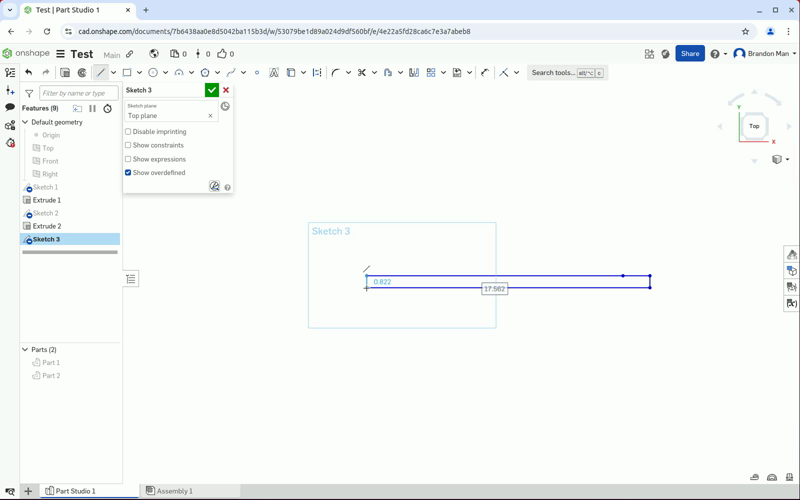
scroll(6)
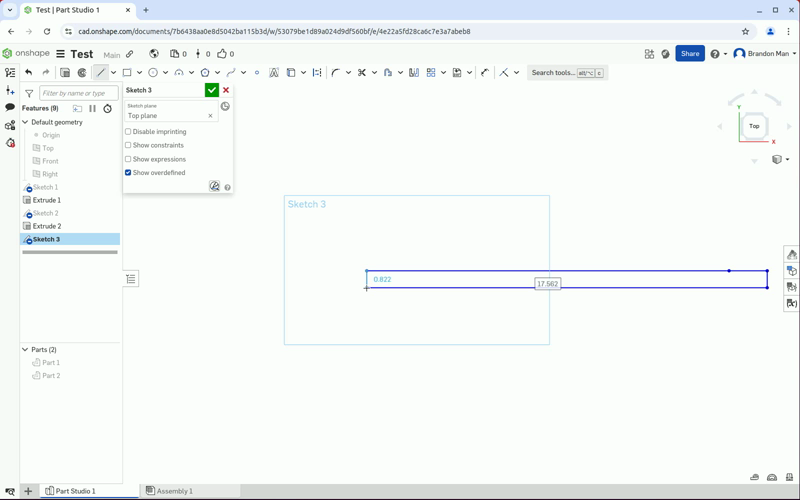
scroll(6)
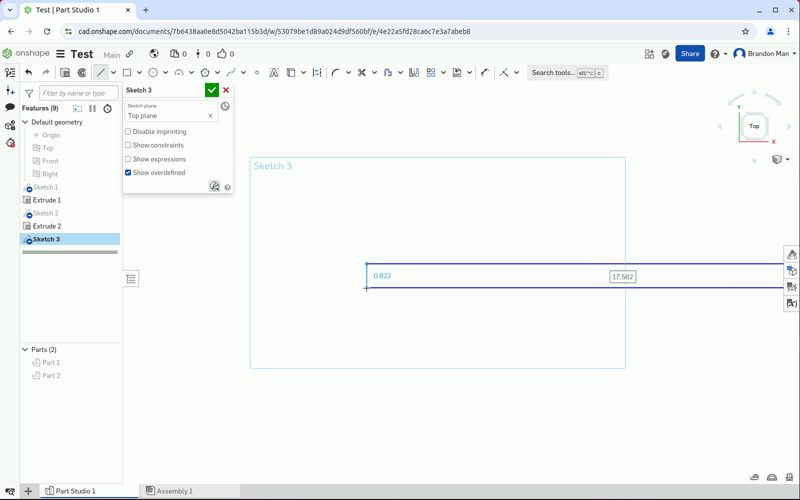
scroll(6)
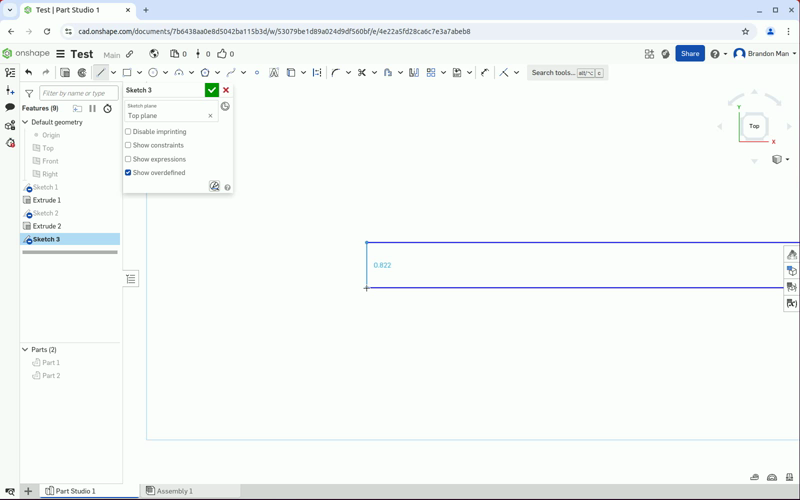
key_up(shift)
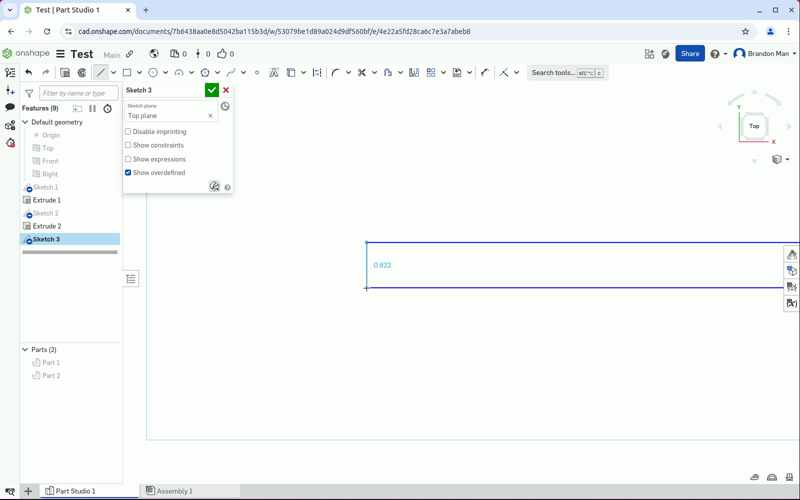
click(366, 287)
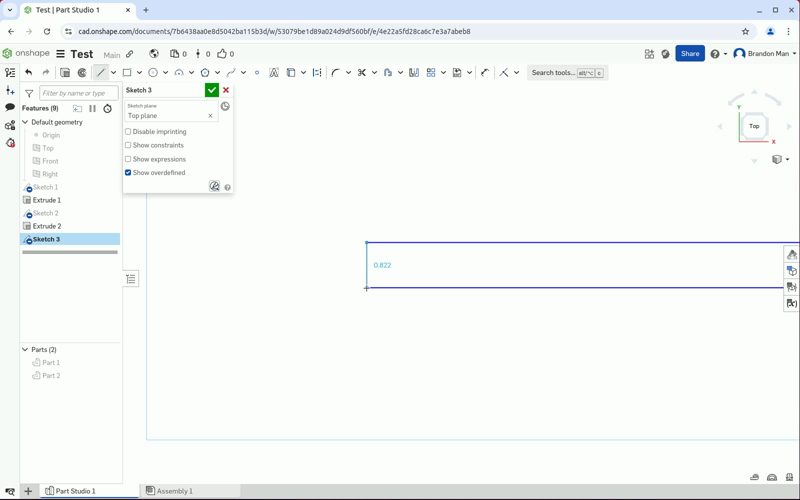
scroll(-6)
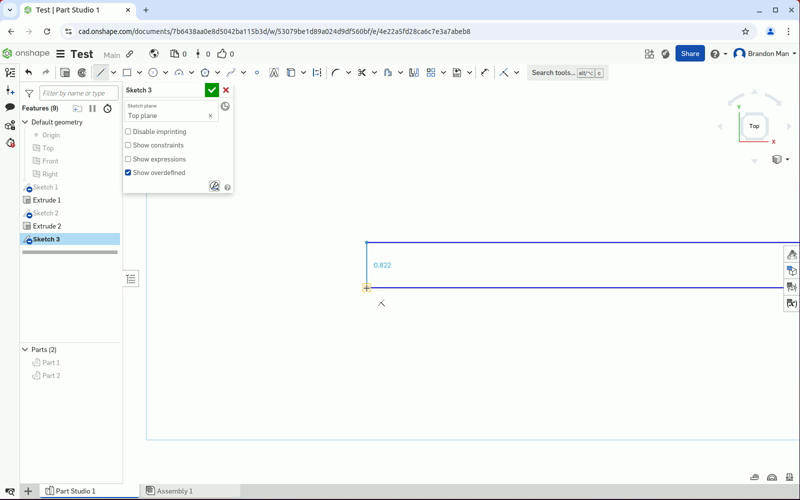
scroll(-6)
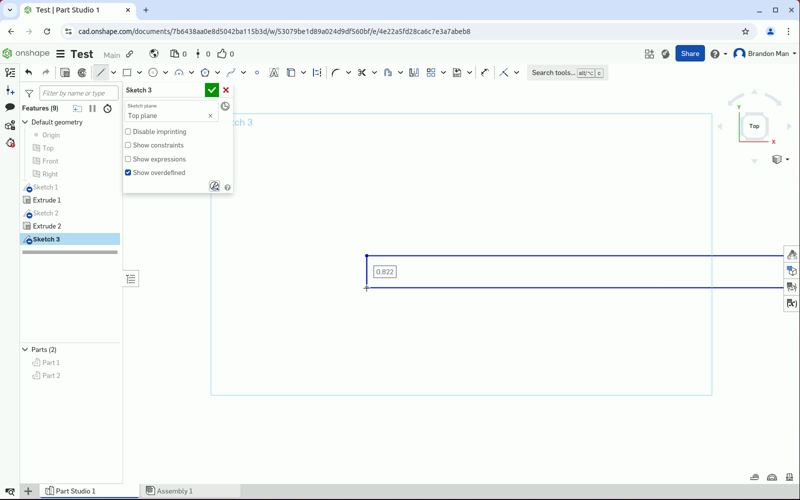
scroll(-6)
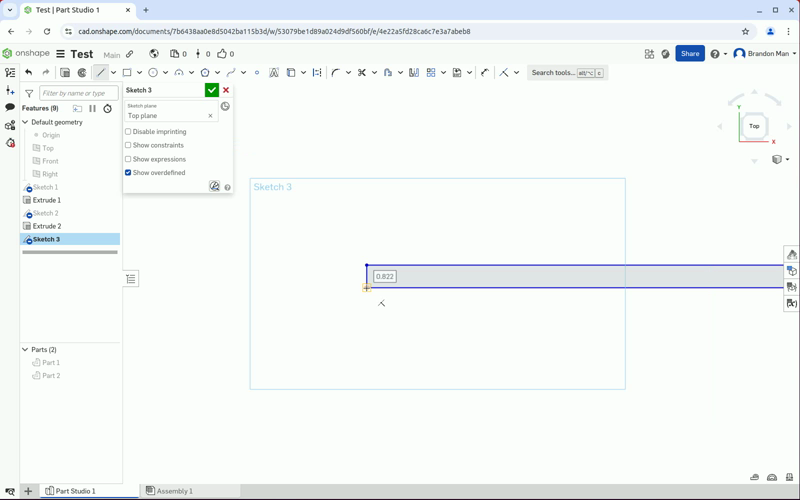
scroll(-6)
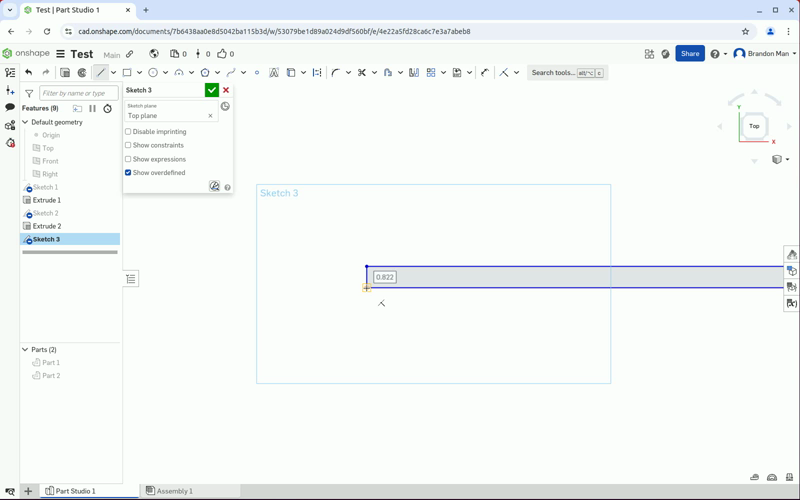
scroll(-6)
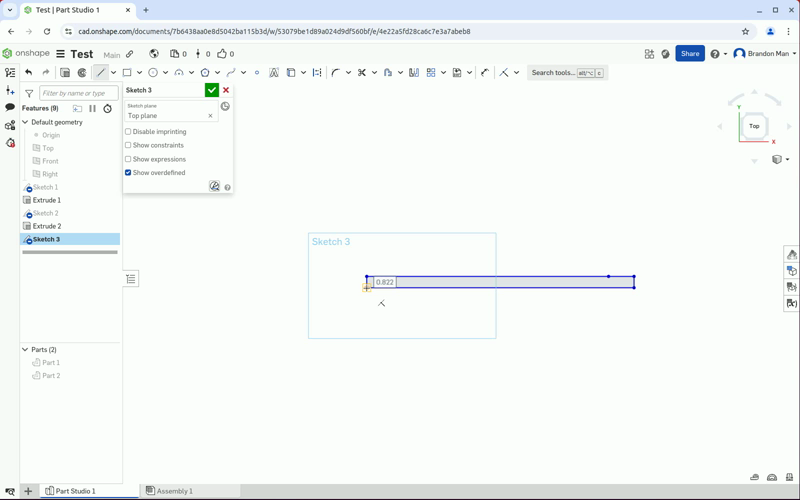
scroll(-6)
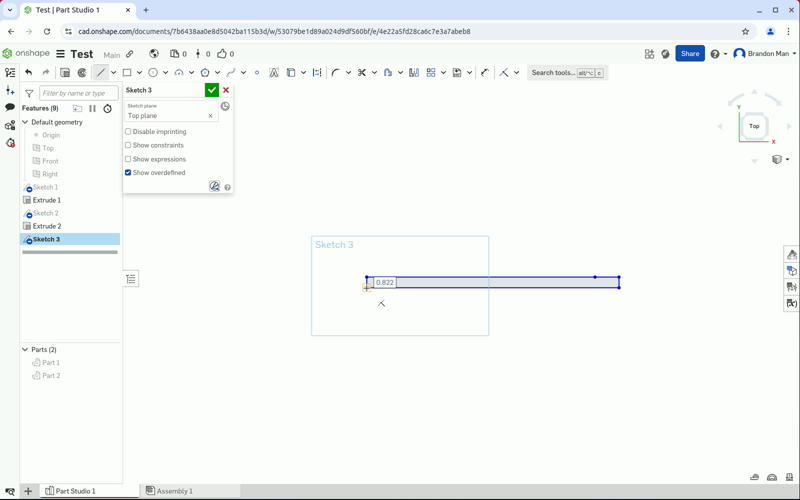
scroll(-6)
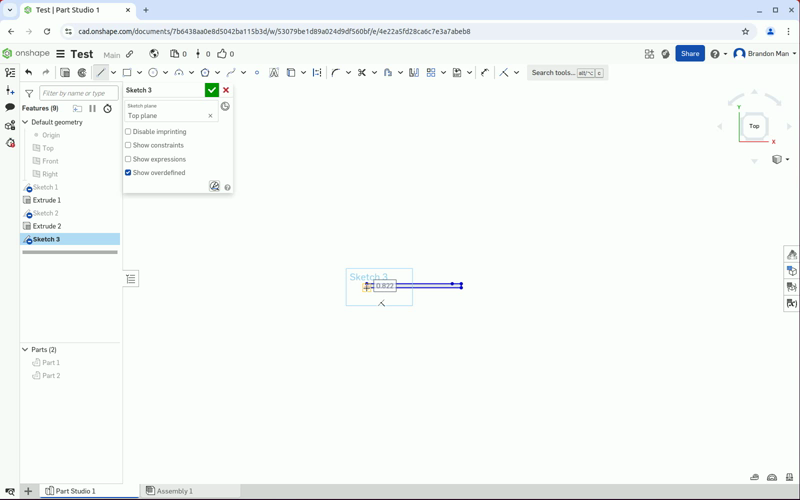
key(esc)
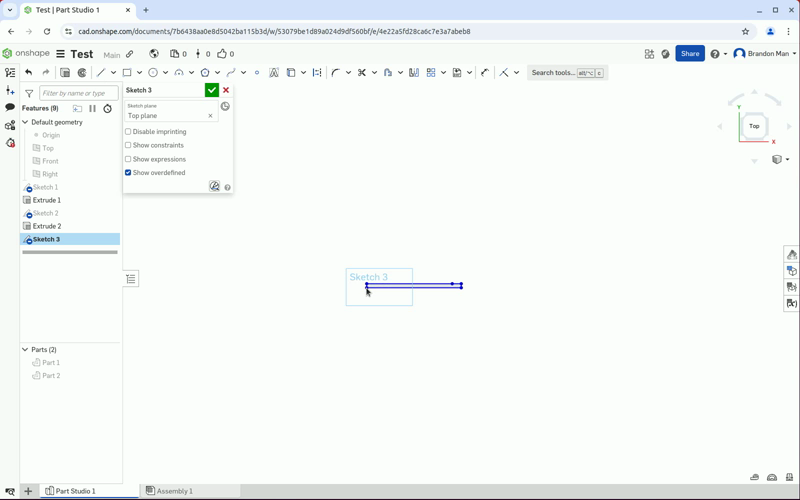
mouse_move(437, 284)
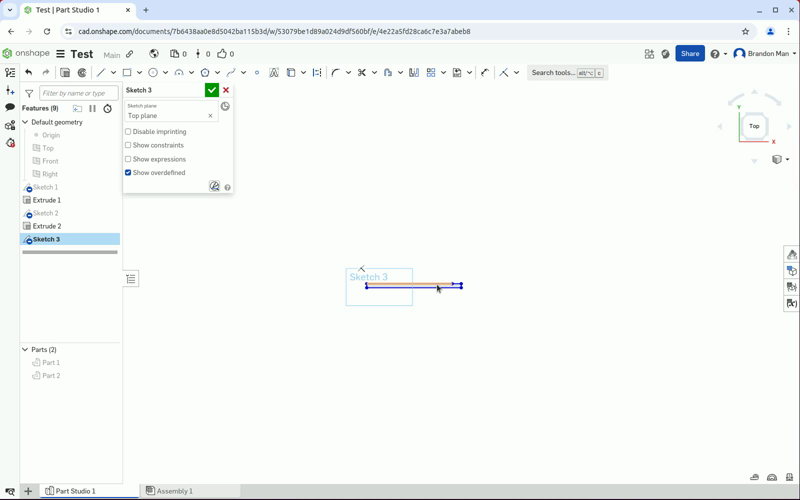
scroll(6)
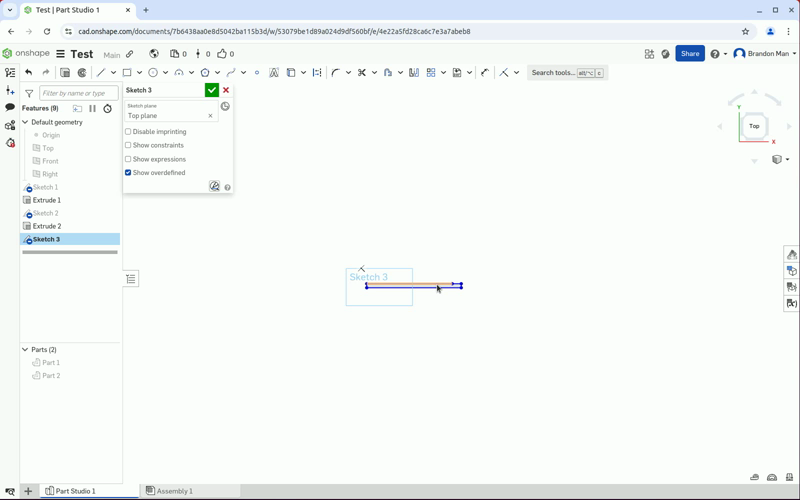
scroll(6)
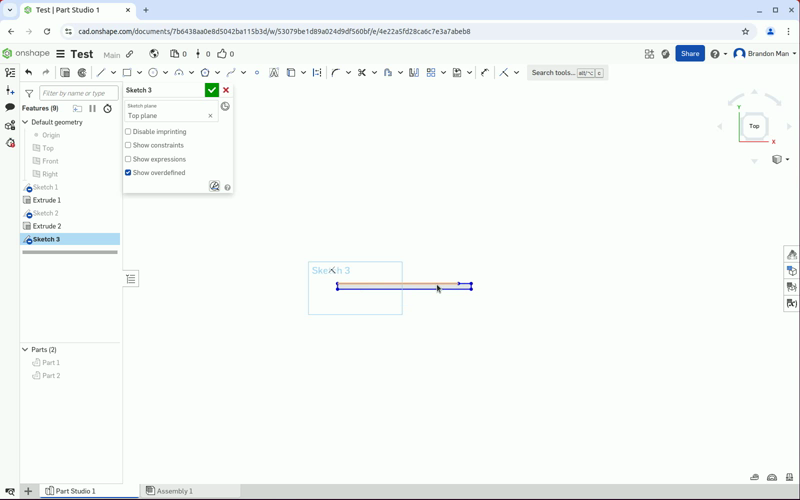
scroll(6)
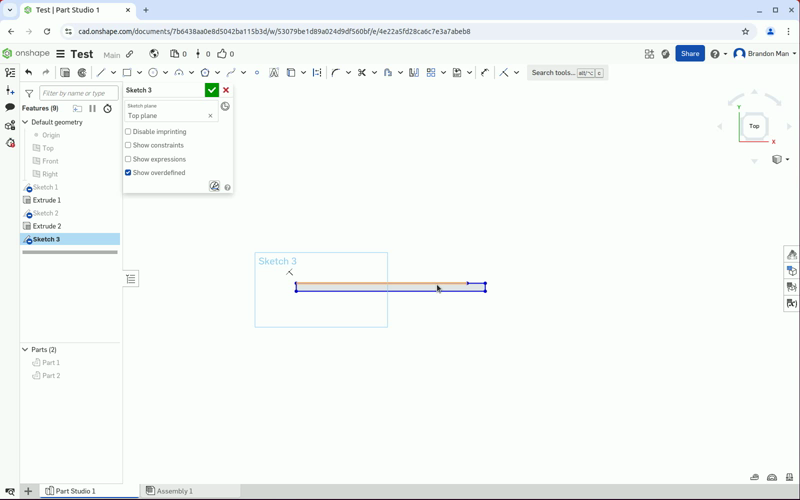
scroll(6)
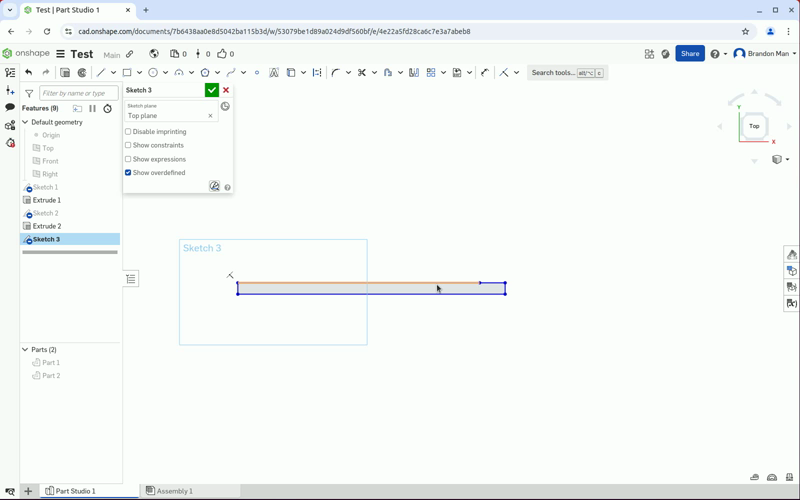
scroll(6)
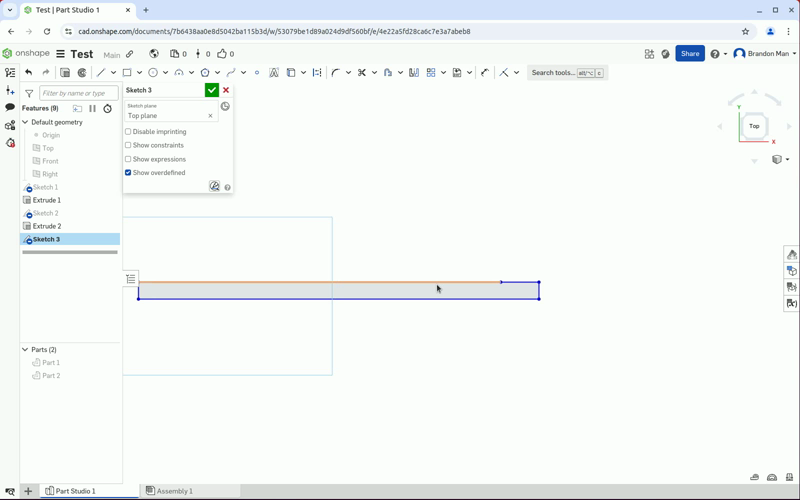
scroll(6)
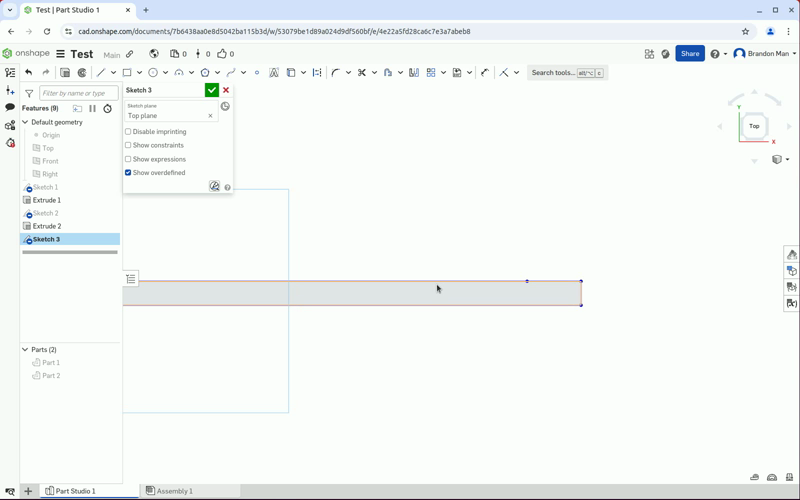
scroll(6)
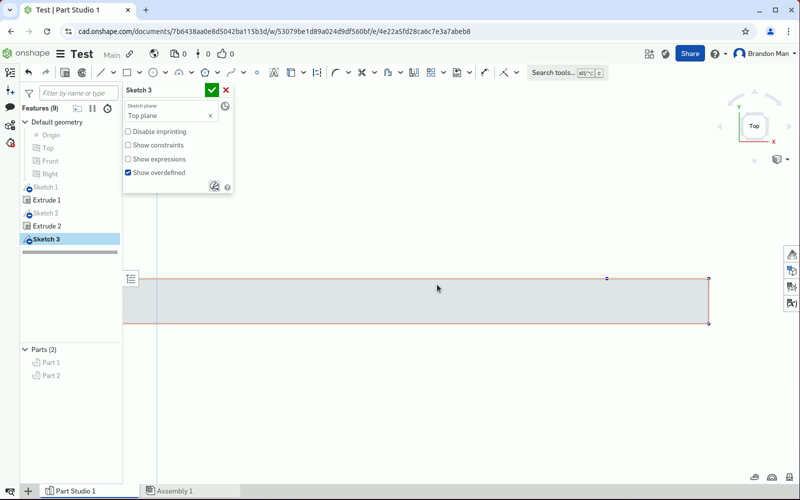
click(437, 284)
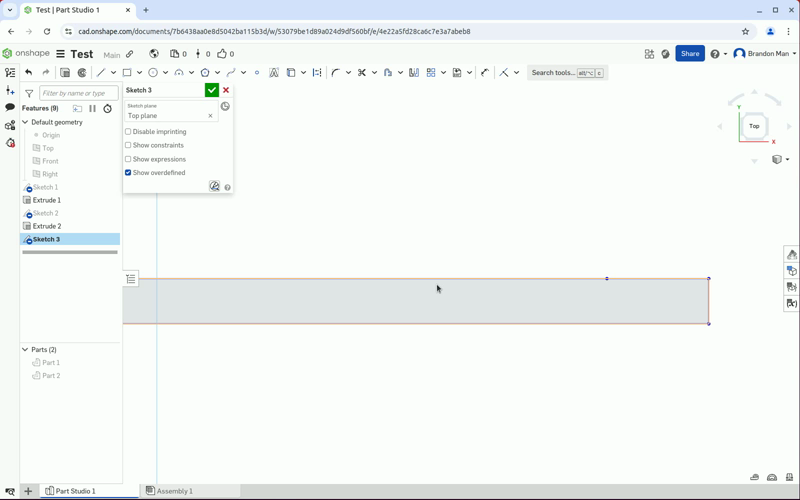
scroll(-6)
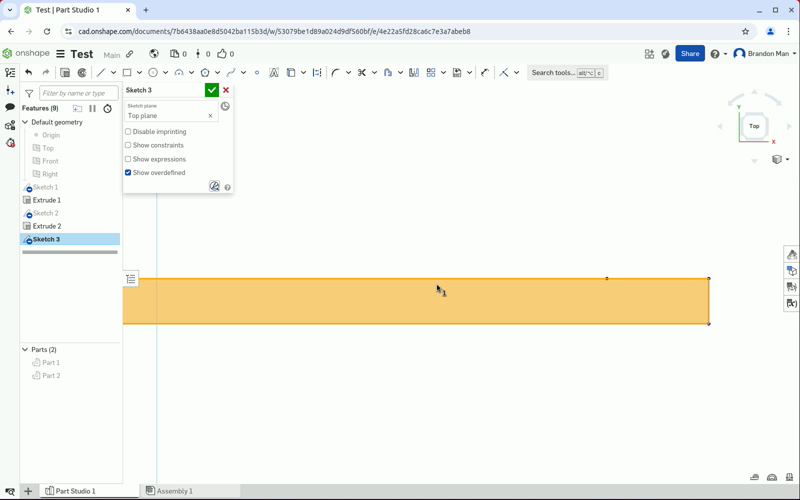
scroll(-6)
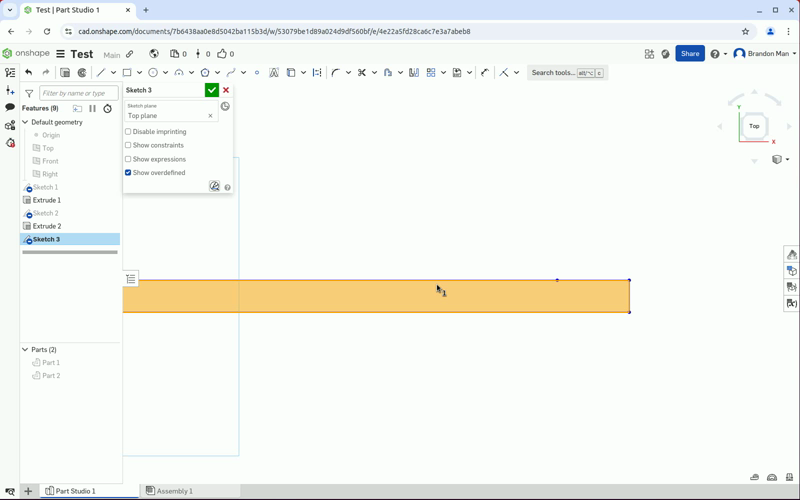
scroll(-6)
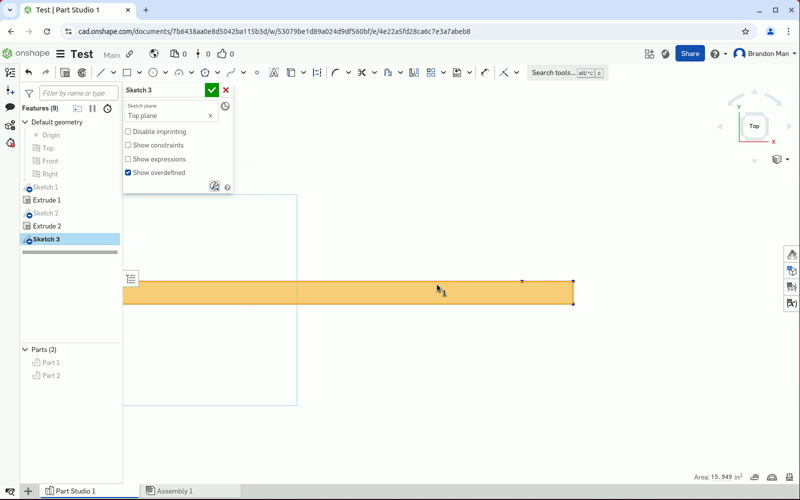
scroll(-6)
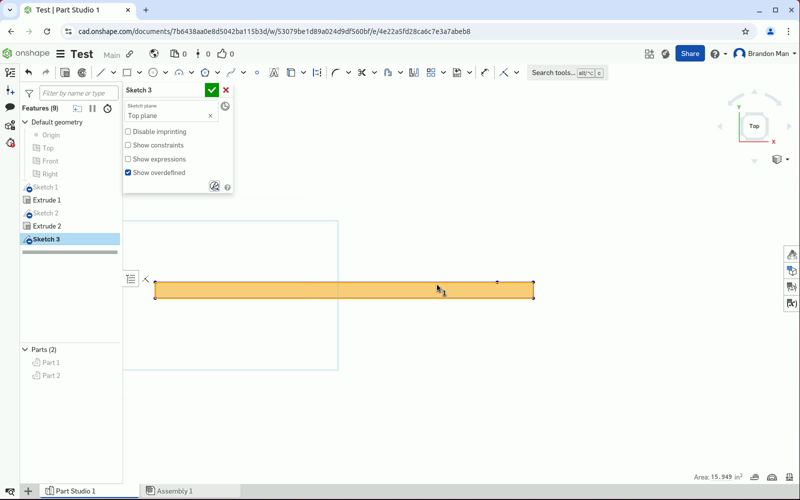
scroll(-6)
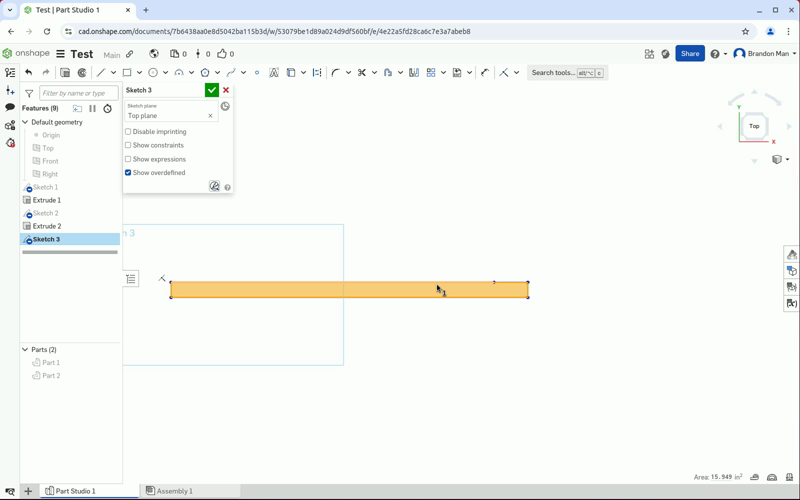
scroll(-6)
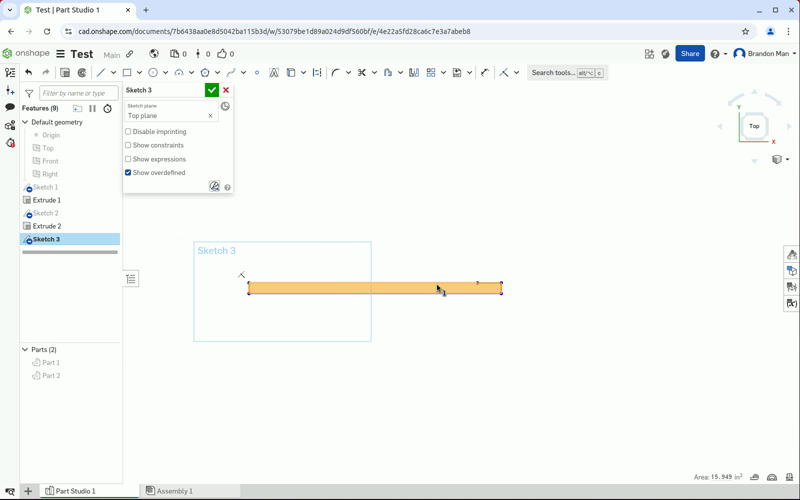
scroll(-6)
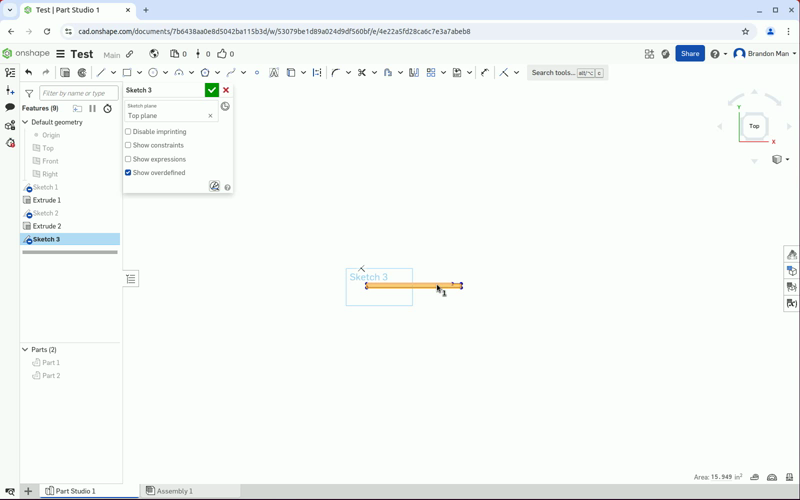
mouse_move(73, 352)
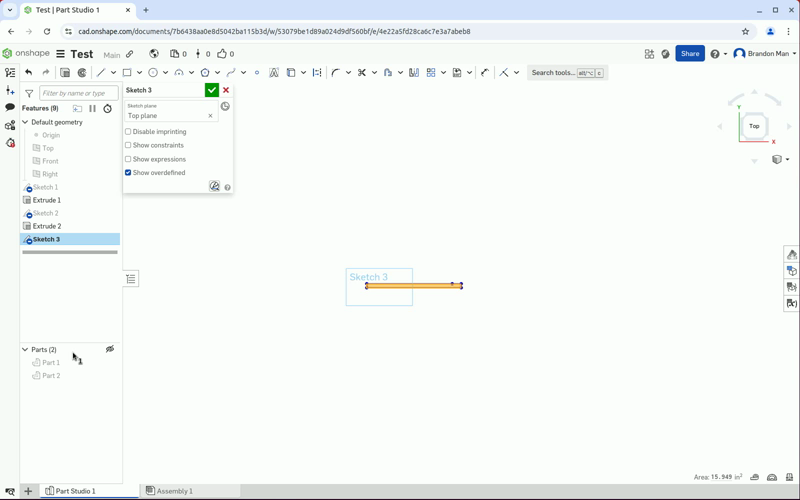
key(shift+y)
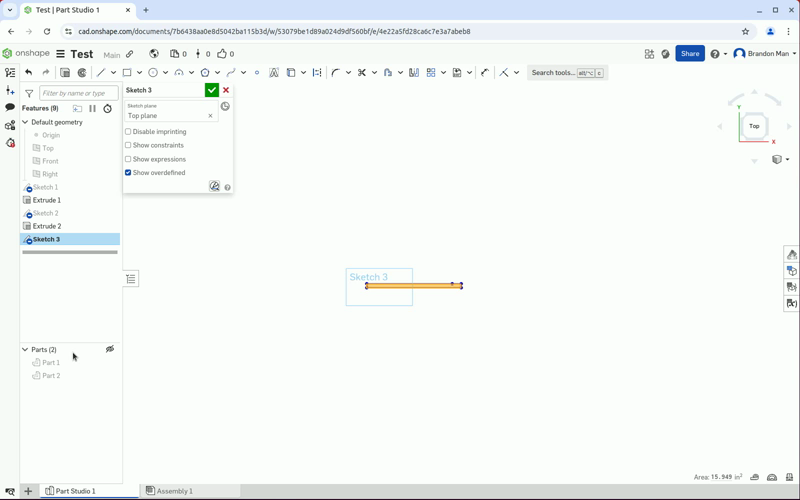
key(shift+e)
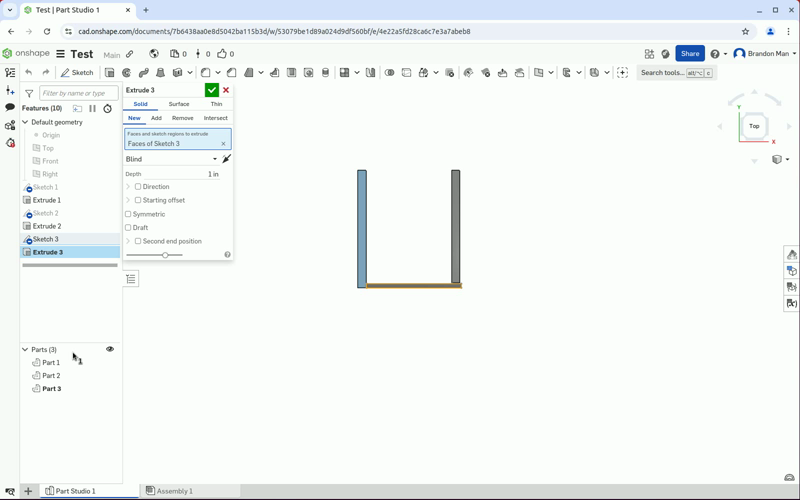
mouse_move(143, 106)
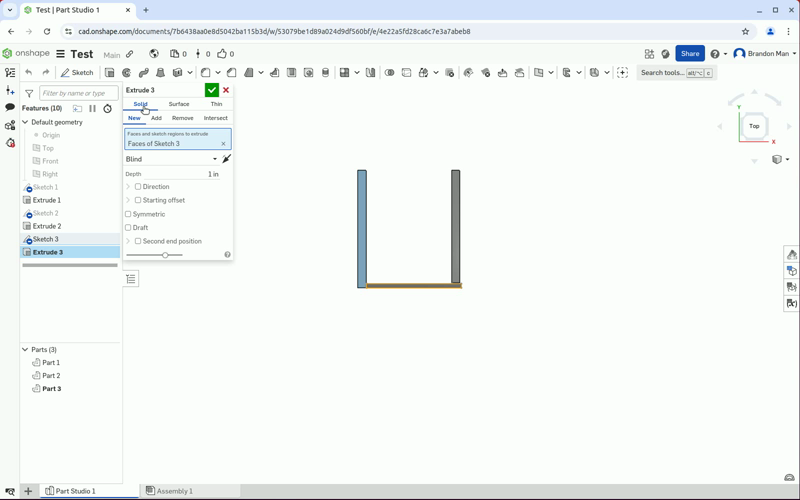
click(143, 106)
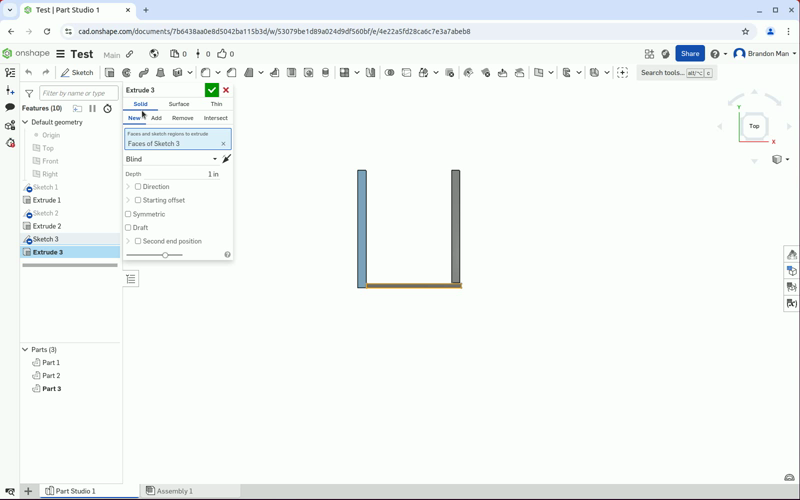
mouse_move(137, 120)
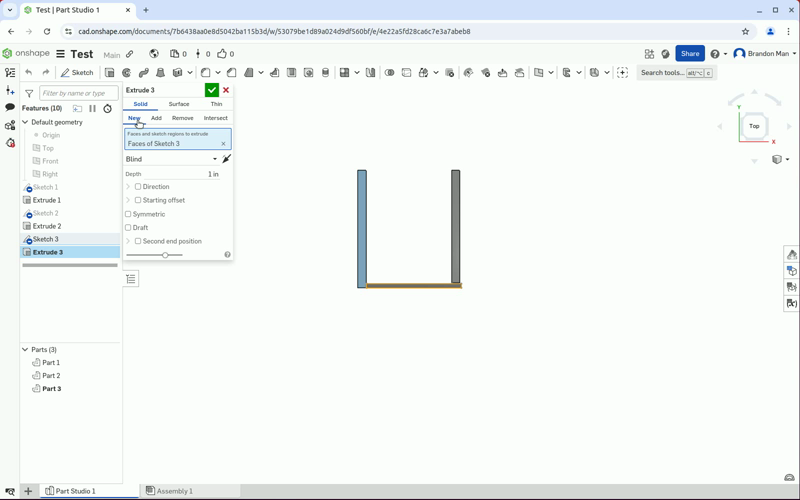
click(137, 120)
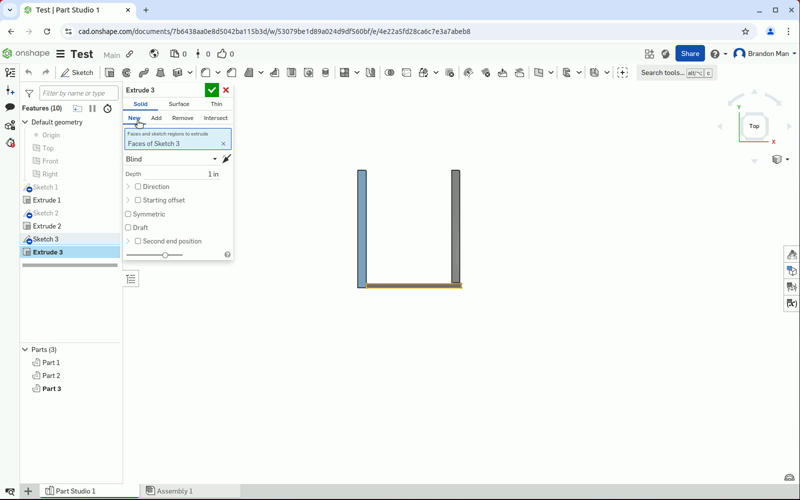
key(tab, 4)
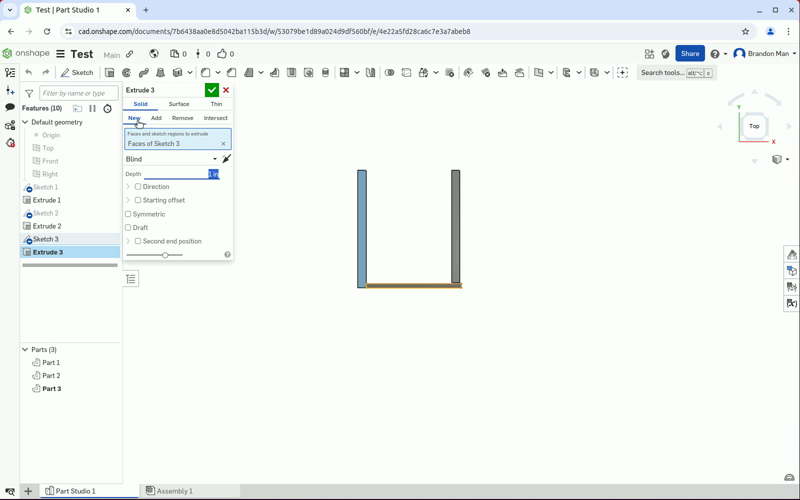
text(19.257)
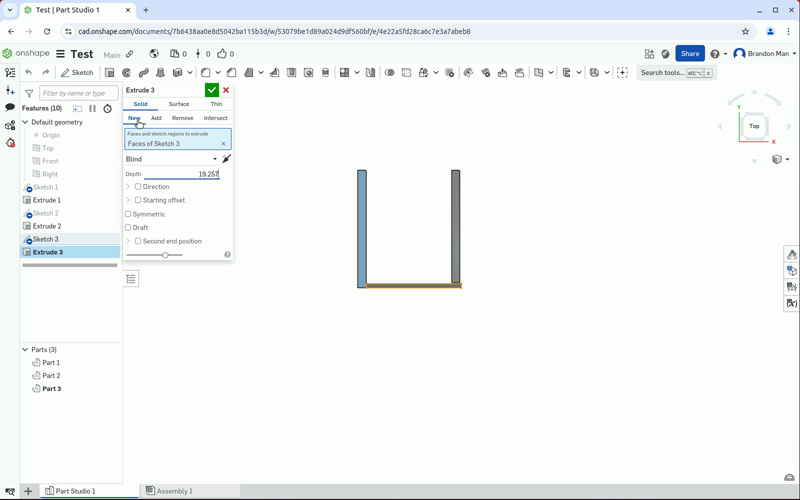
key(enter)
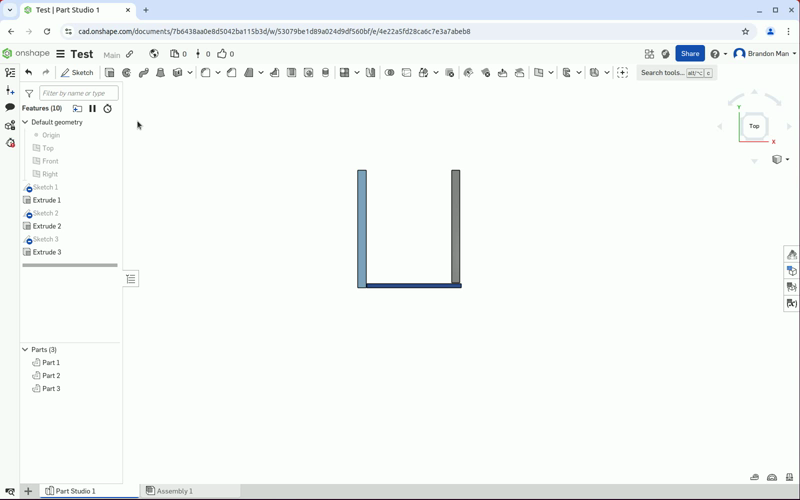
key(shift+h)
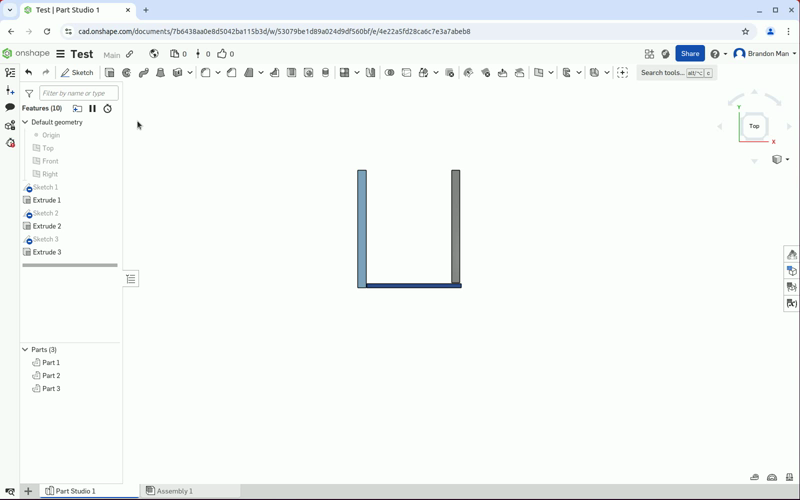
key(shift+h)
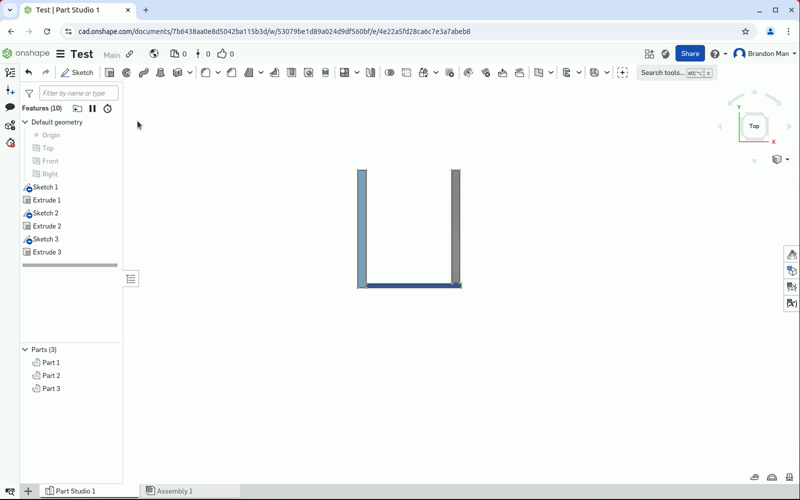
key(shift+7)
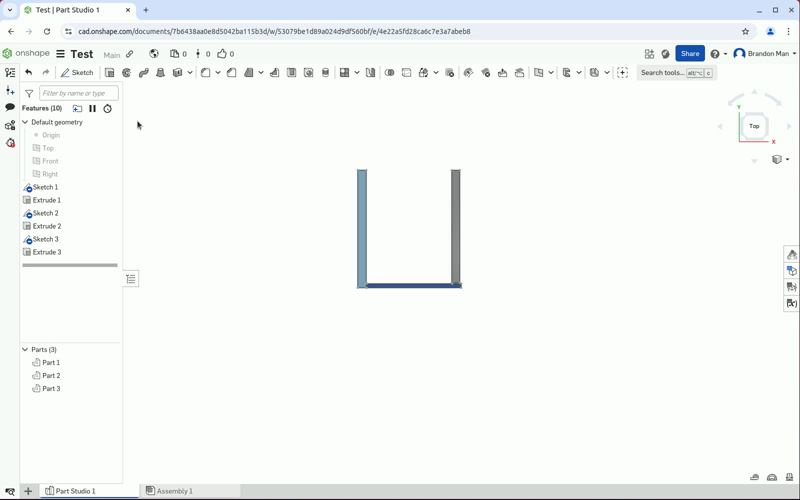
key(up, 3)
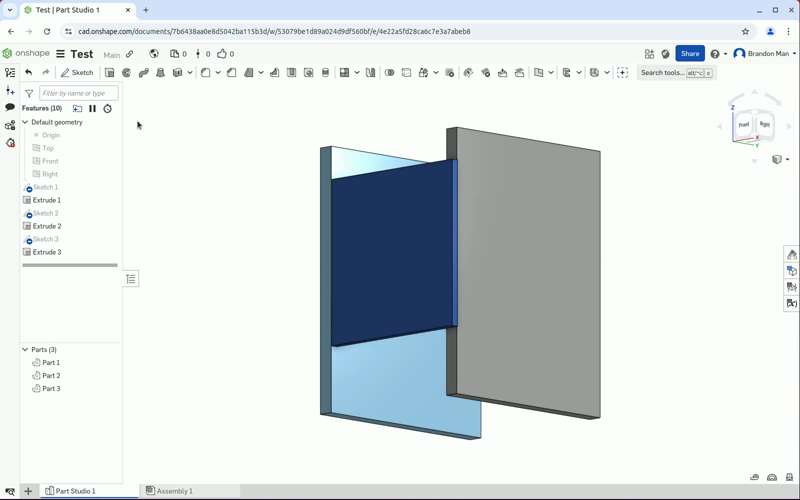
key(left, 3)
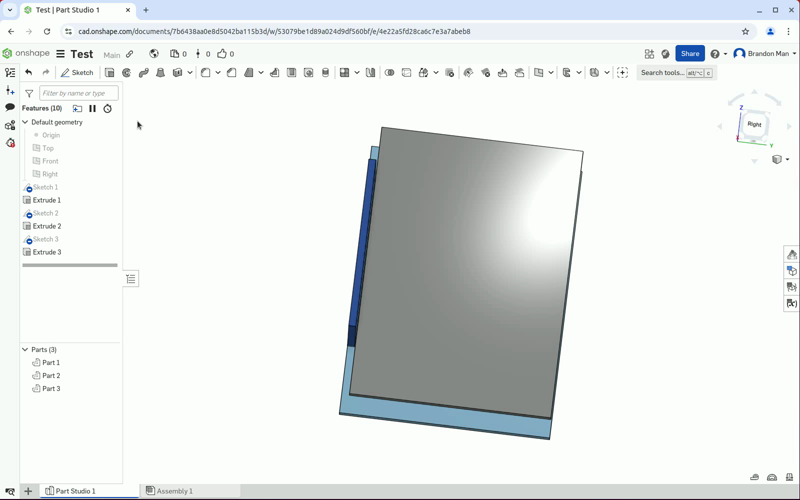
key(right, 3)
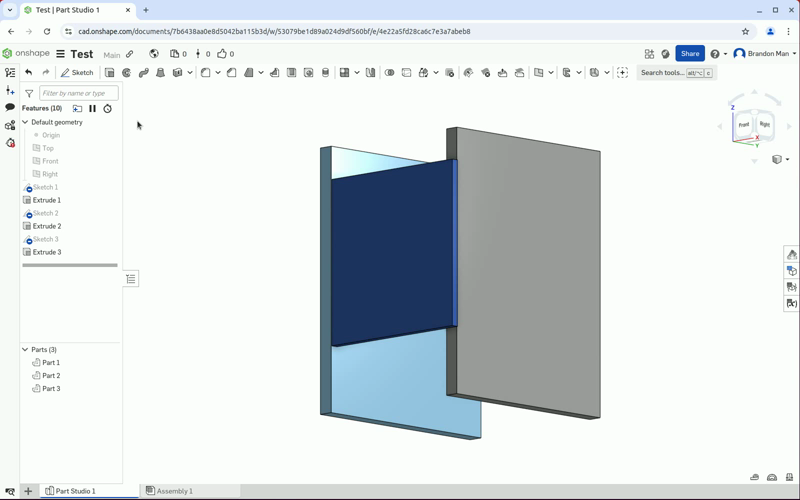
key(down, 3)
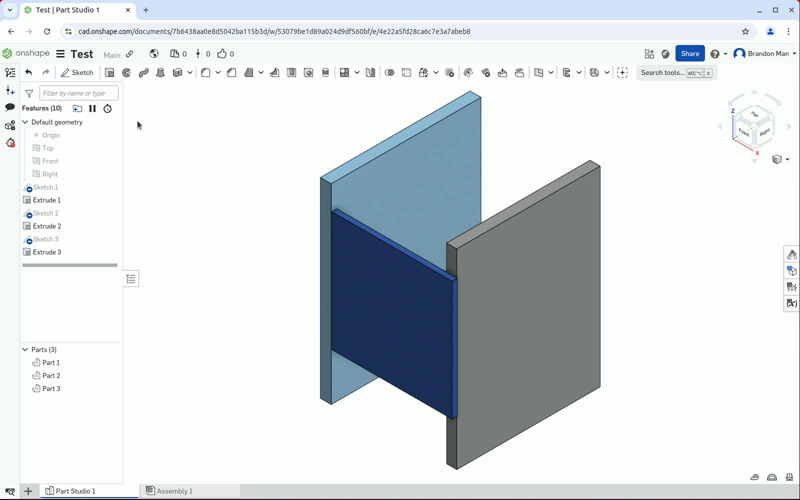
mouse_move(73, 189)
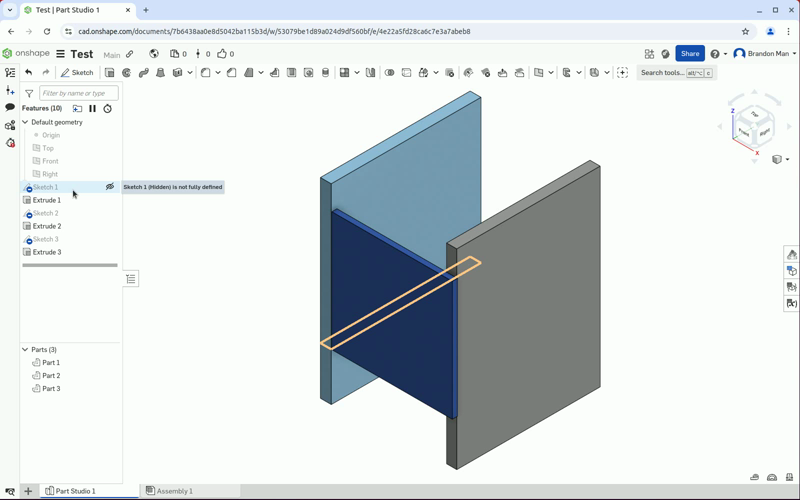
click(73, 189)